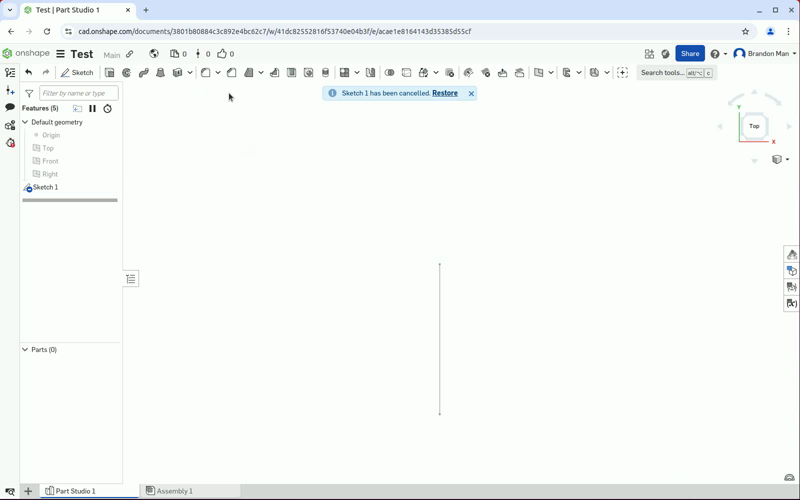
key(shift+h)
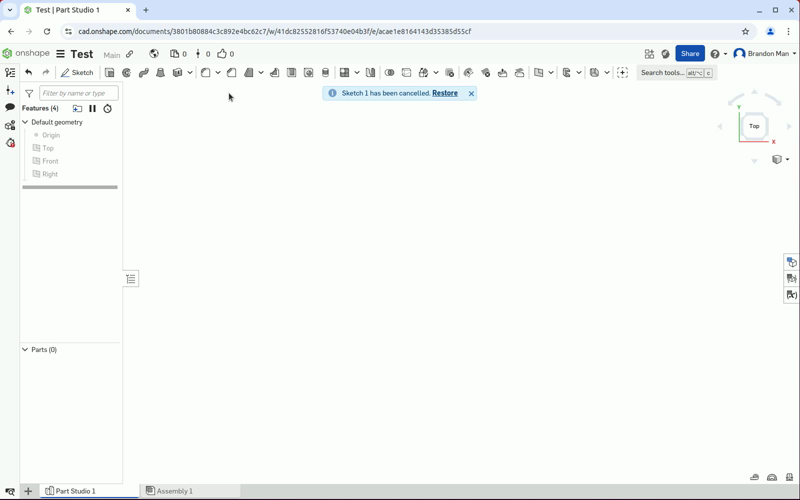
mouse_move(73, 352)
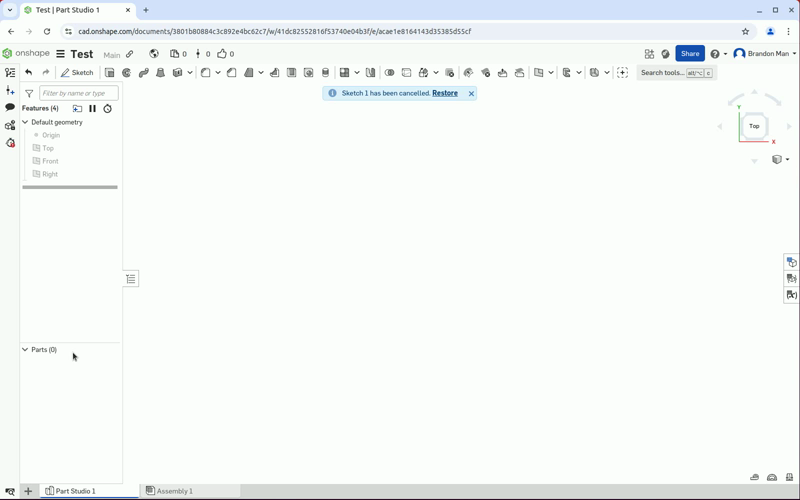
key(y)
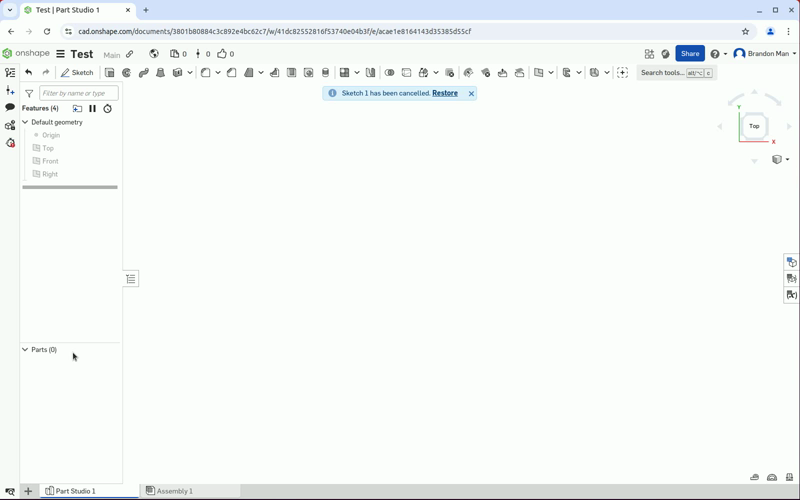
key(shift+p)
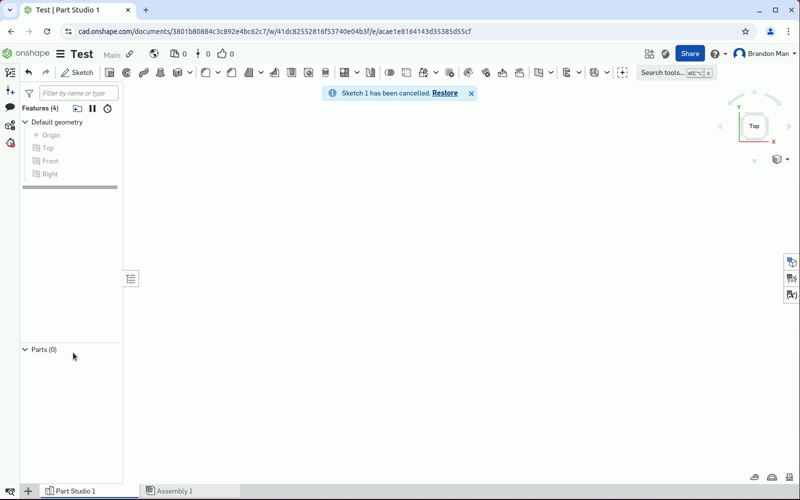
key(space)
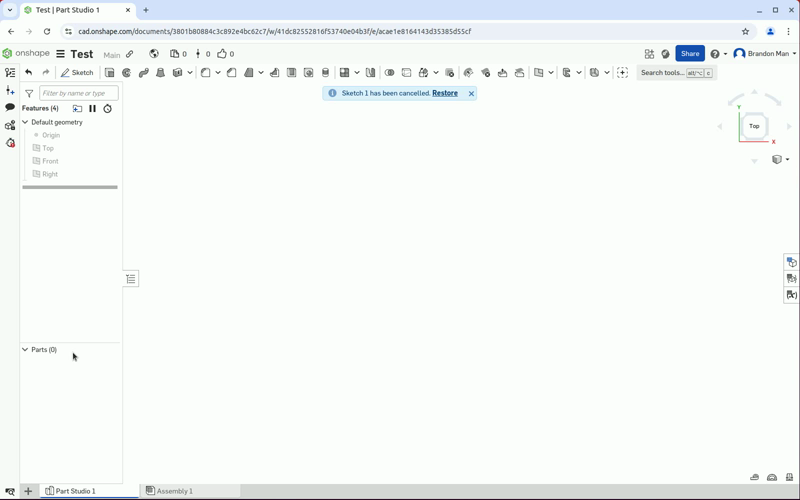
key_down(shift)
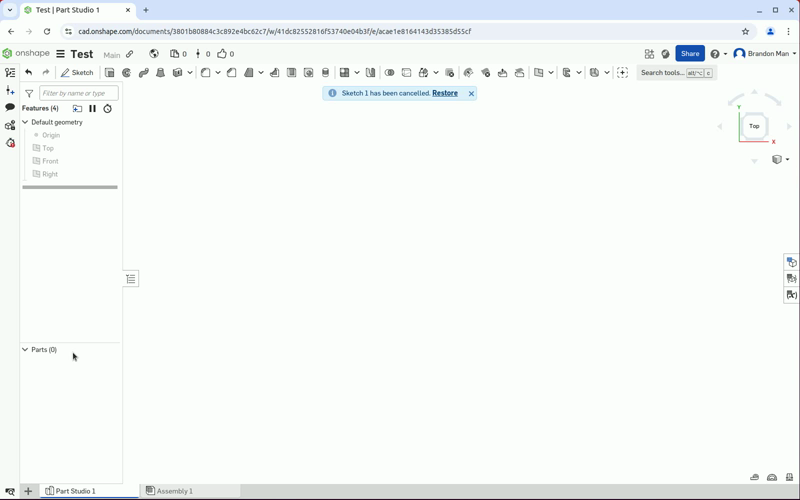
key(up)
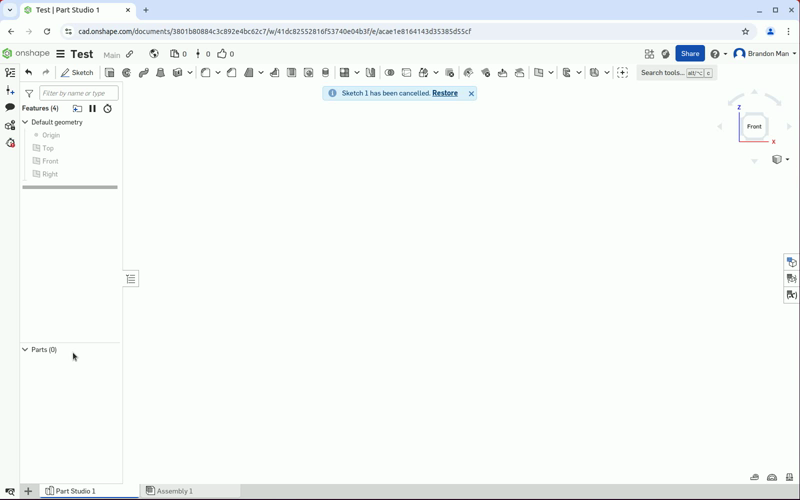
key_up(shift)
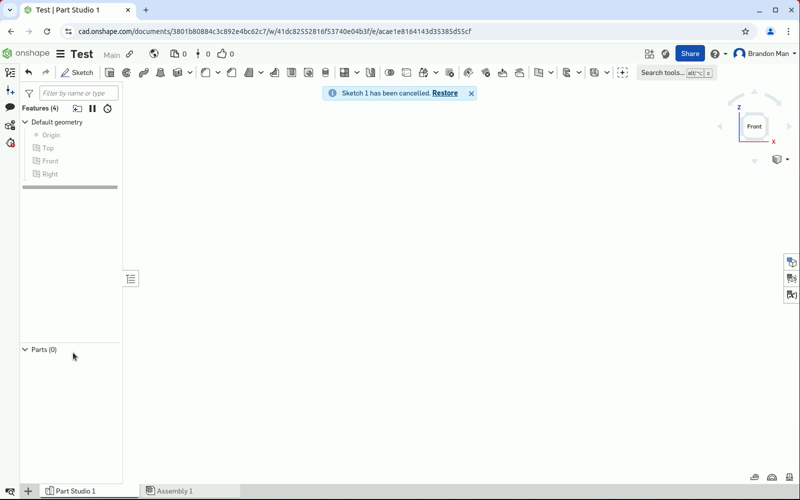
mouse_move(73, 352)
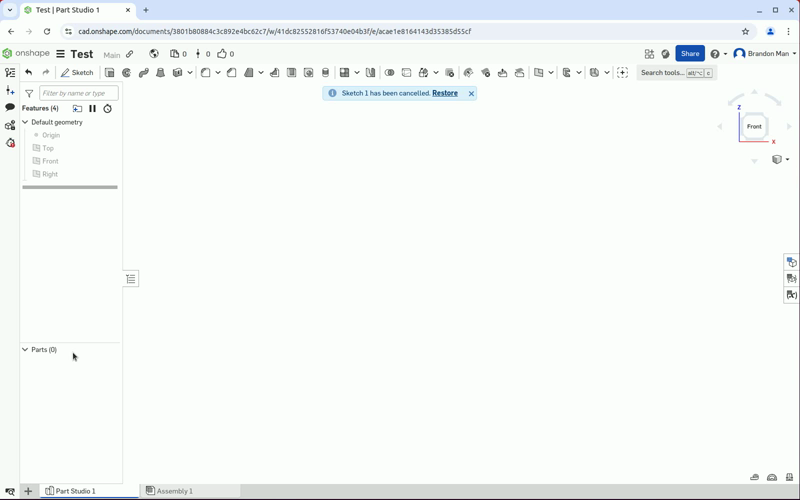
key(shift+y)
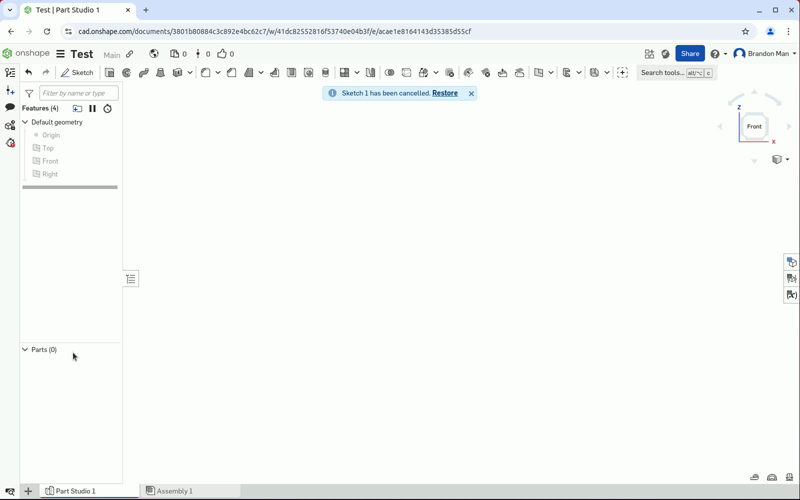
key(shift+s)
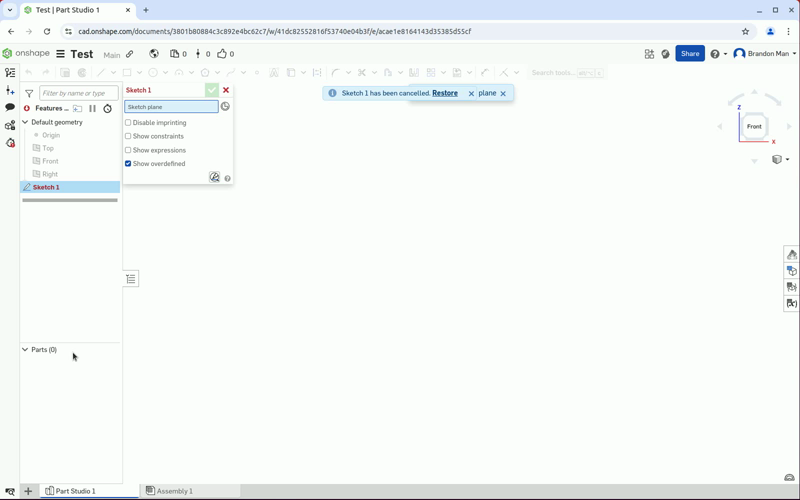
mouse_move(73, 163)
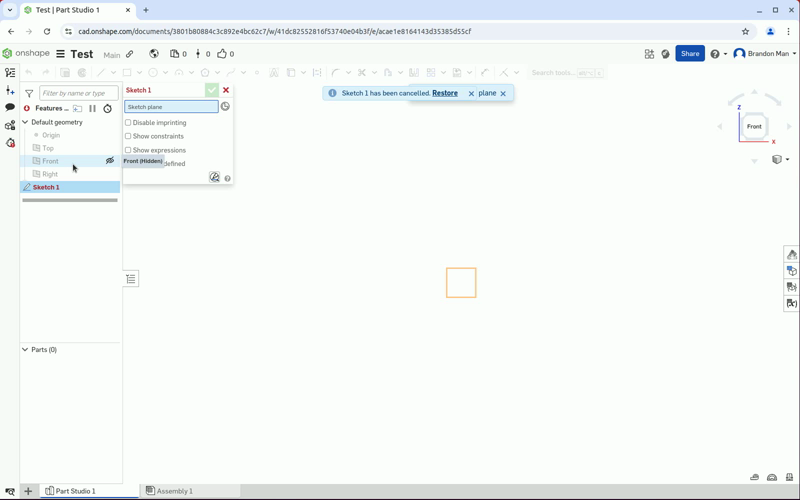
click(73, 163)
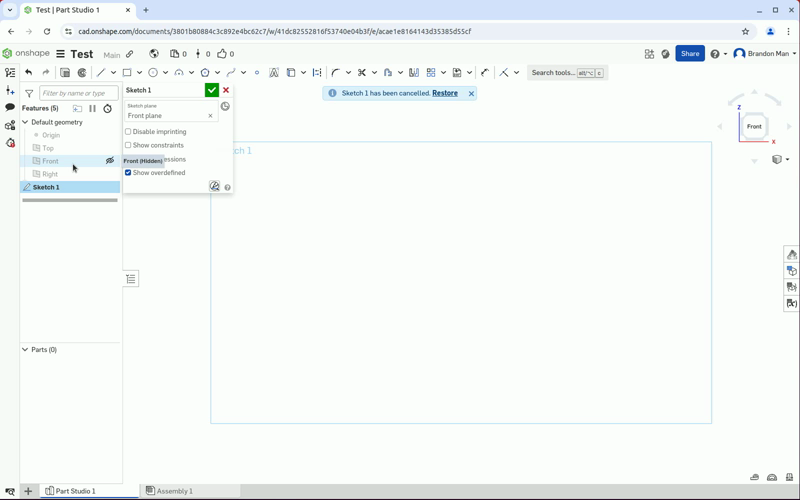
mouse_move(73, 352)
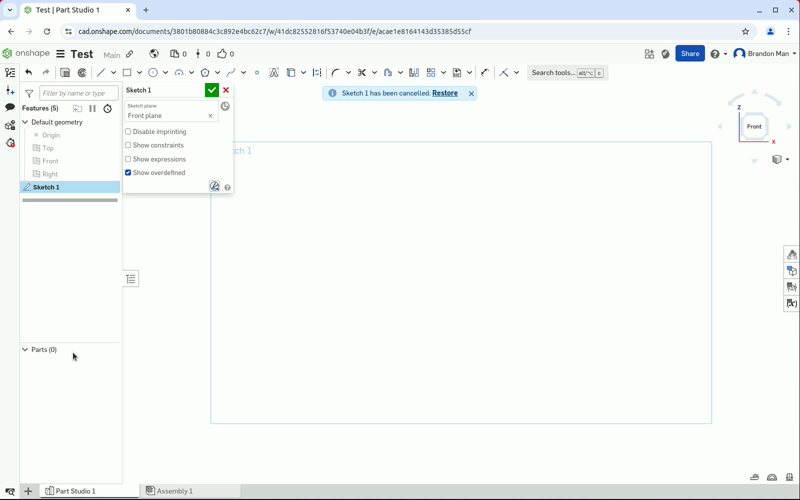
key(y)
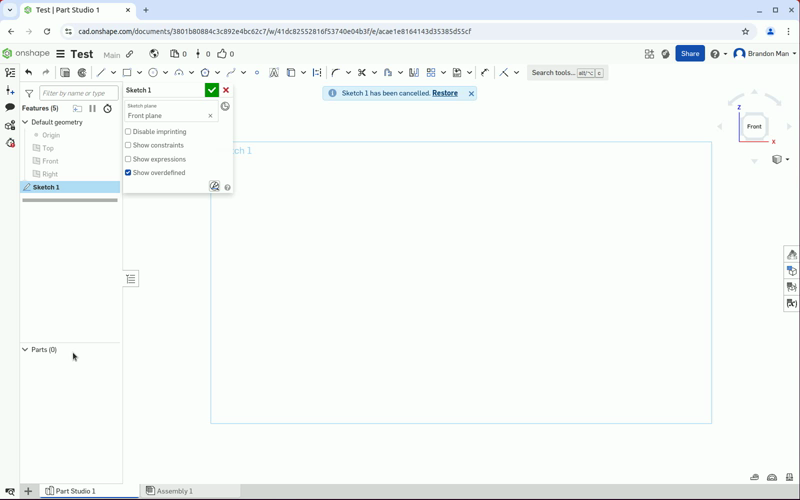
key(l)
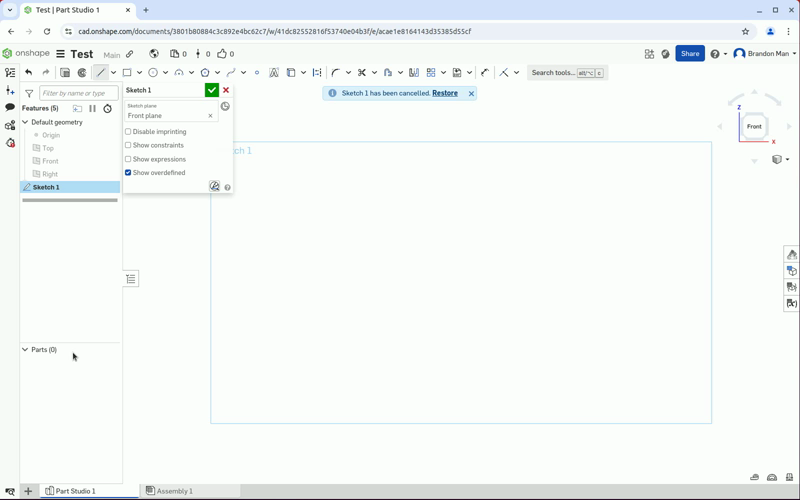
key_down(shift)
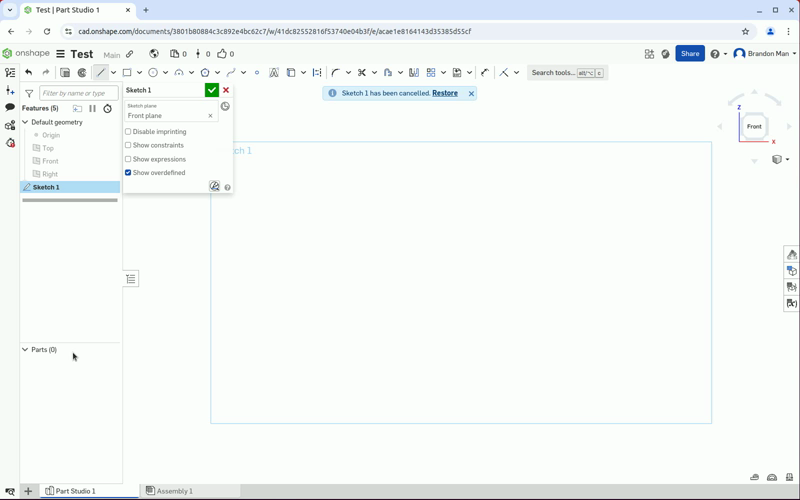
mouse_move(460, 282)
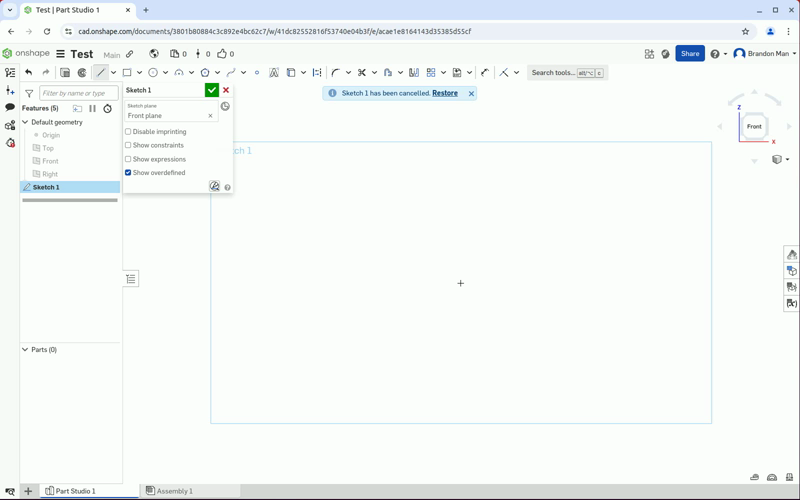
click(460, 282)
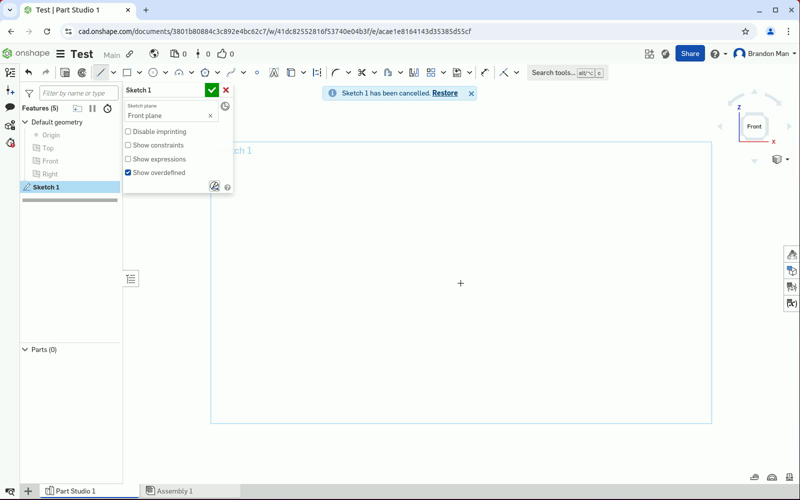
key_up(shift)
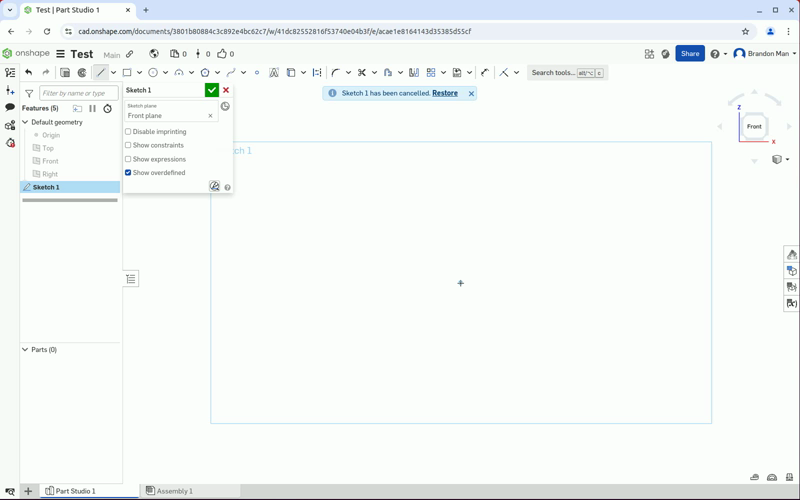
key_down(shift)
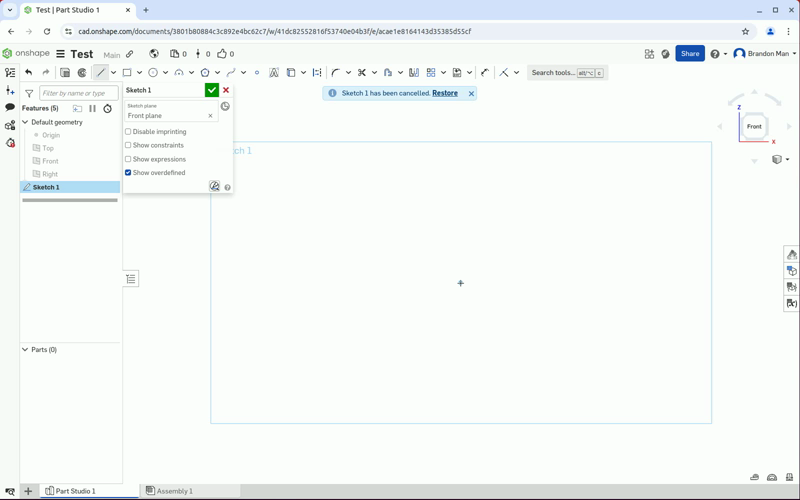
mouse_move(573, 282)
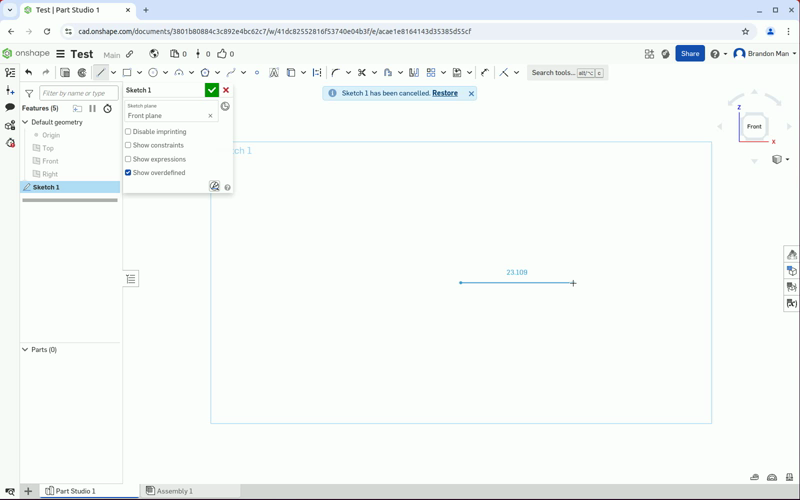
click(573, 282)
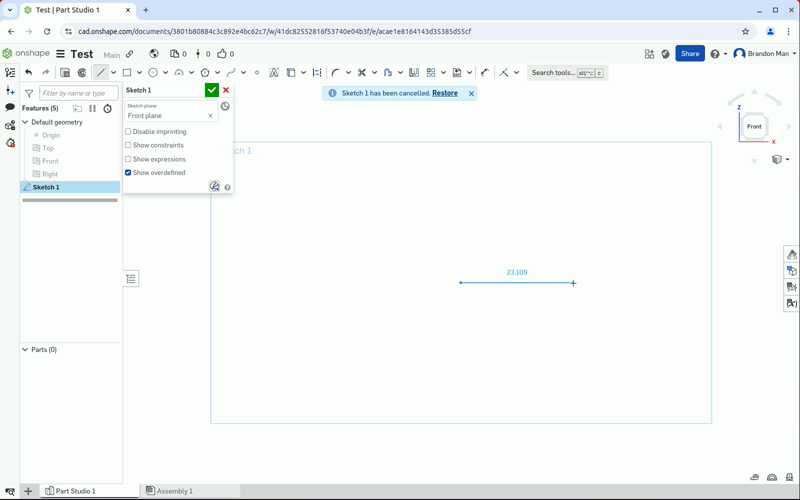
key_up(shift)
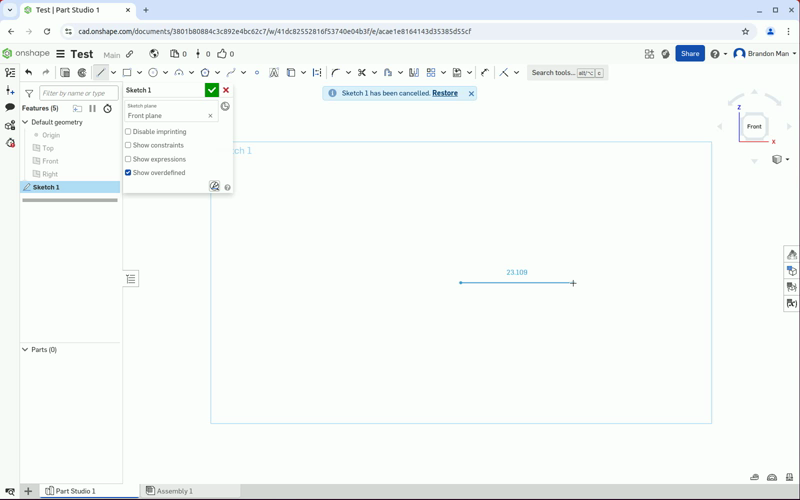
key_down(shift)
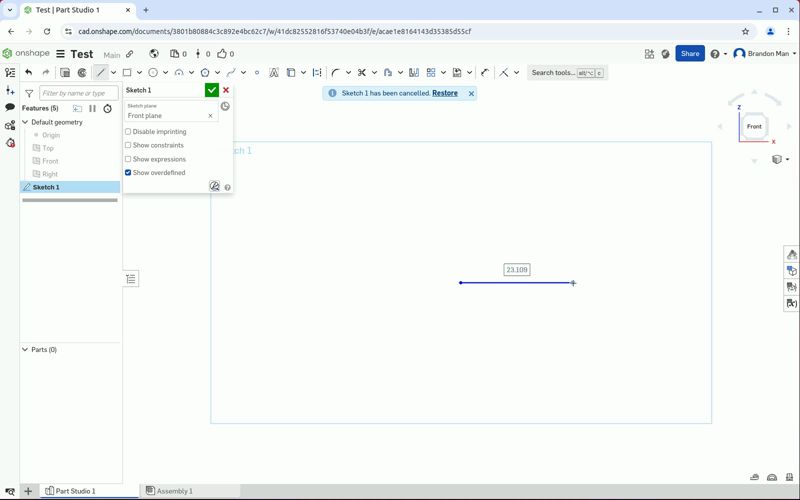
mouse_move(573, 189)
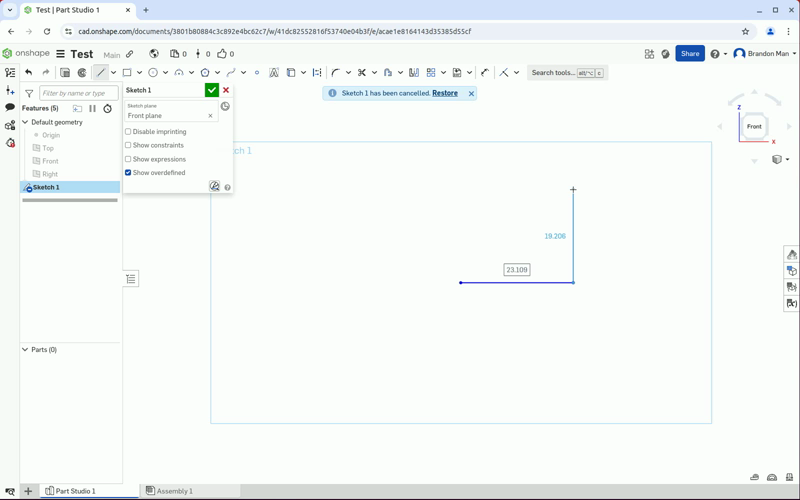
click(573, 189)
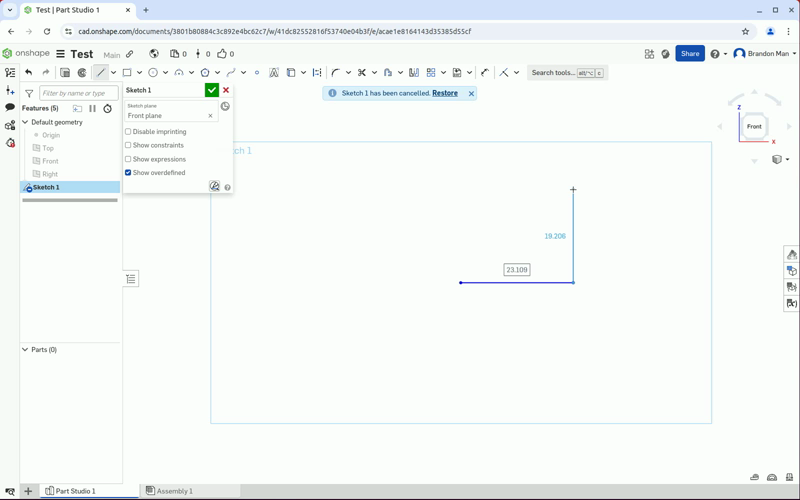
key_up(shift)
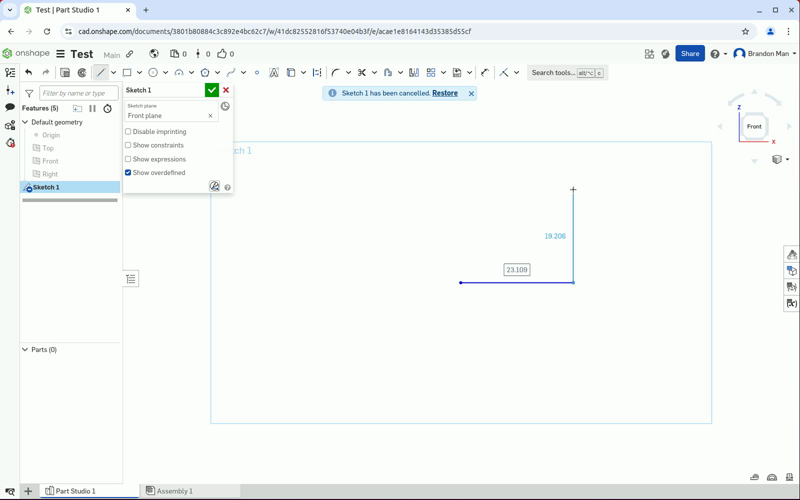
key_down(shift)
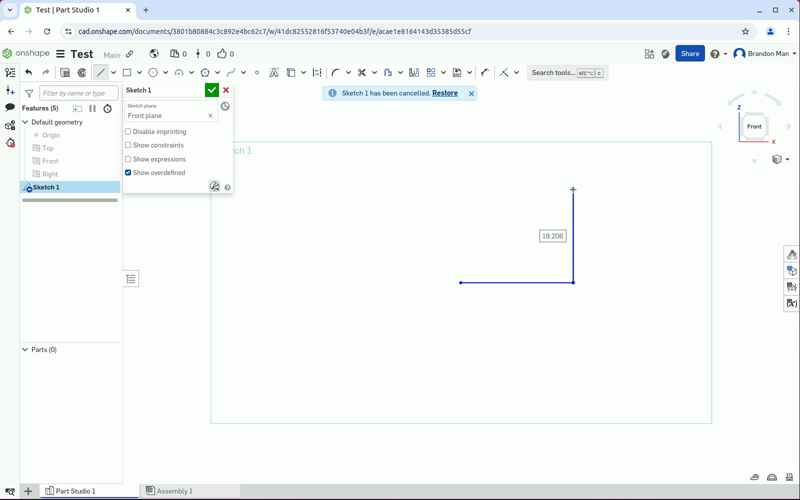
mouse_move(460, 189)
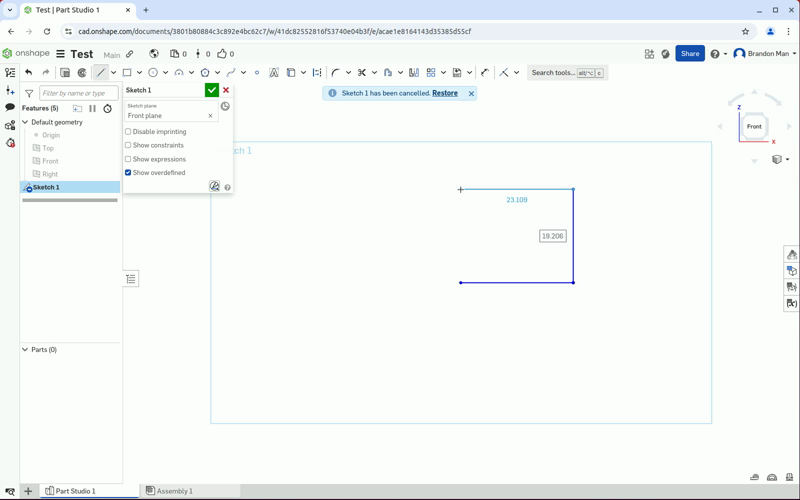
click(460, 189)
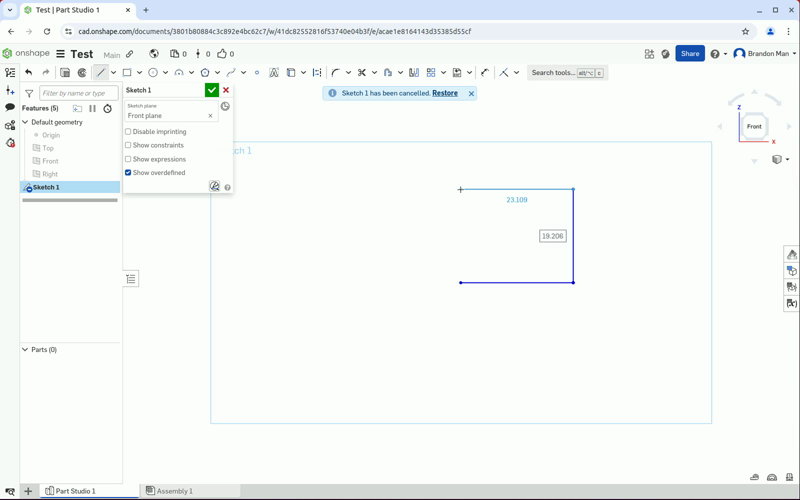
key_up(shift)
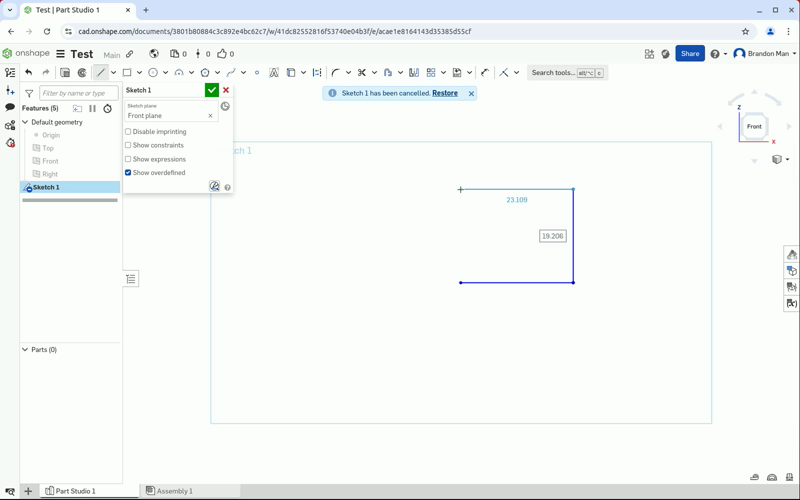
key_down(shift)
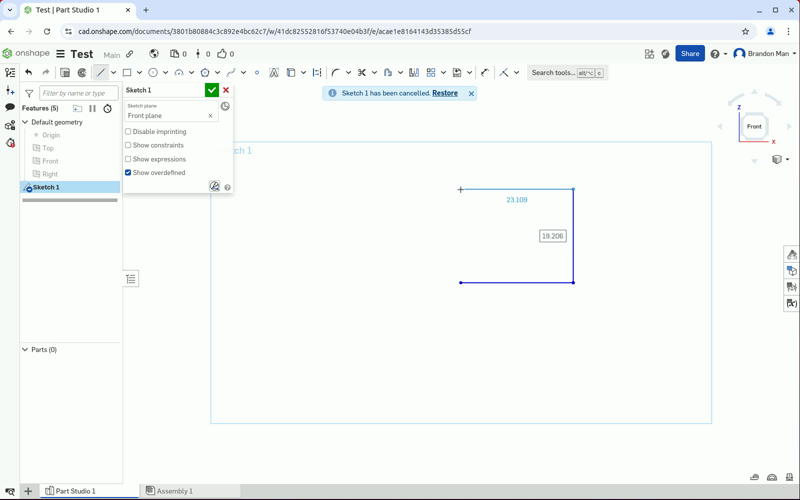
mouse_move(460, 282)
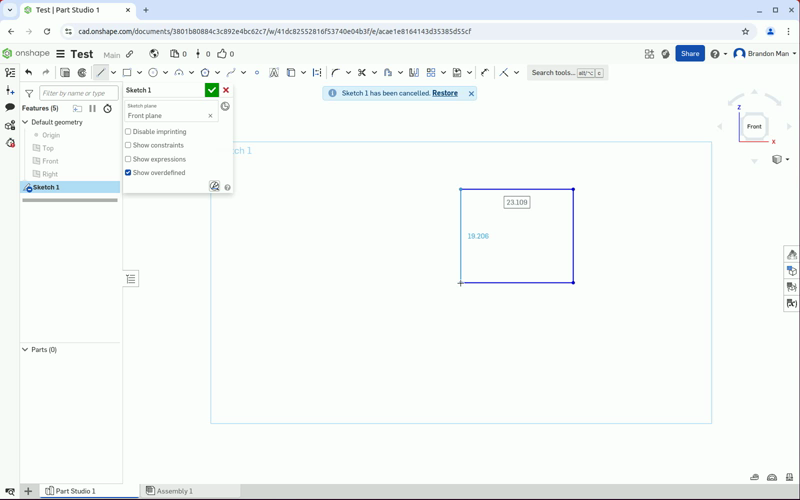
key_up(shift)
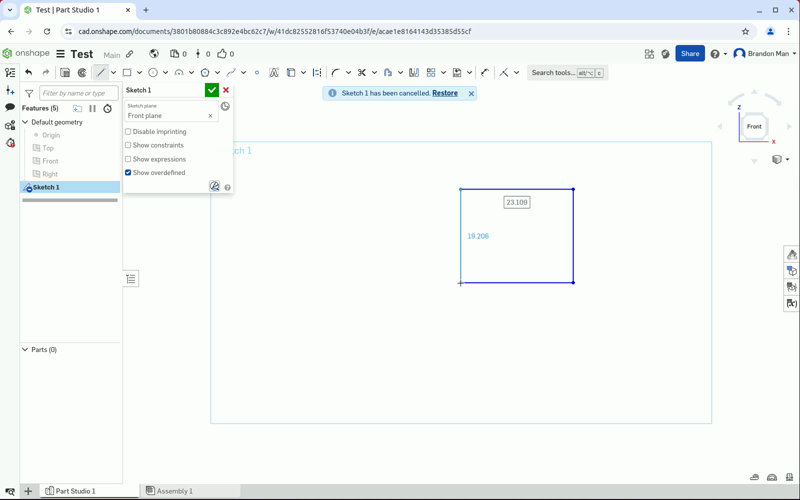
click(460, 282)
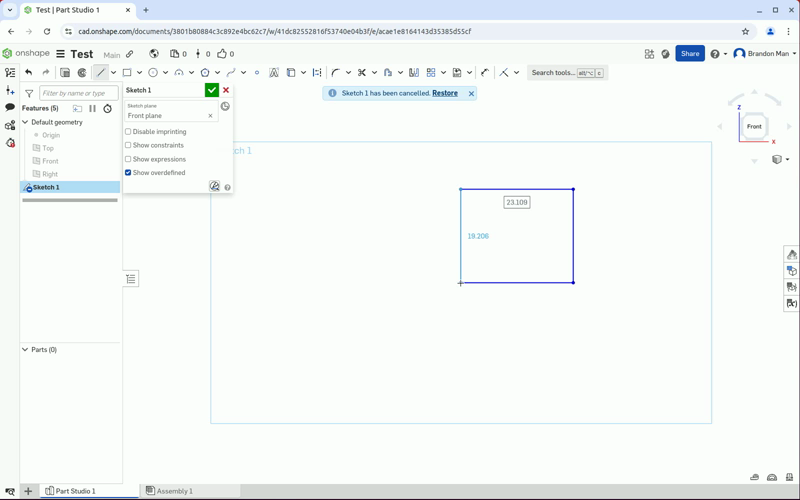
key(esc)
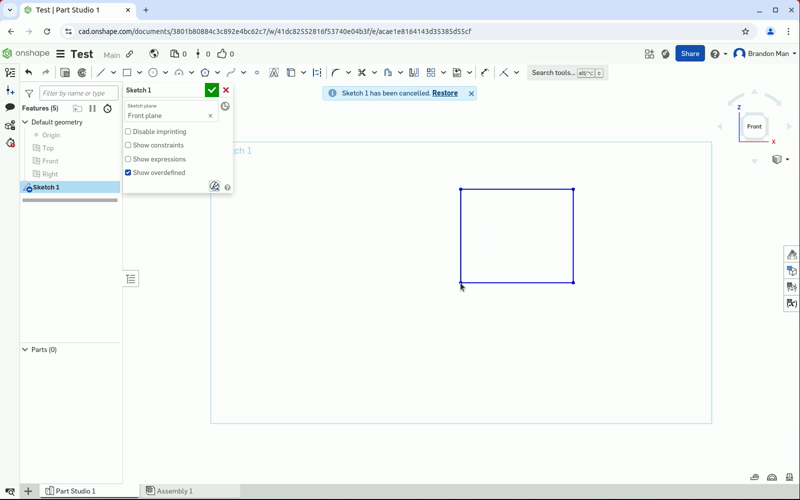
mouse_move(515, 272)
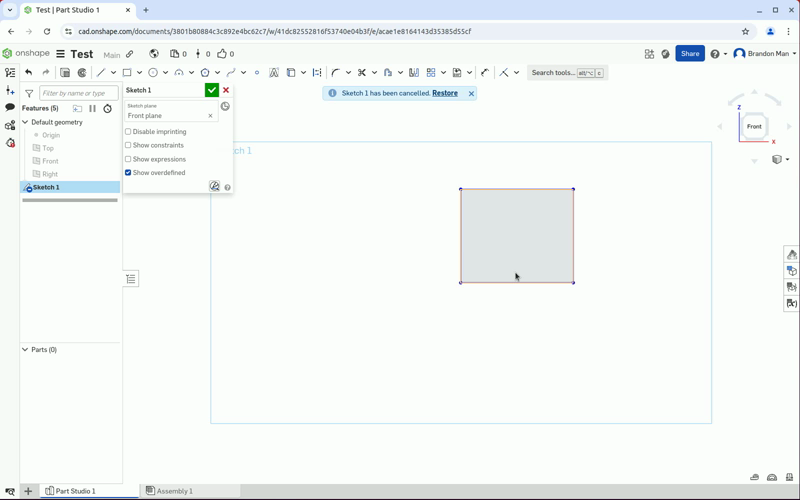
click(515, 272)
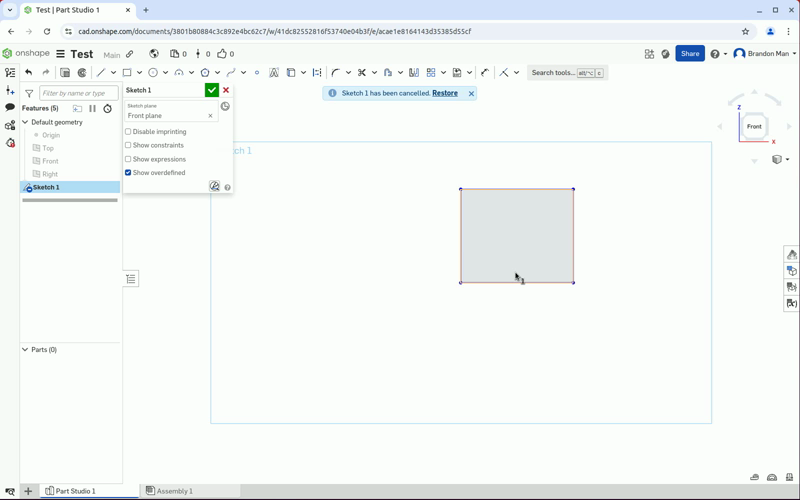
mouse_move(73, 352)
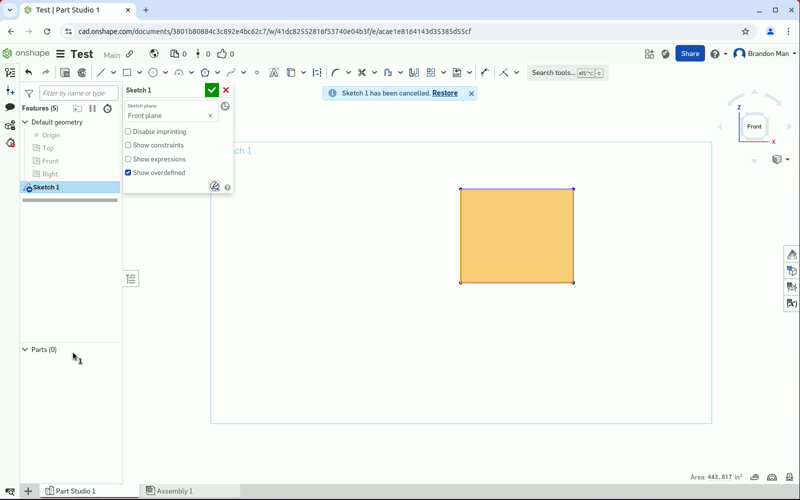
key(shift+y)
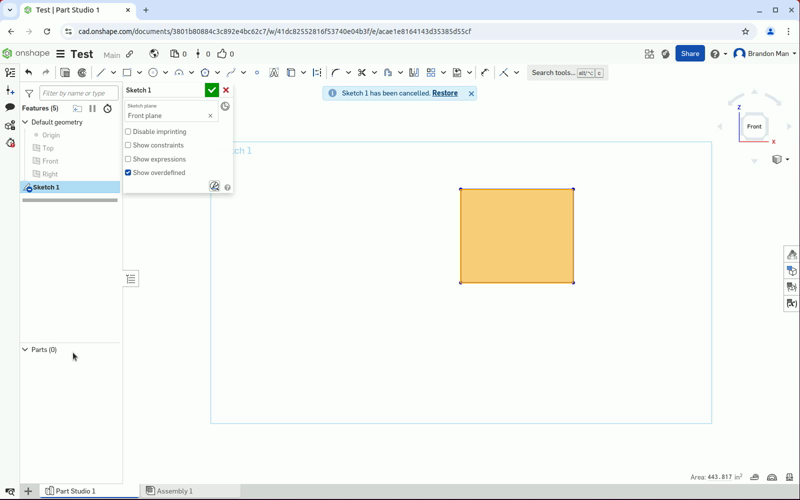
key(shift+e)
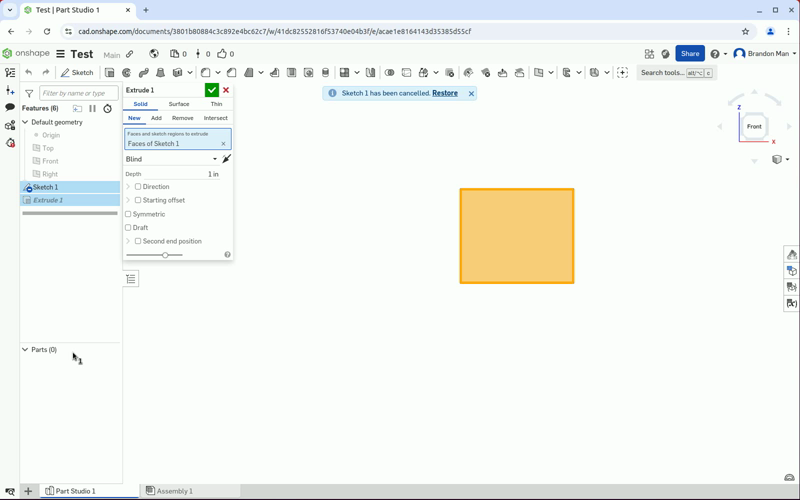
mouse_move(143, 106)
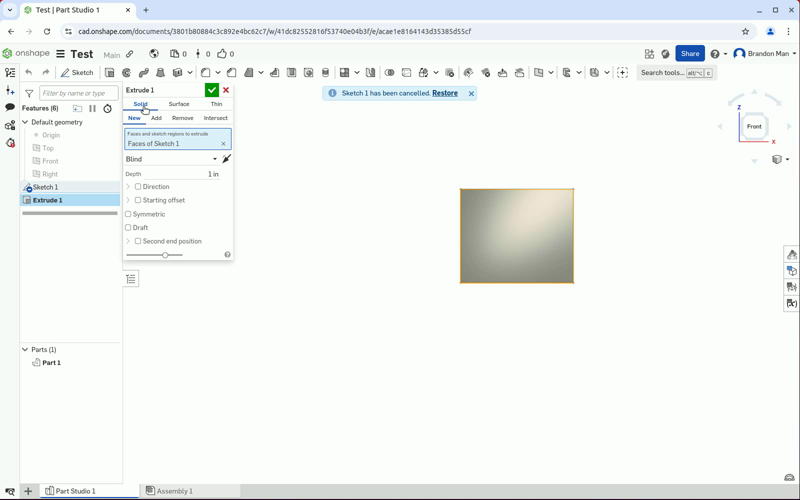
click(143, 106)
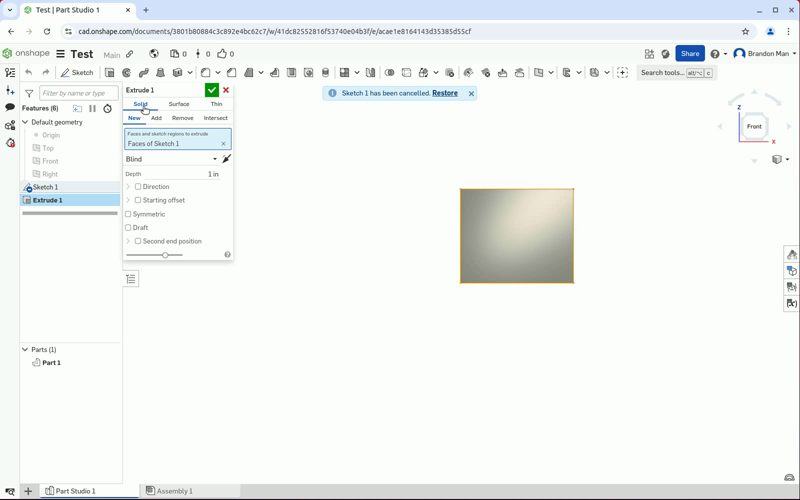
mouse_move(137, 120)
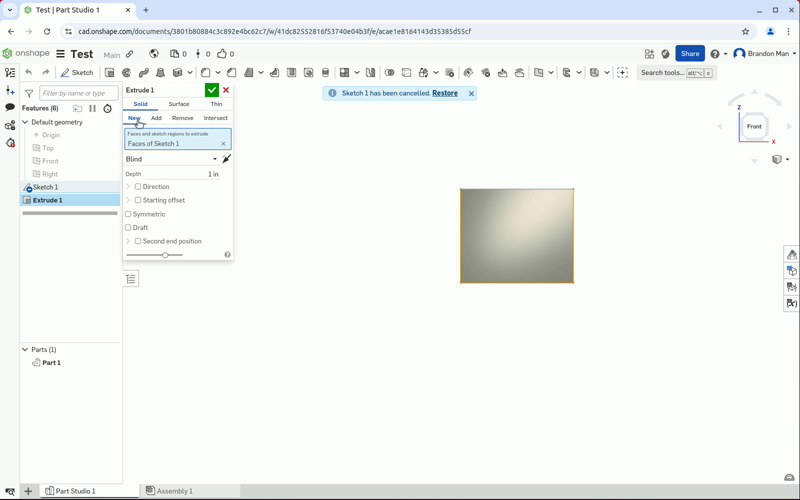
click(137, 120)
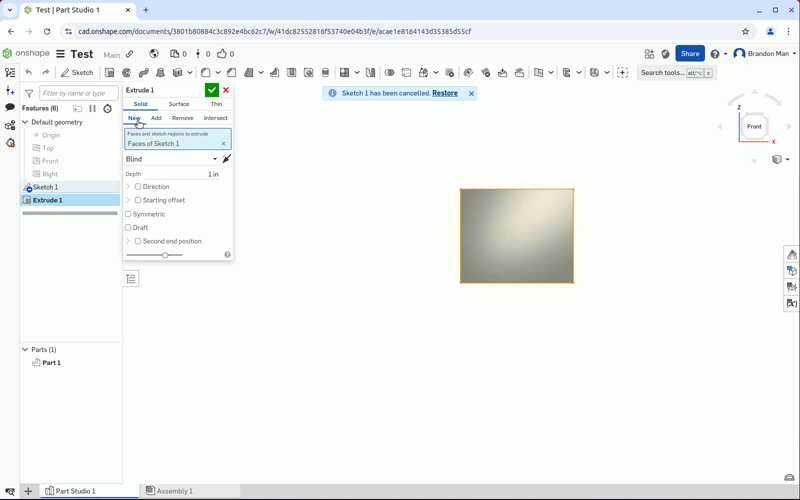
key(tab, 4)
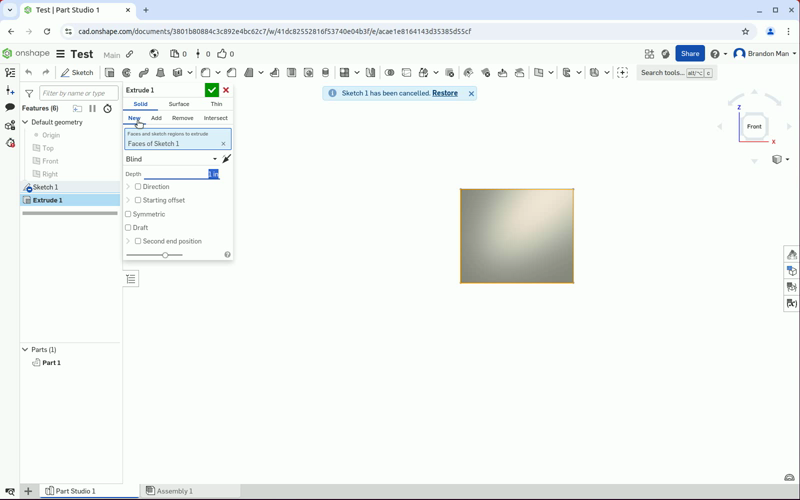
text(15.405)
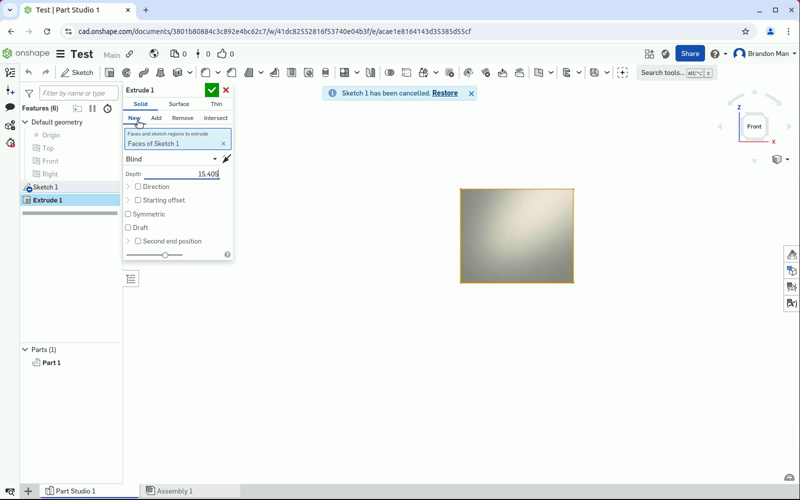
key(enter)
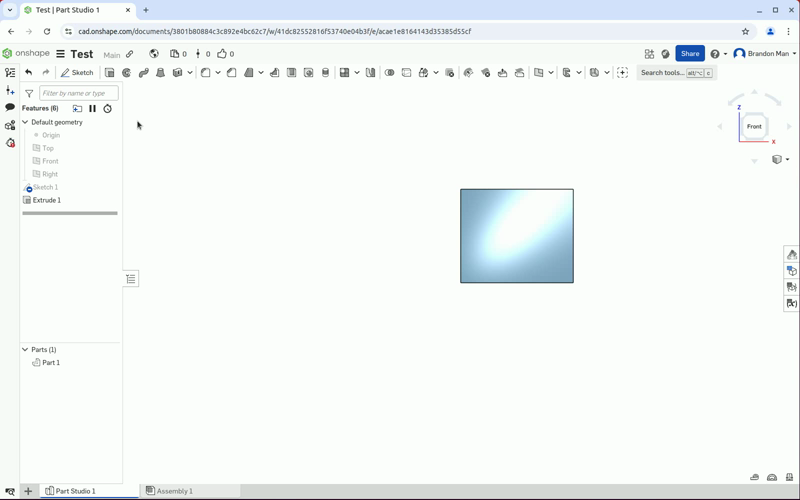
key(shift+h)
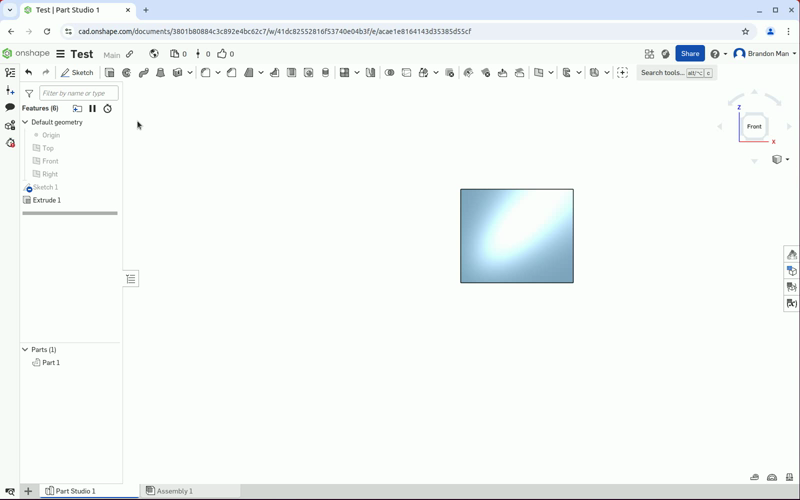
key(shift+h)
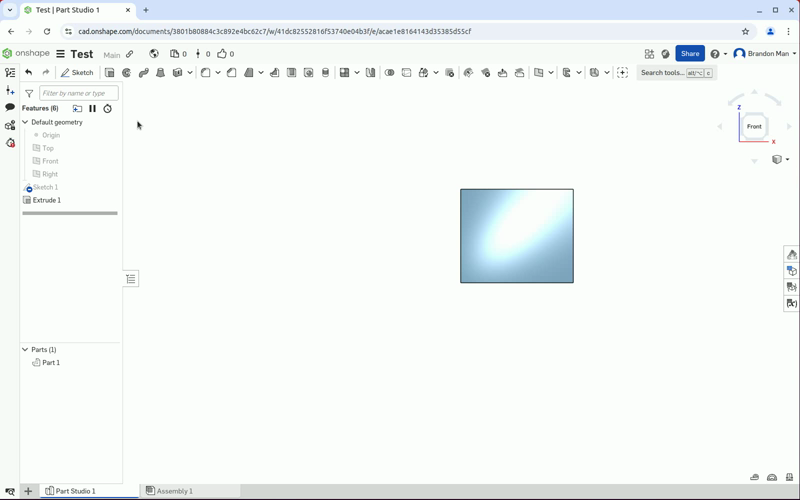
mouse_move(73, 189)
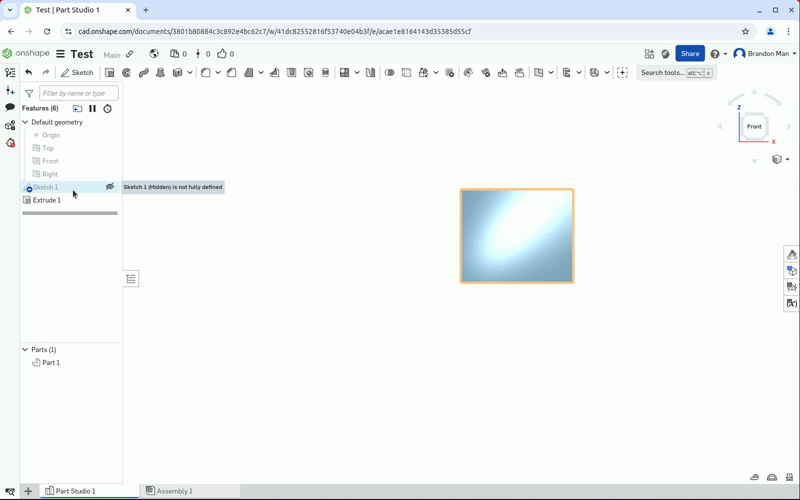
click(73, 189)
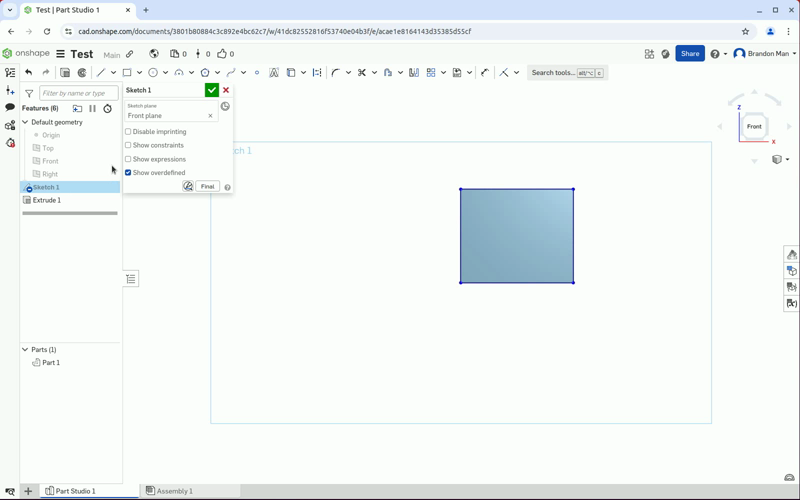
mouse_move(229, 92)
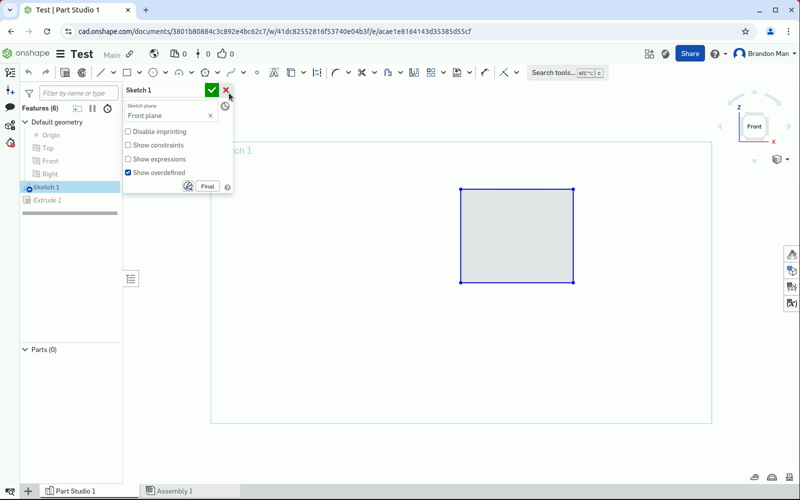
click(229, 92)
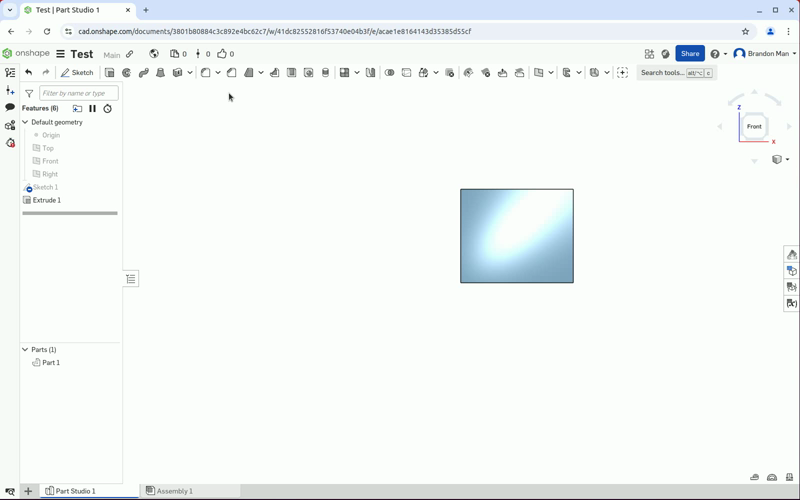
mouse_move(541, 75)
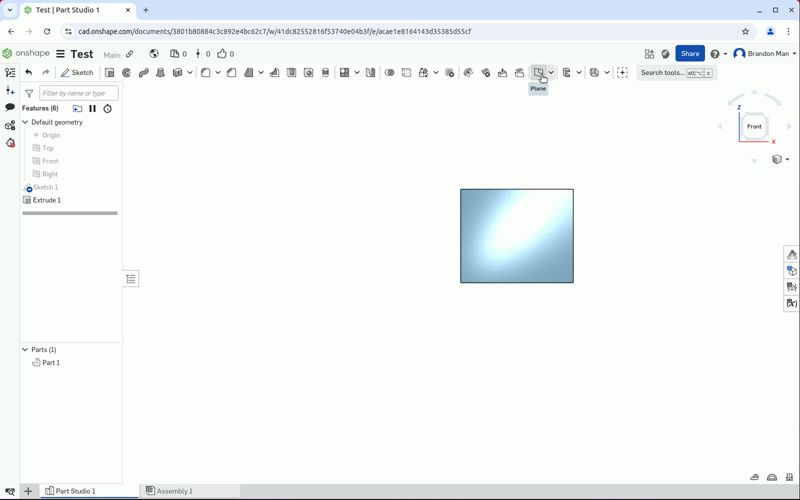
click(541, 75)
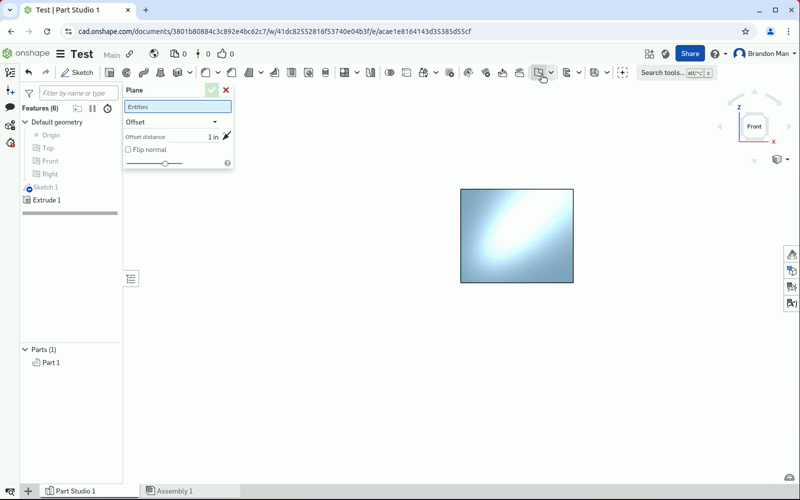
mouse_move(73, 163)
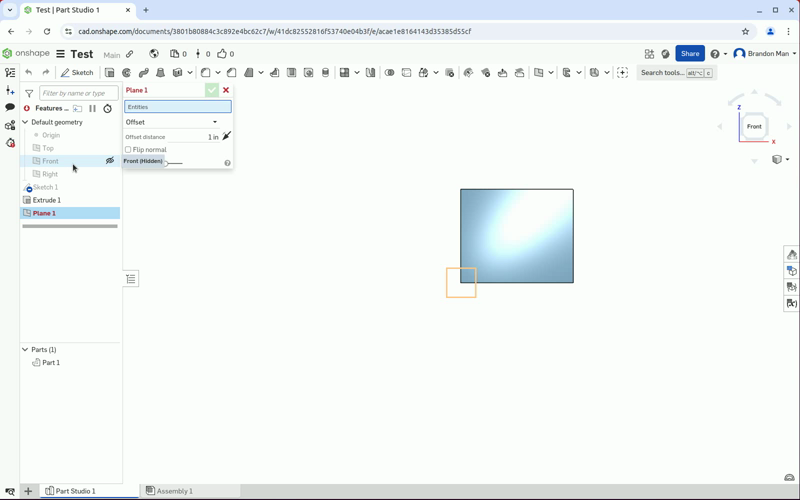
click(73, 163)
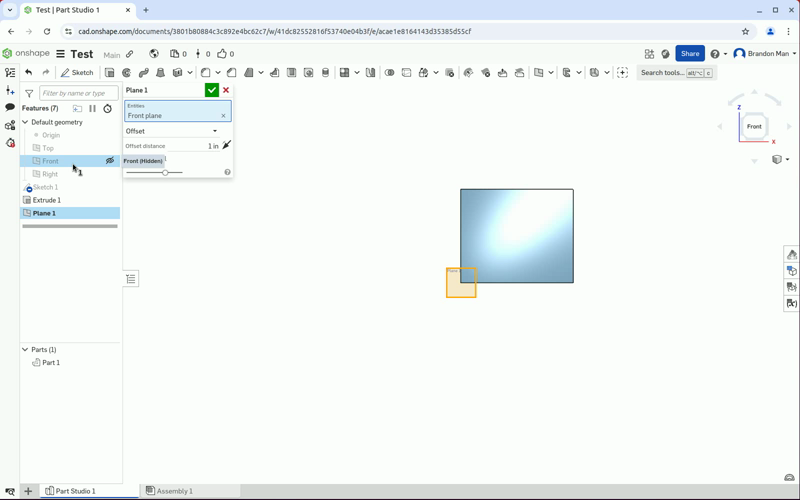
key(tab, 2)
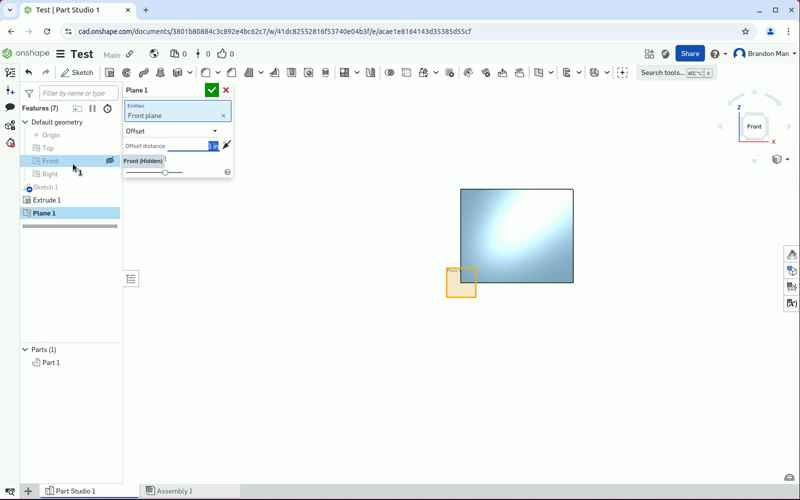
text(15.405)
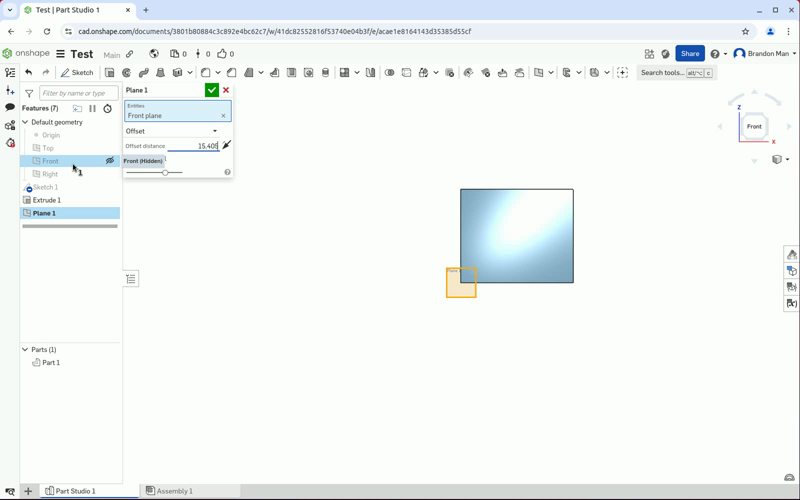
key(enter, 2)
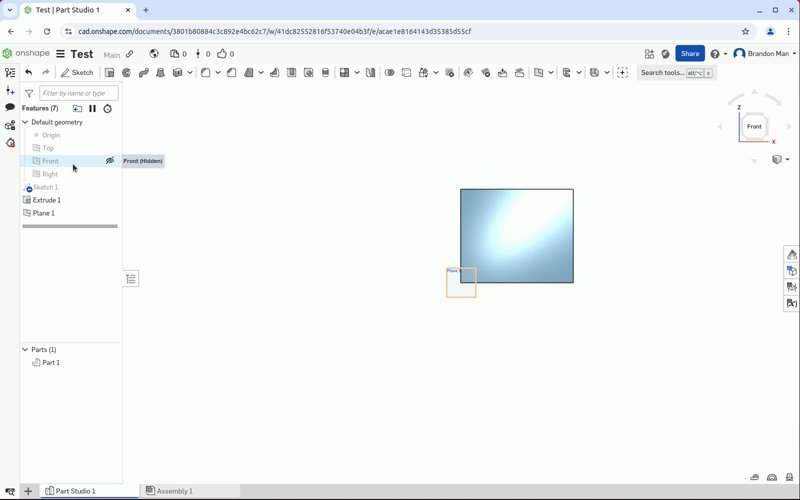
key(shift+s)
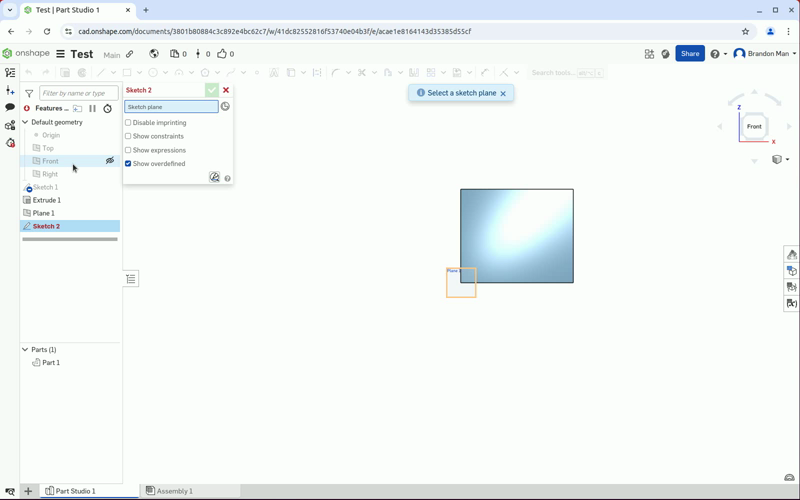
mouse_move(73, 215)
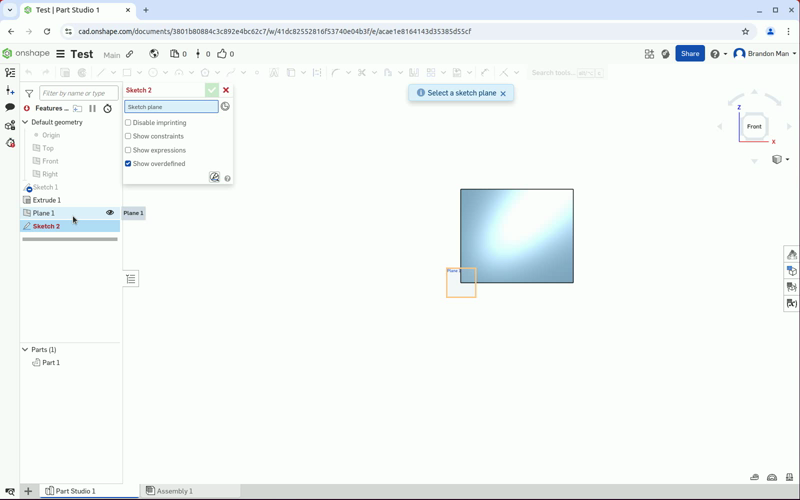
click(73, 215)
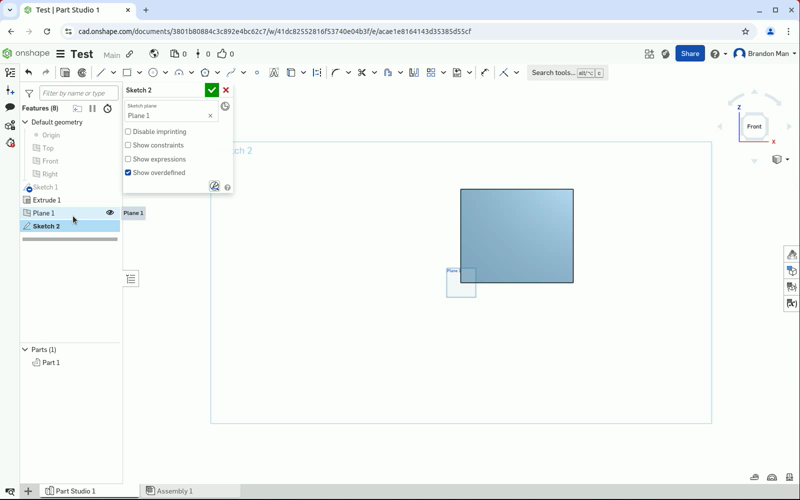
mouse_move(73, 352)
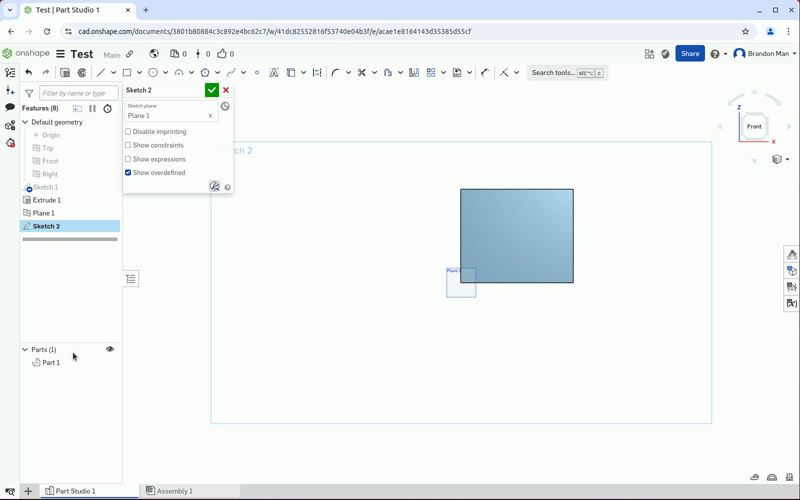
key(y)
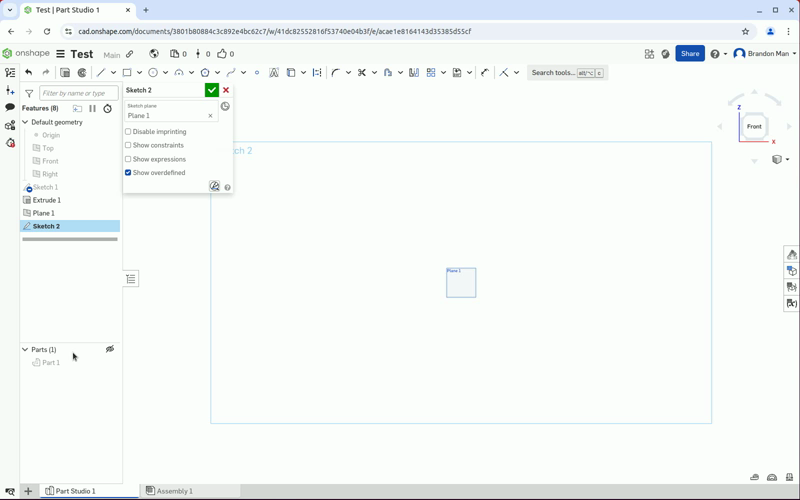
key(l)
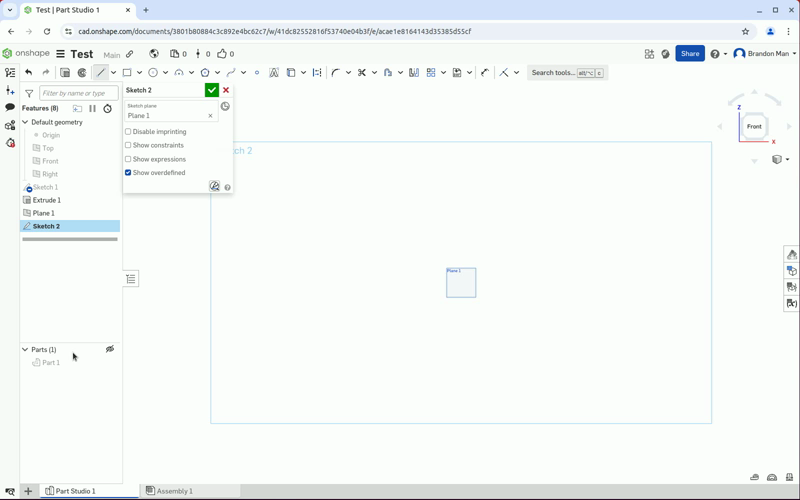
key_down(shift)
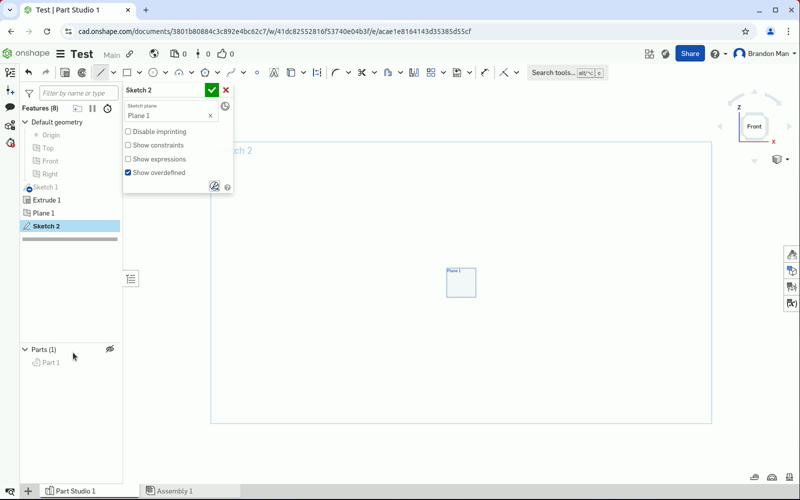
mouse_move(460, 245)
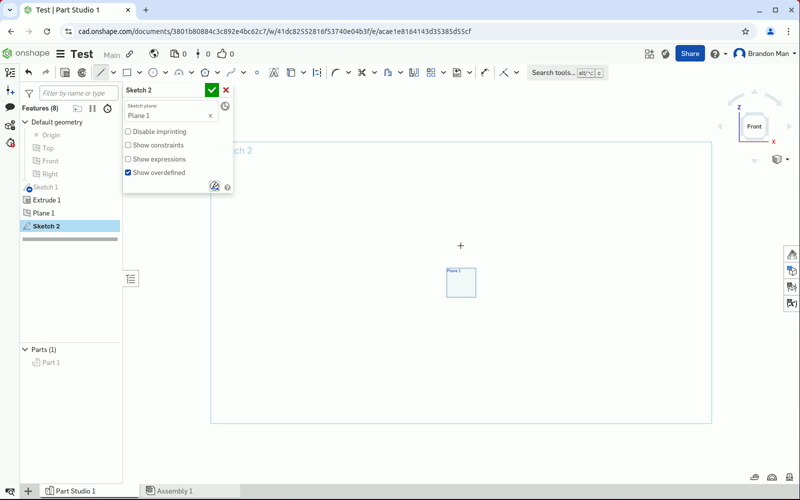
click(460, 245)
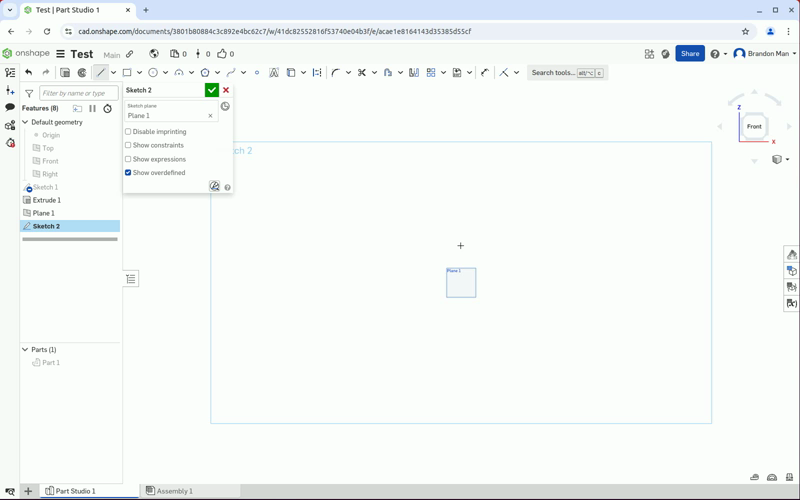
key_up(shift)
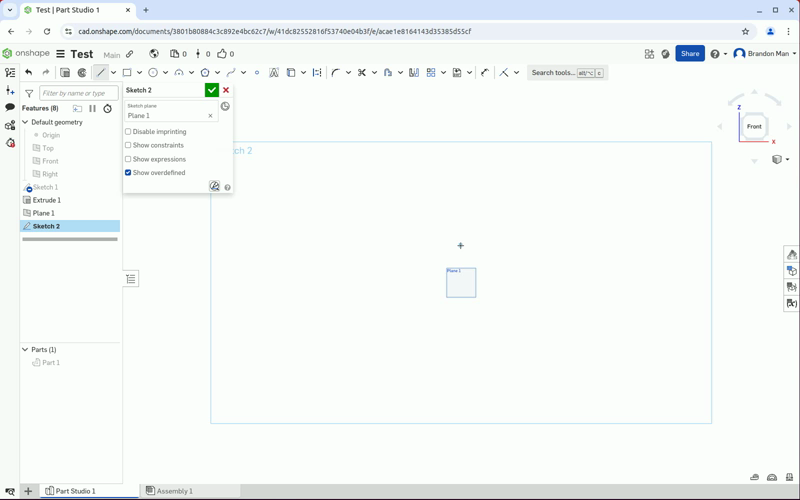
key_down(shift)
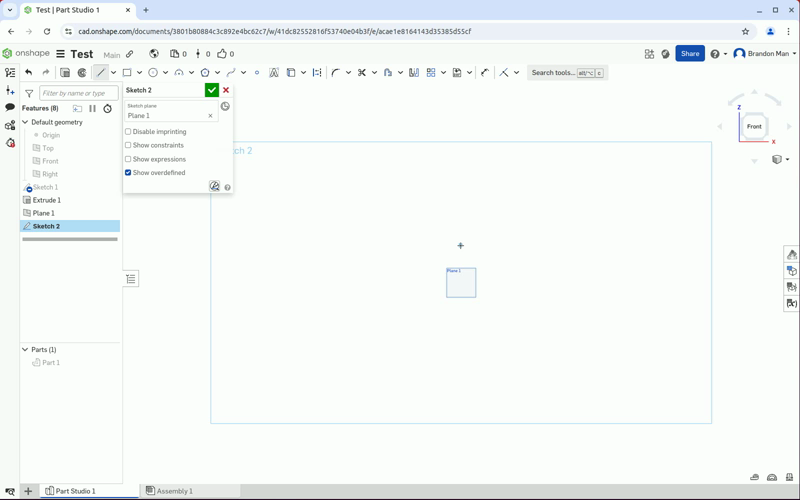
mouse_move(573, 245)
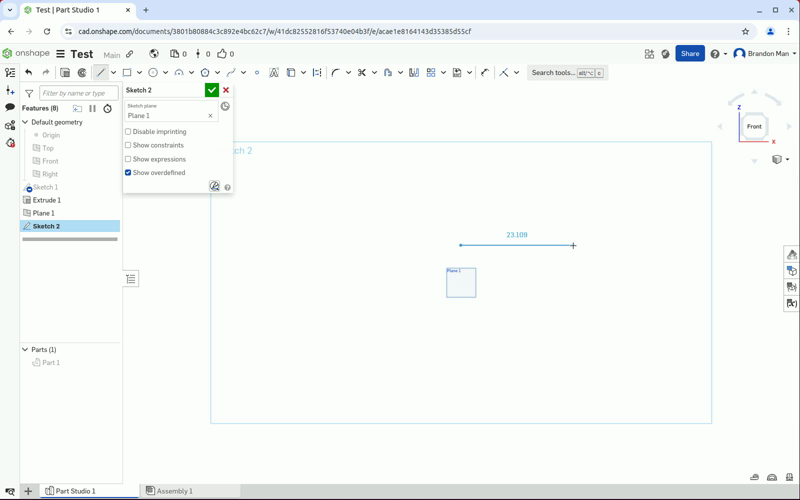
click(573, 245)
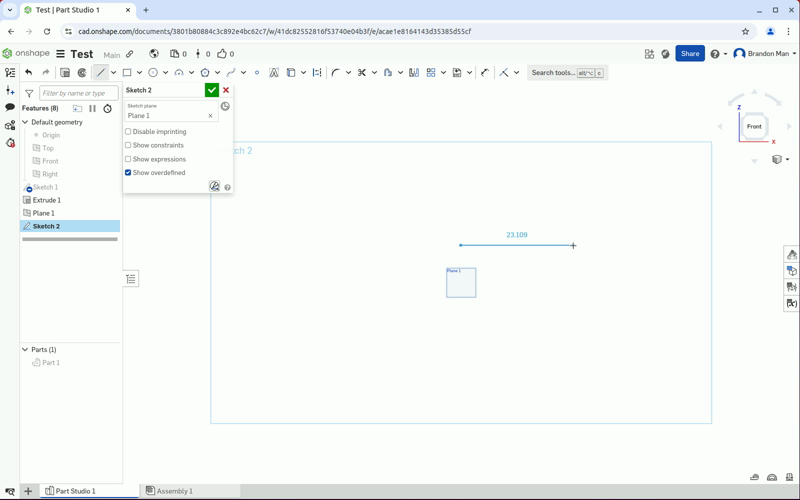
key_up(shift)
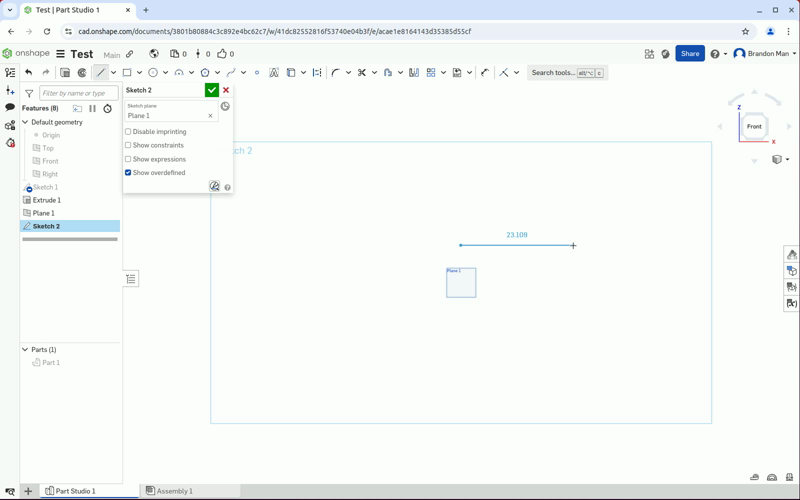
key_down(shift)
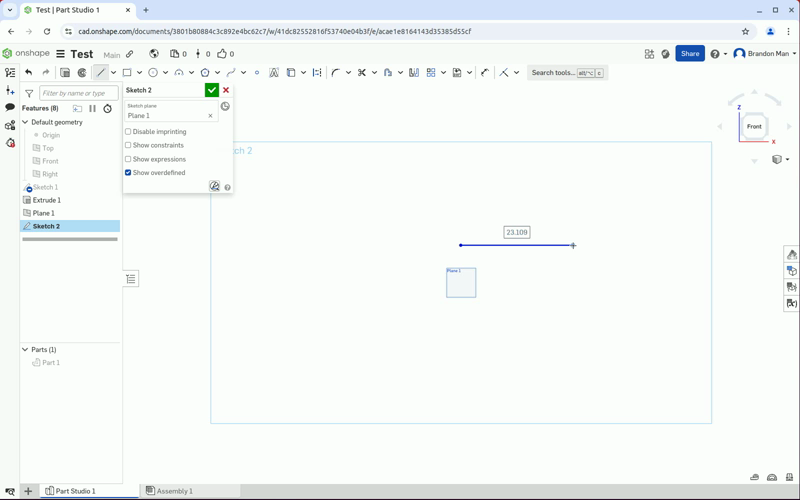
mouse_move(589, 245)
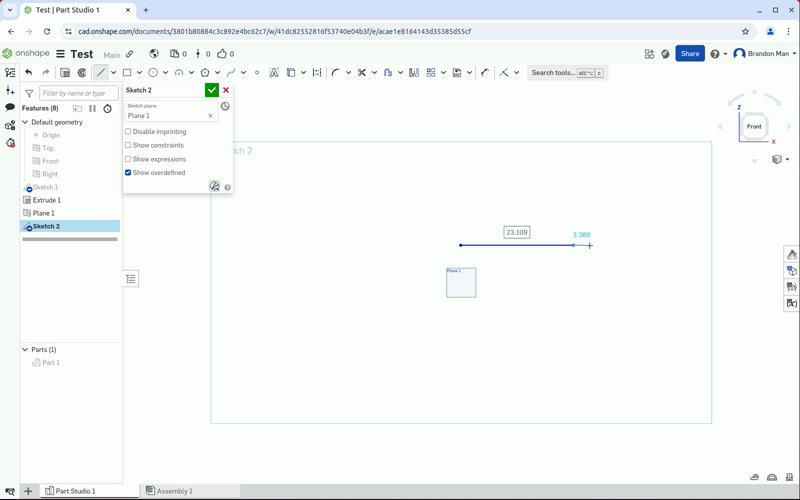
mouse_move(573, 188)
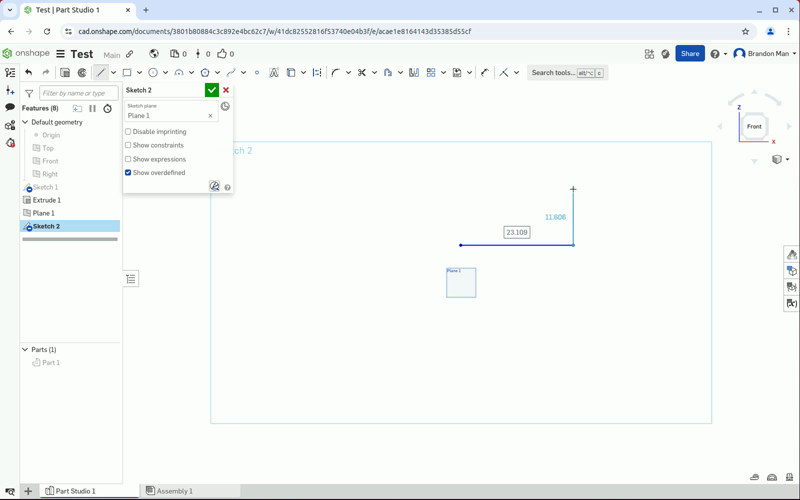
click(573, 188)
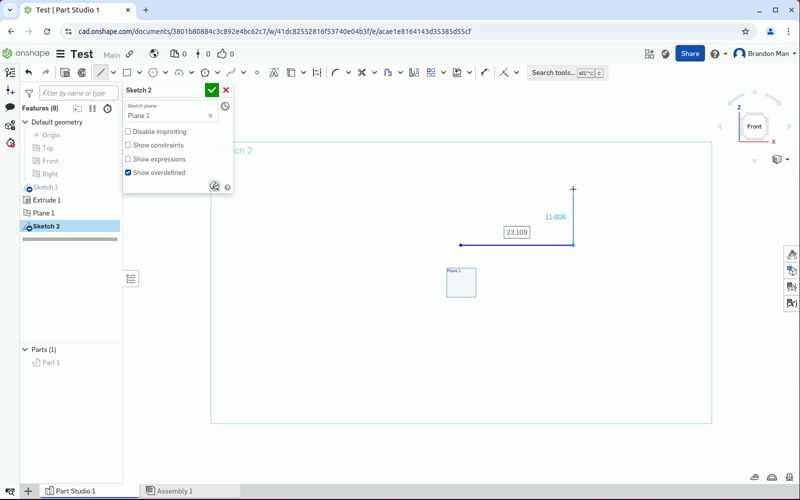
key_up(shift)
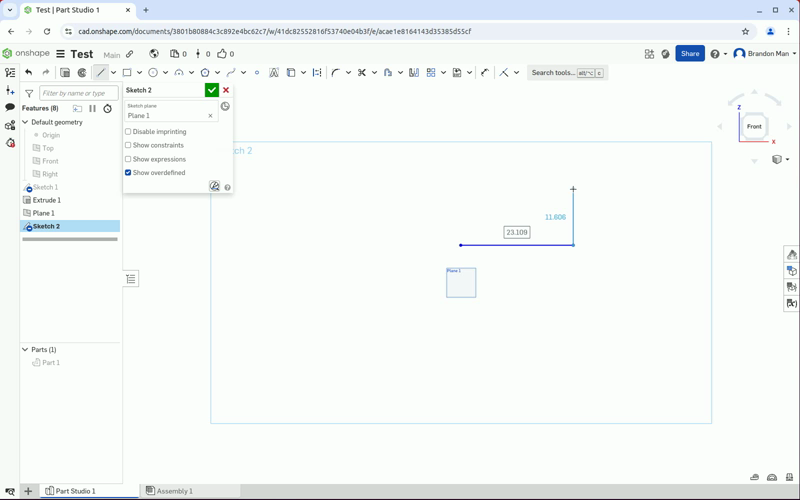
key_down(shift)
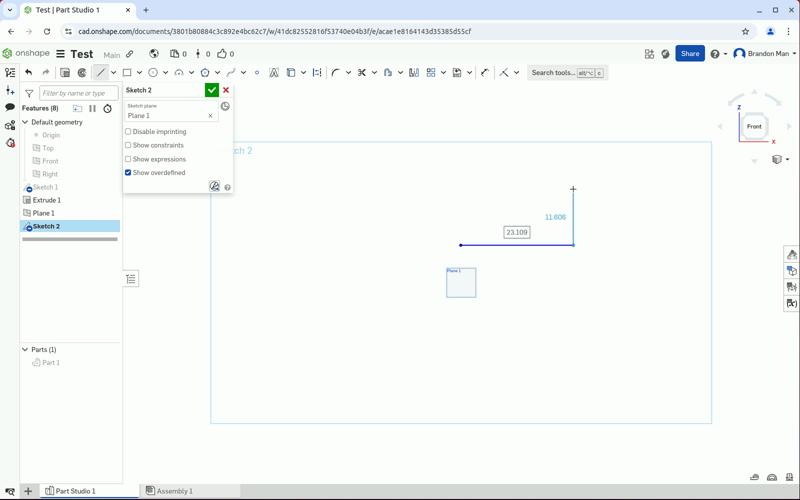
mouse_move(460, 188)
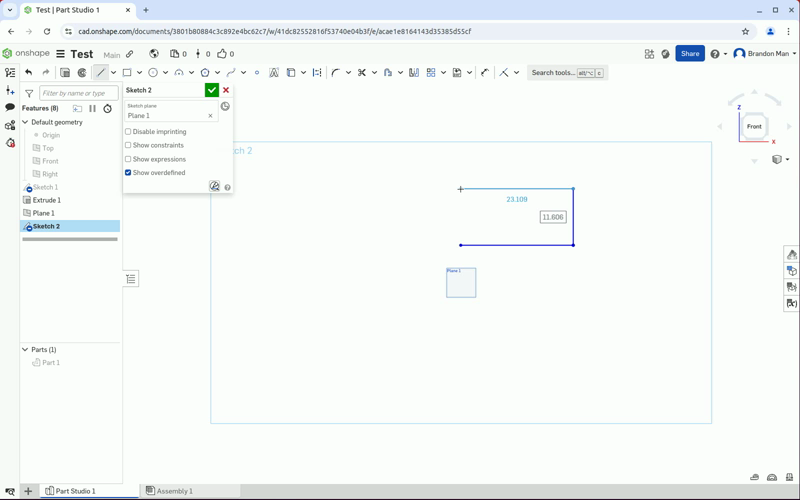
click(460, 188)
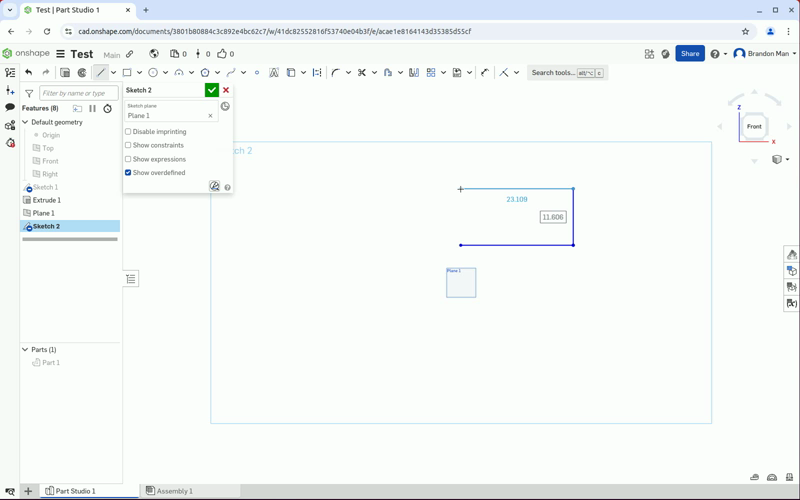
key_up(shift)
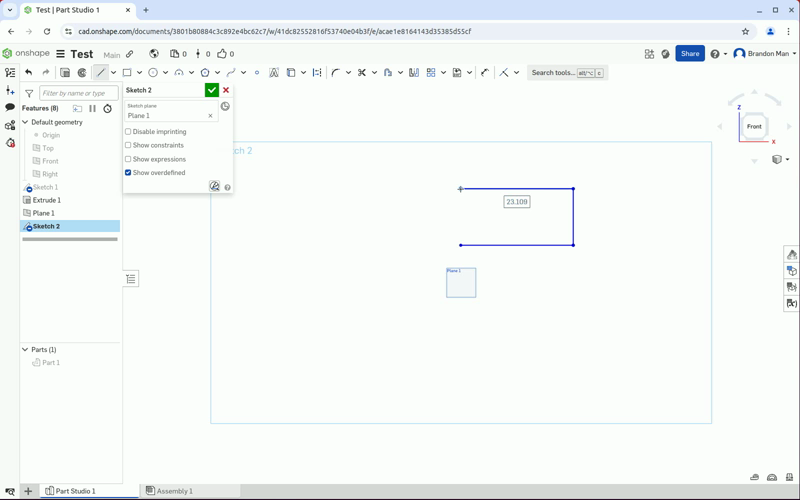
mouse_move(490, 188)
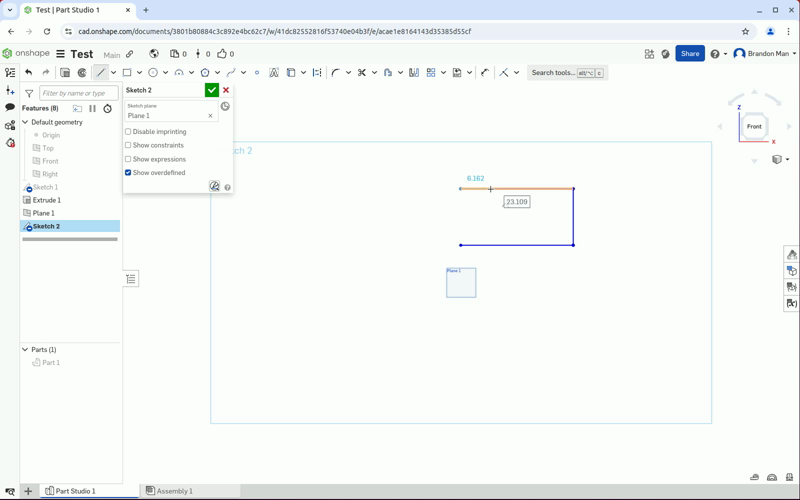
key_down(shift)
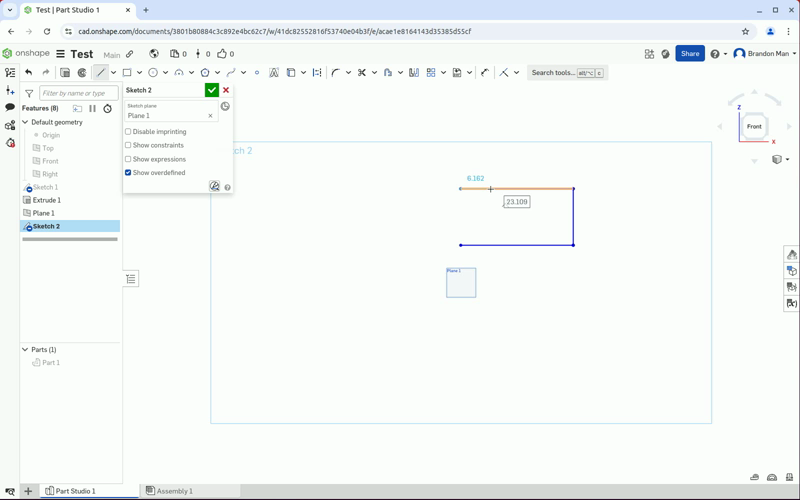
mouse_move(460, 245)
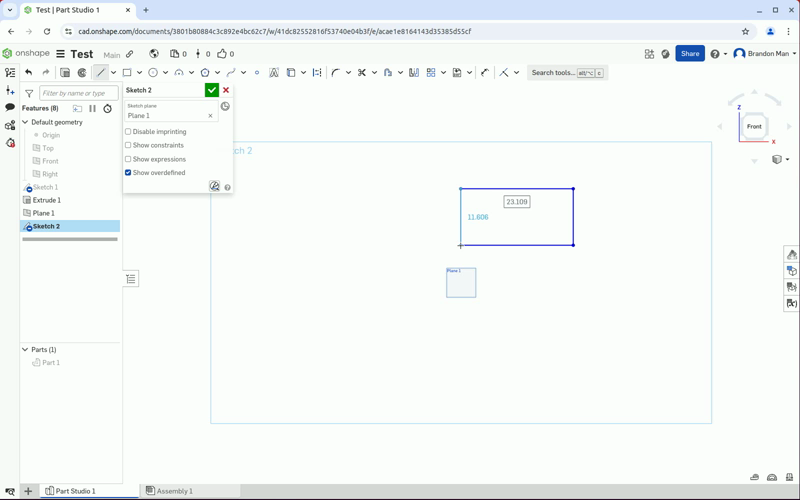
key_up(shift)
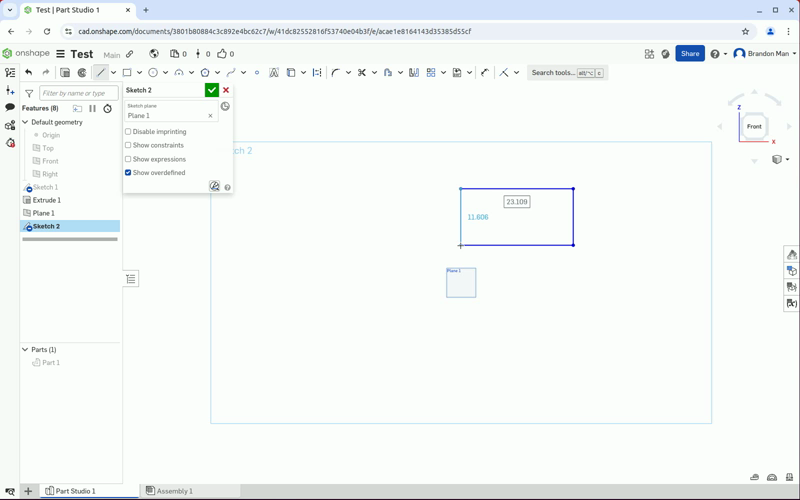
click(460, 245)
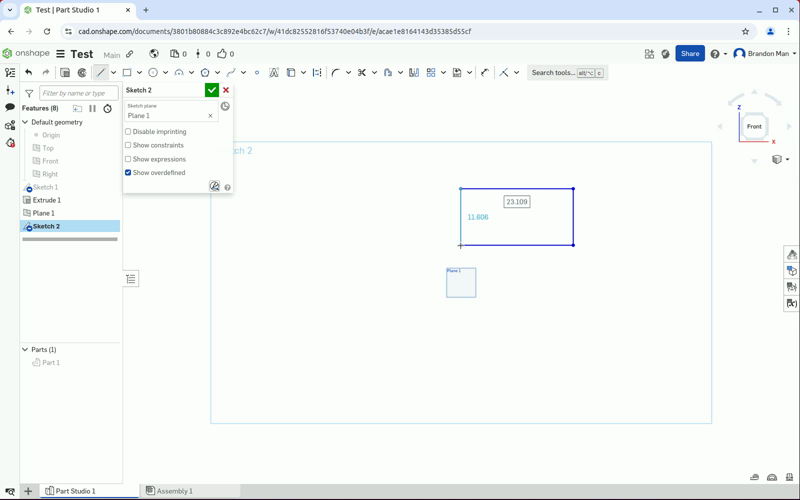
key(esc)
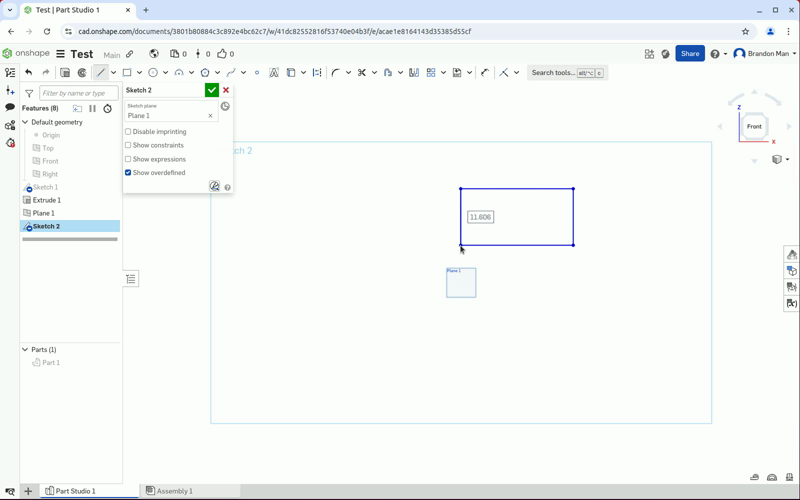
mouse_move(560, 236)
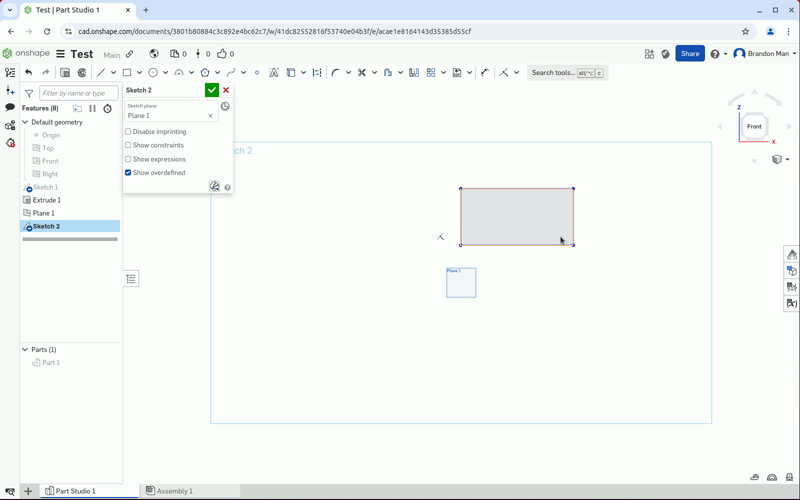
click(560, 236)
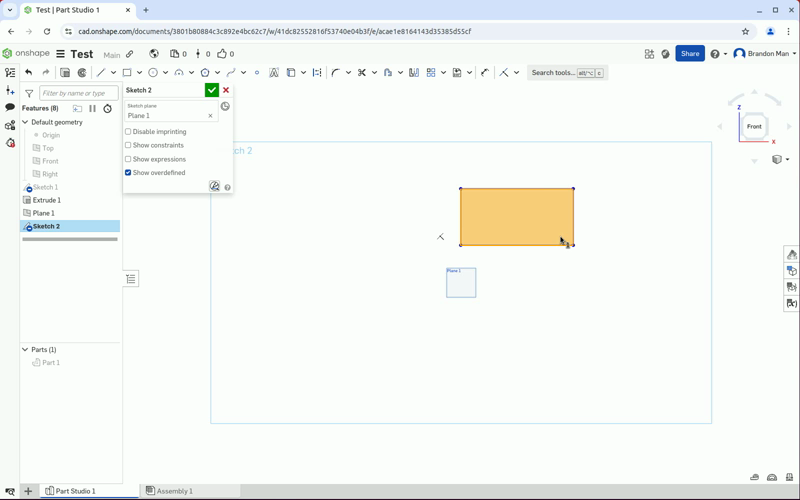
mouse_move(73, 352)
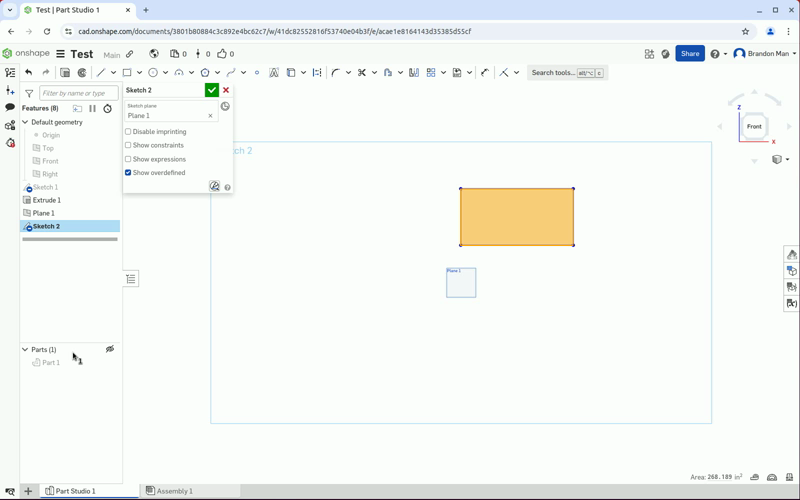
key(shift+y)
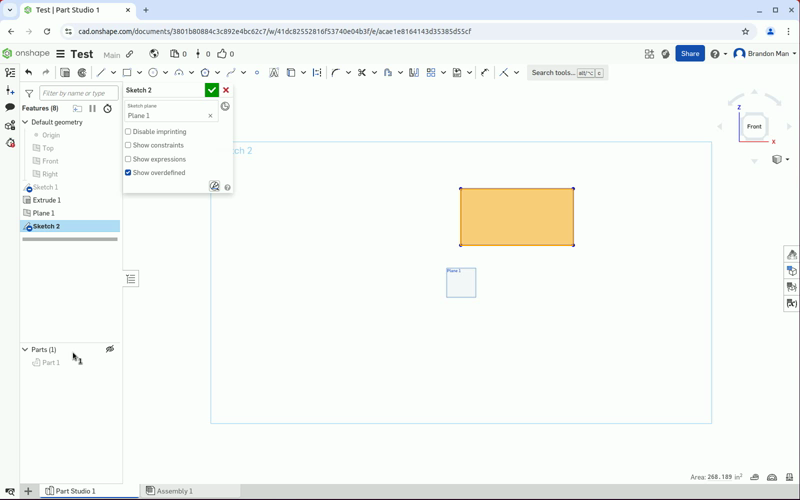
key(shift+e)
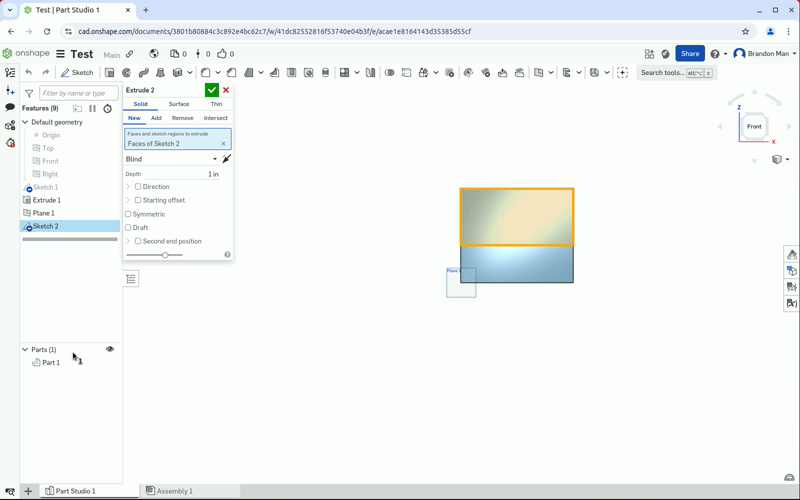
mouse_move(143, 106)
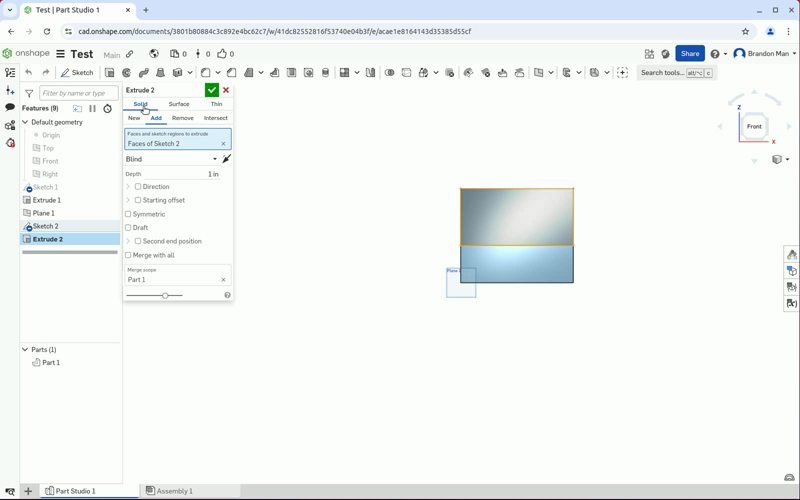
click(143, 106)
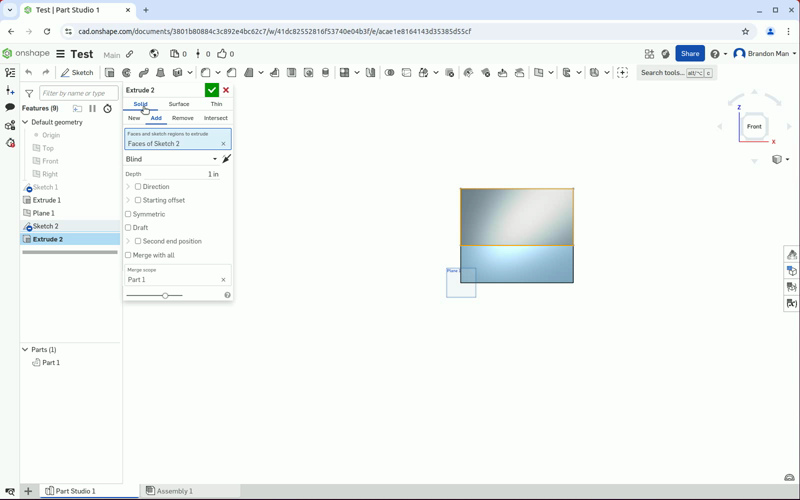
mouse_move(186, 120)
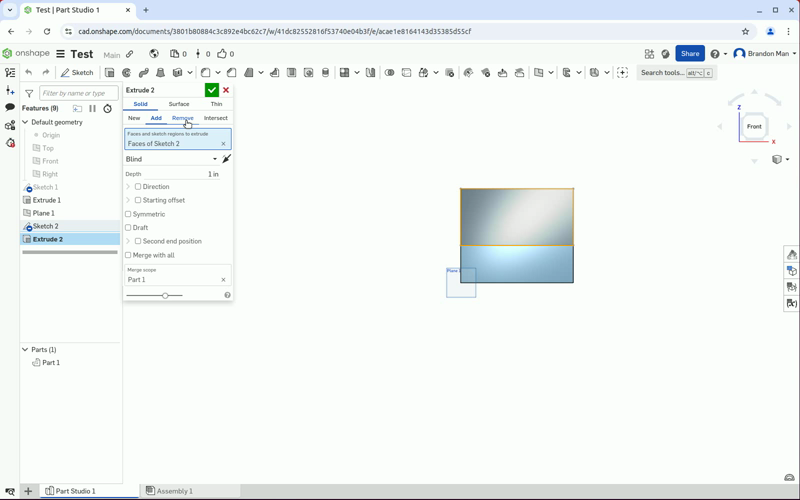
click(186, 120)
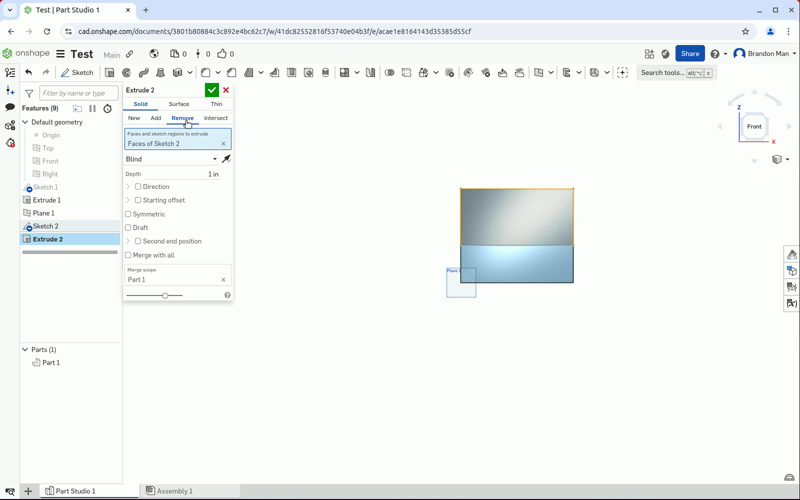
key(tab, 4)
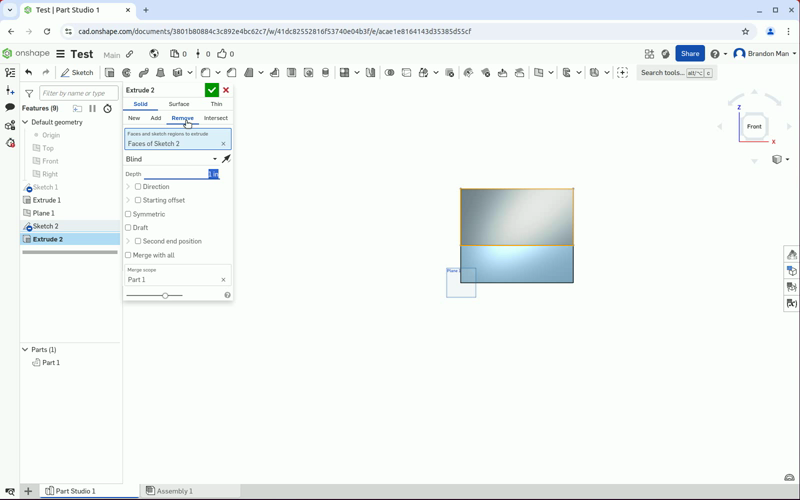
text(7.703)
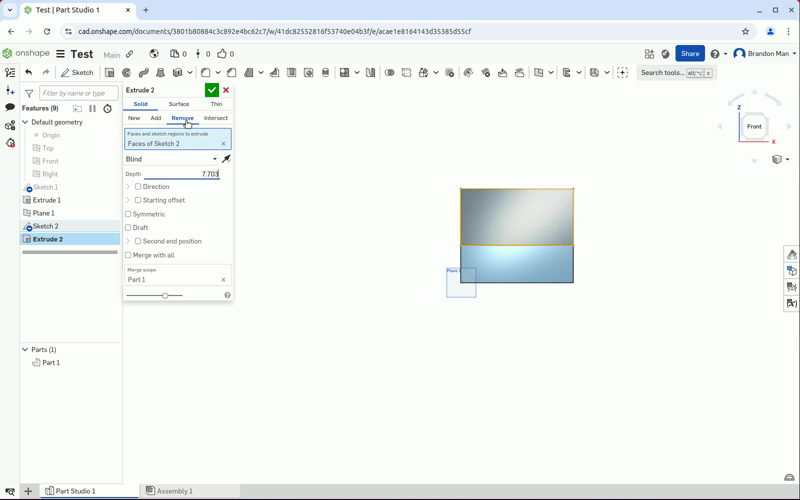
key(tab, 6)
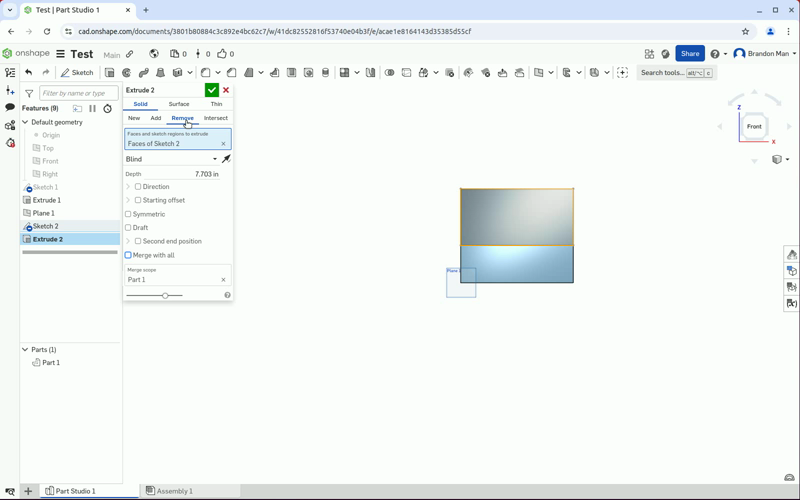
key(space)
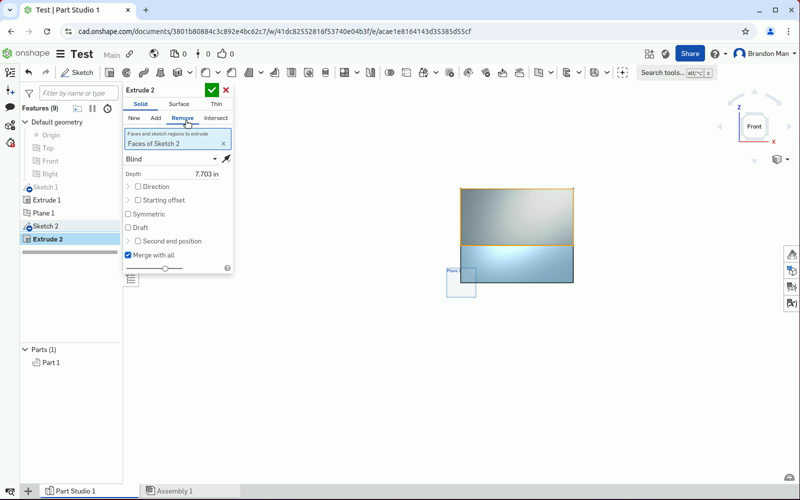
key(enter)
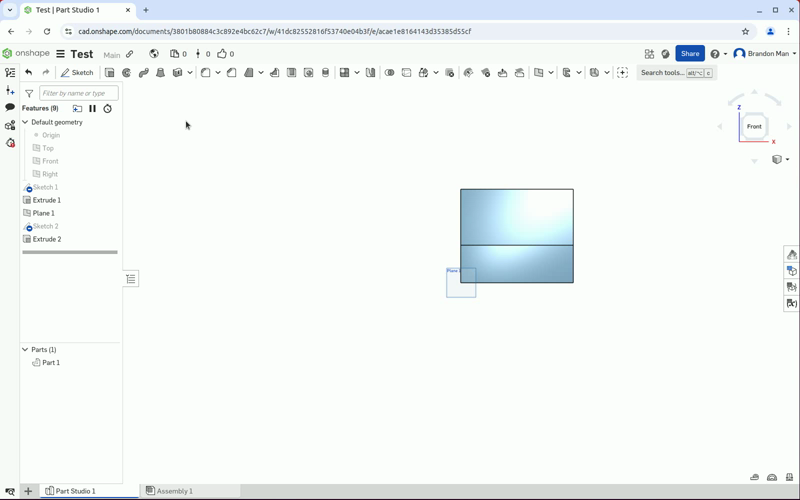
key(shift+h)
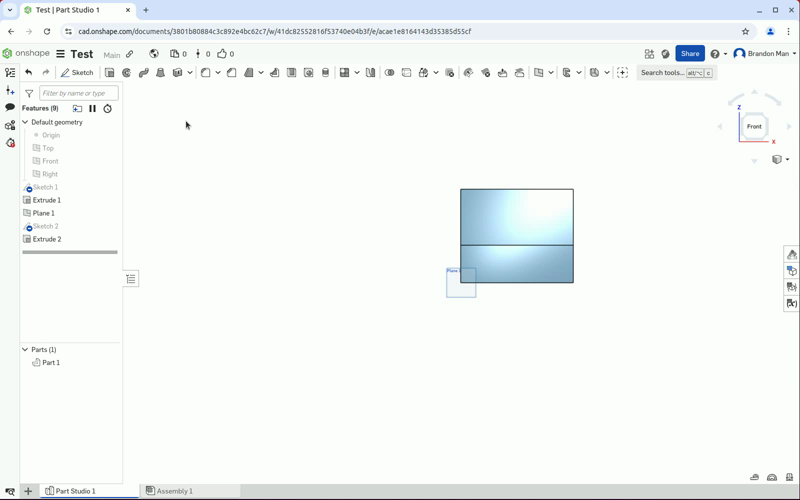
key(shift+h)
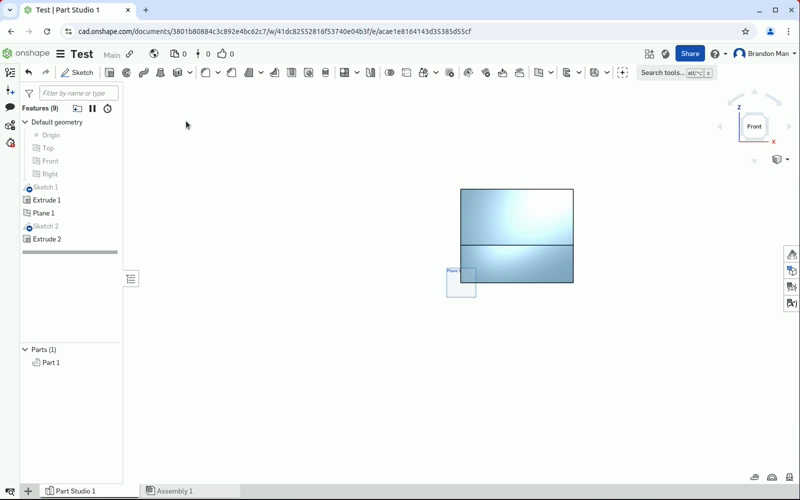
mouse_move(73, 189)
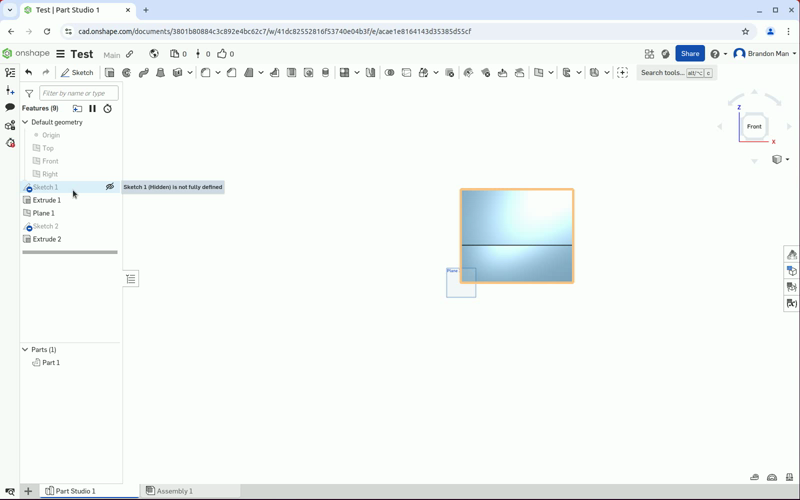
click(73, 189)
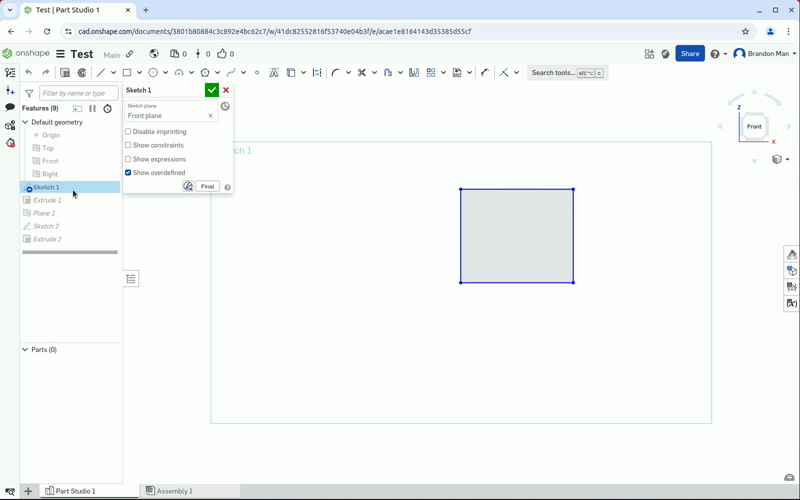
mouse_move(229, 92)
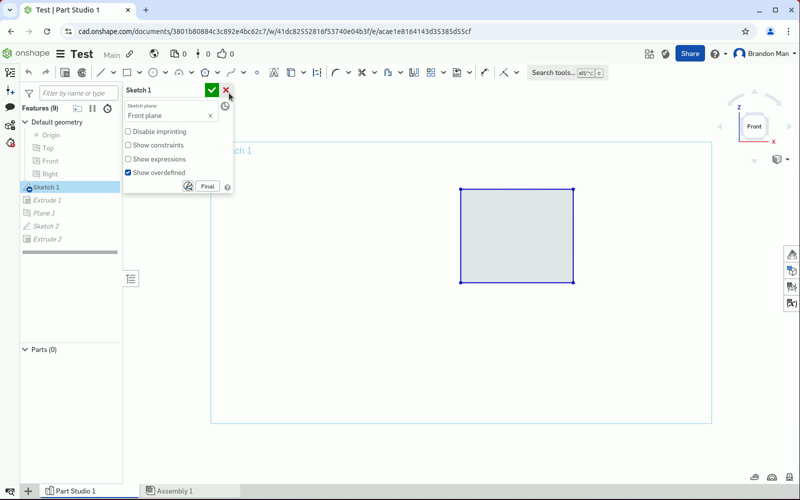
click(229, 92)
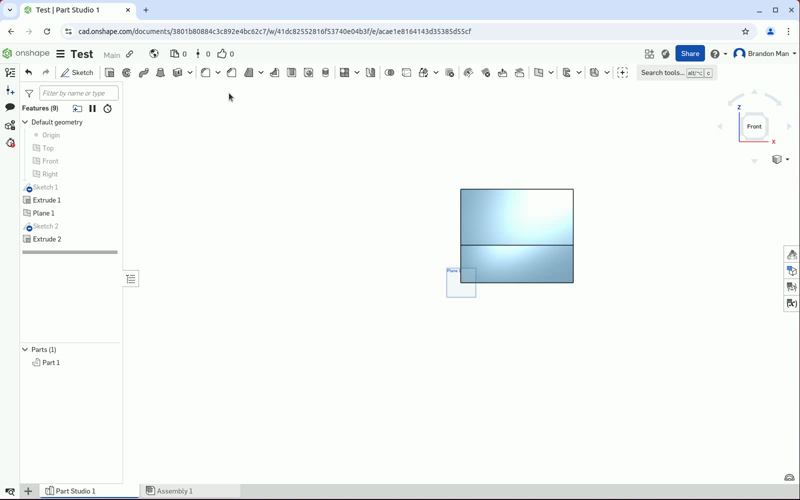
mouse_move(541, 75)
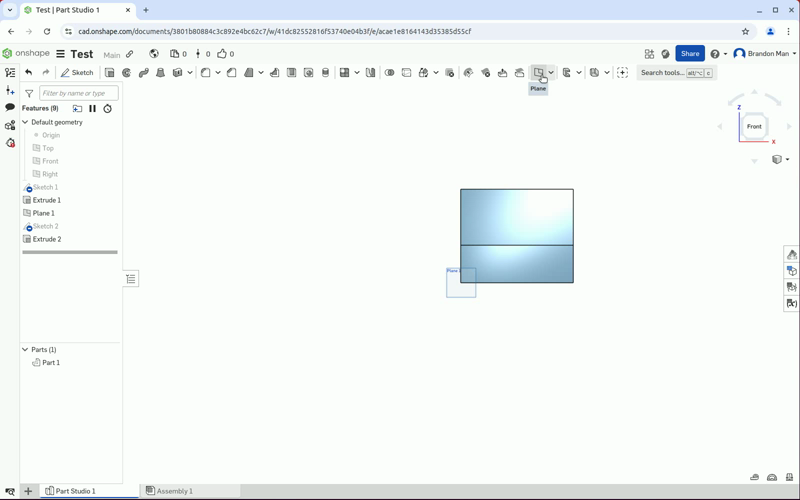
click(541, 75)
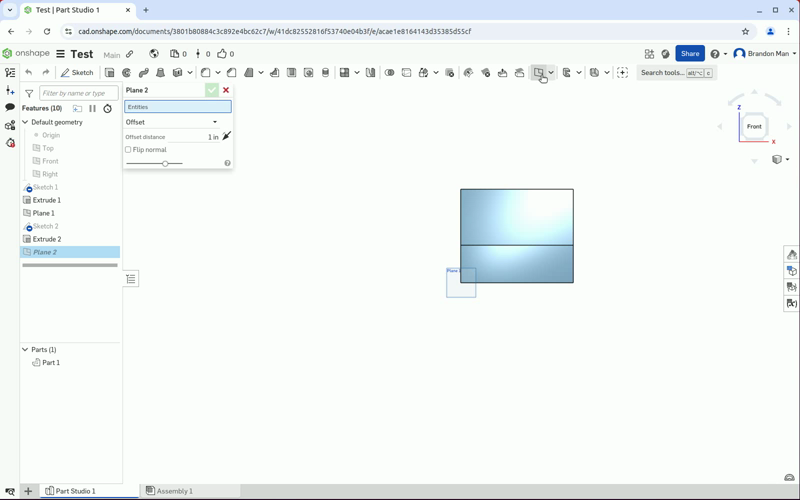
mouse_move(73, 163)
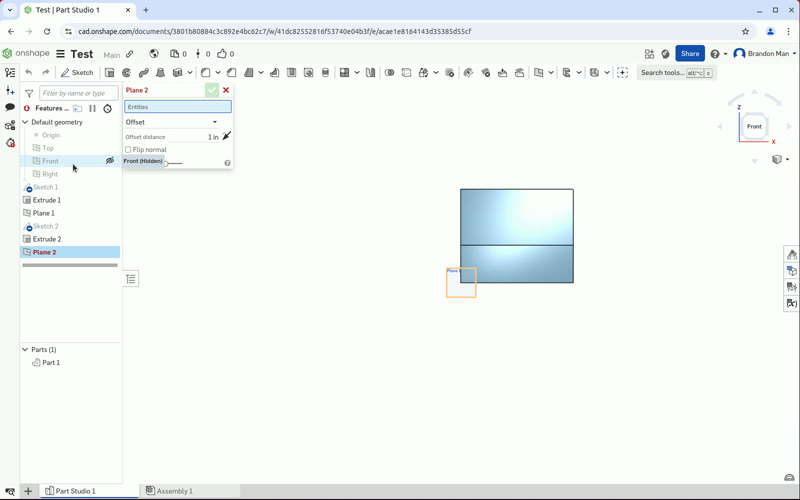
click(73, 163)
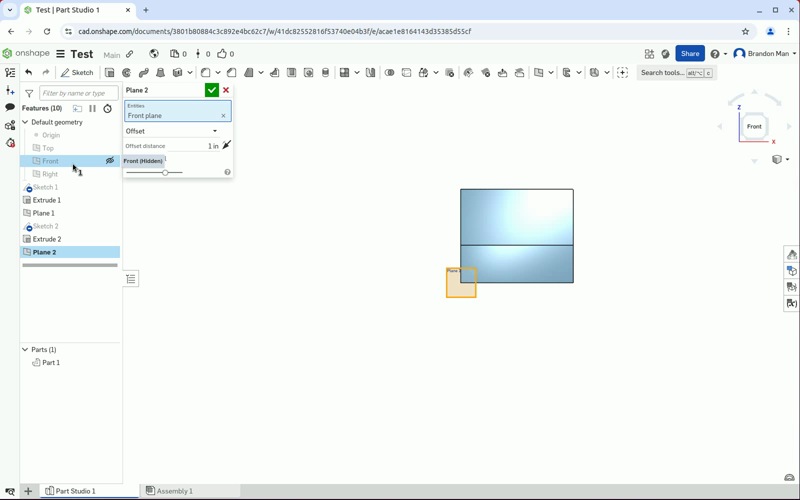
key(tab, 2)
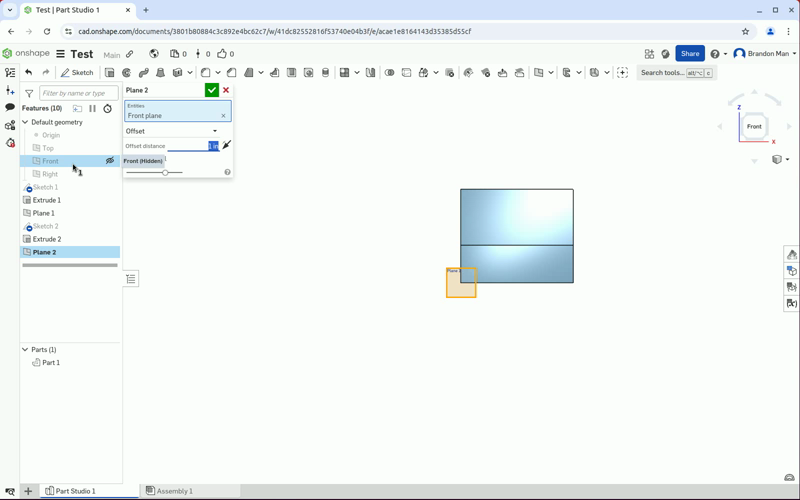
text(7.703)
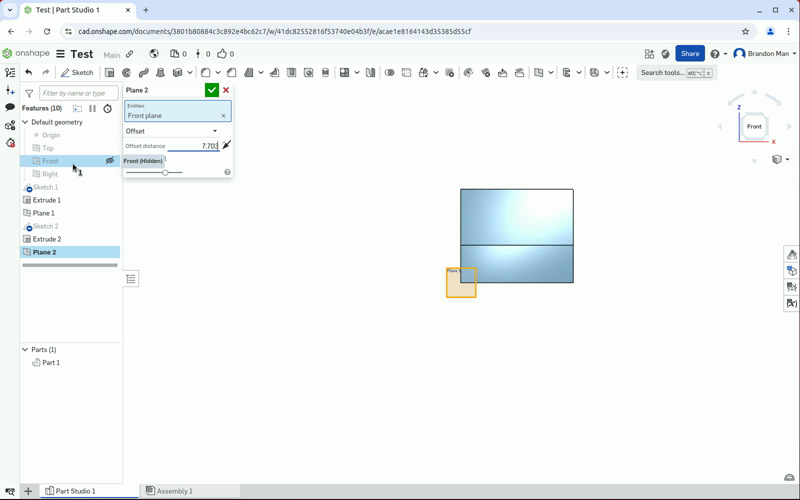
key(enter, 2)
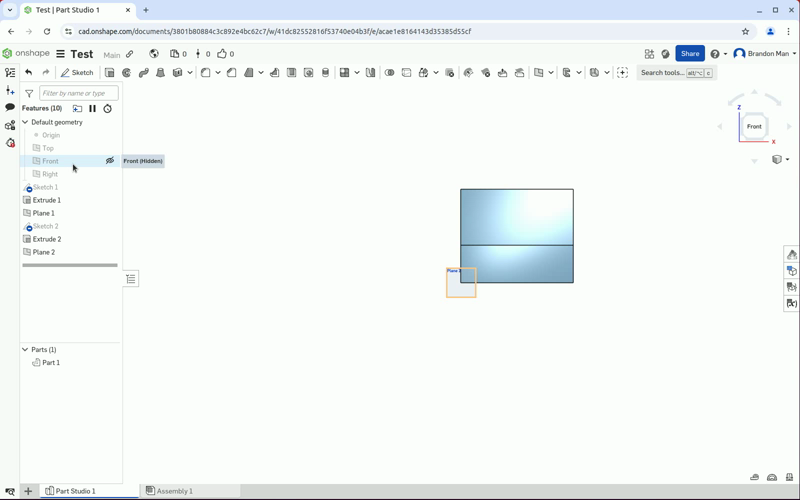
key(shift+s)
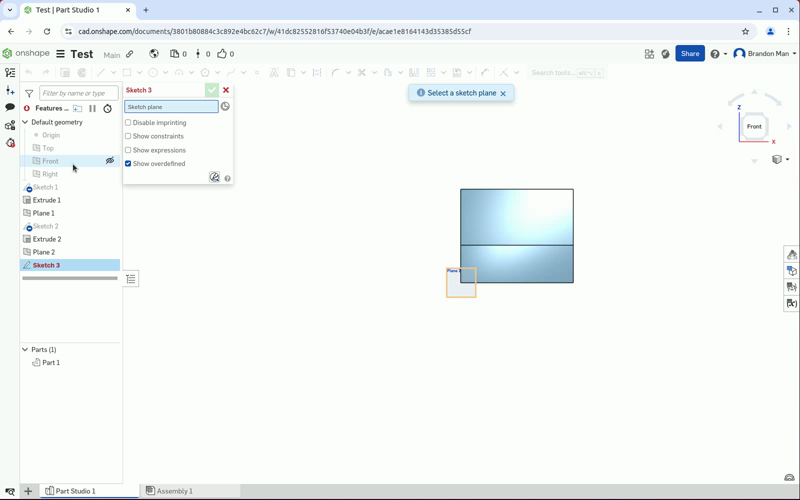
mouse_move(73, 254)
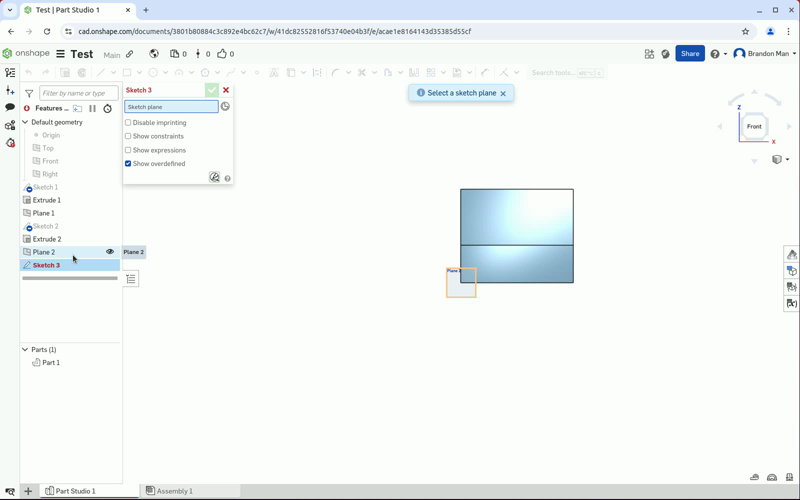
click(73, 254)
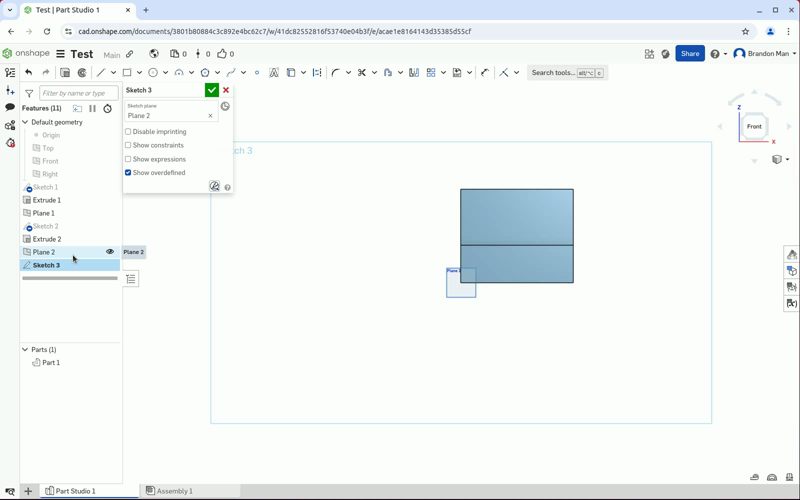
mouse_move(73, 352)
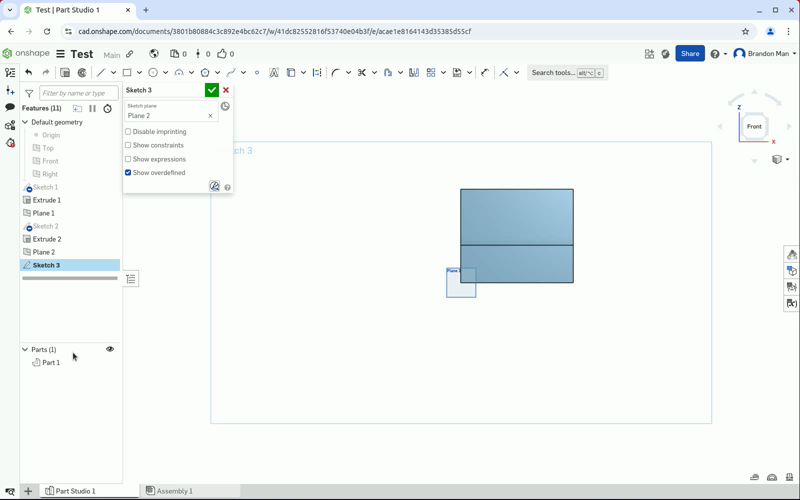
key(y)
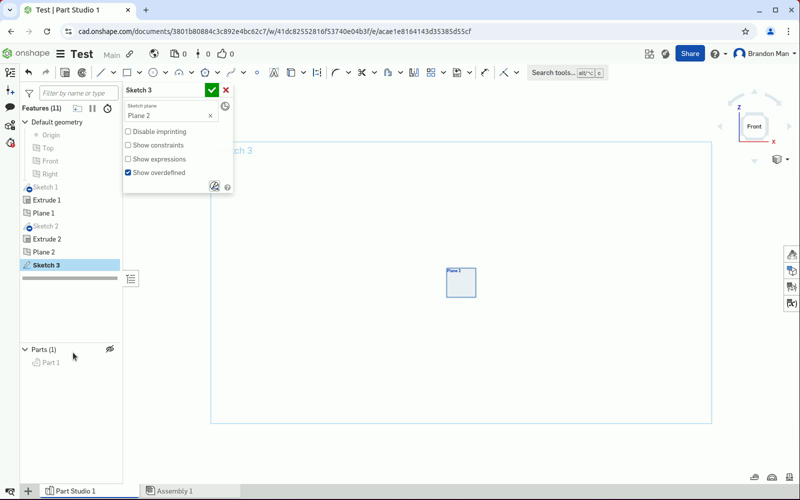
key(l)
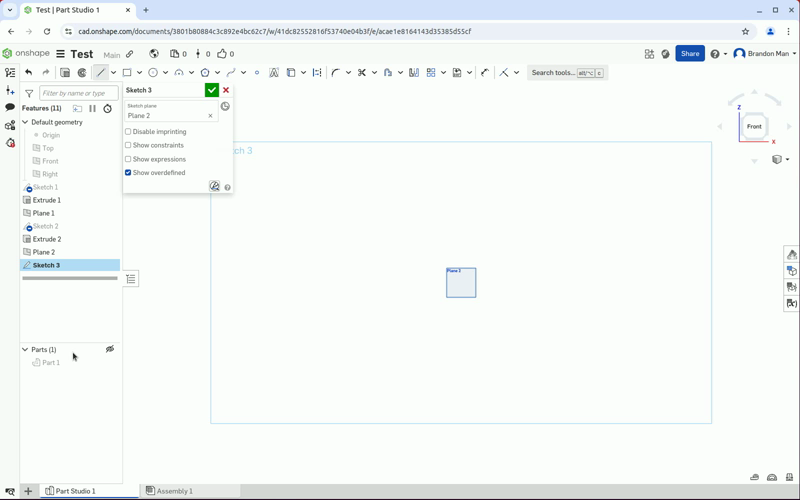
key_down(shift)
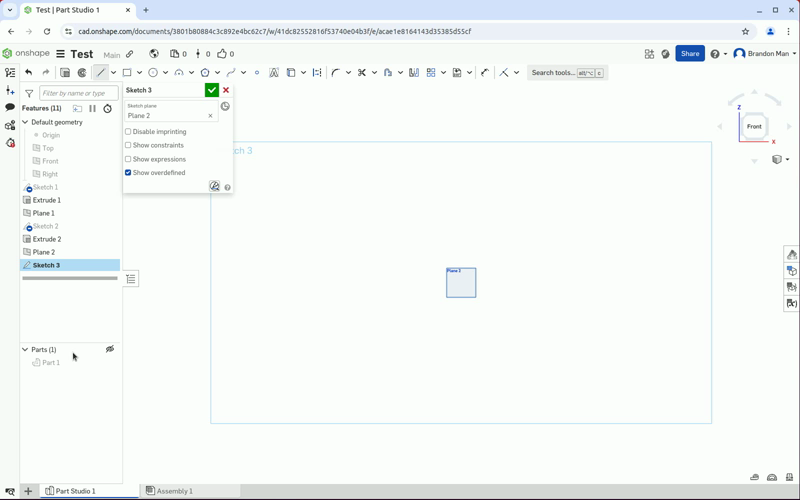
mouse_move(535, 189)
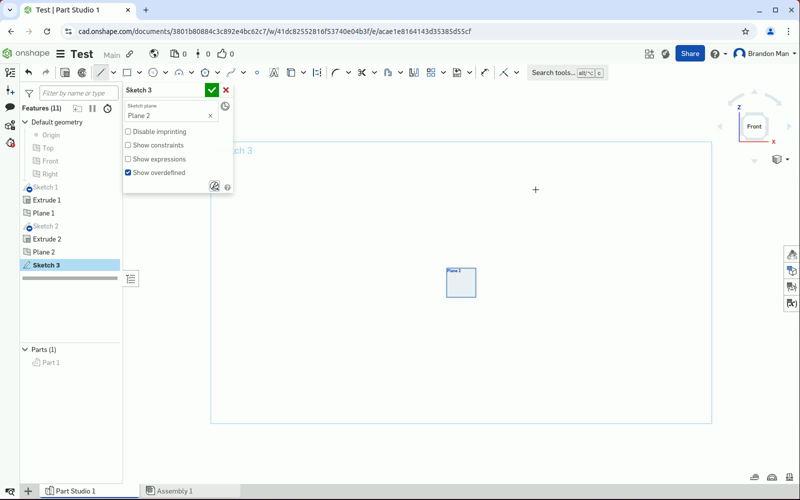
click(535, 189)
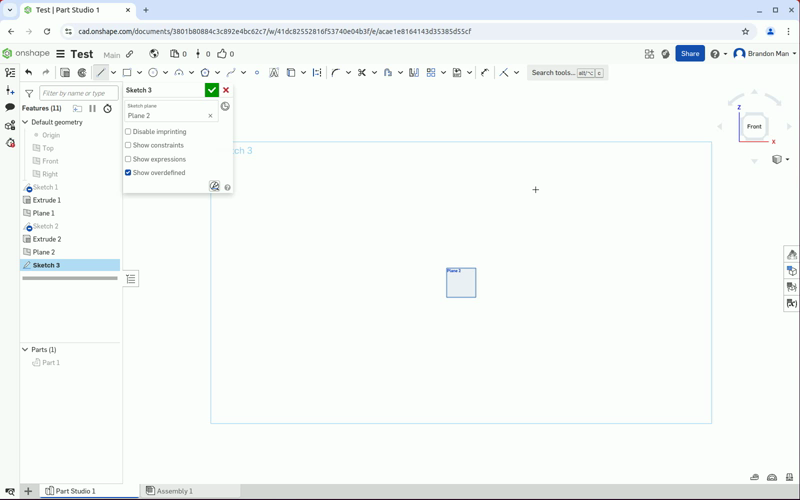
key_up(shift)
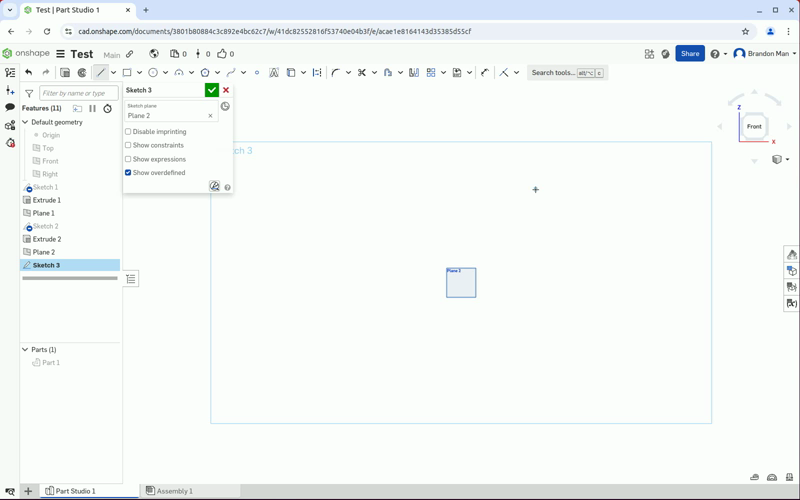
key_down(shift)
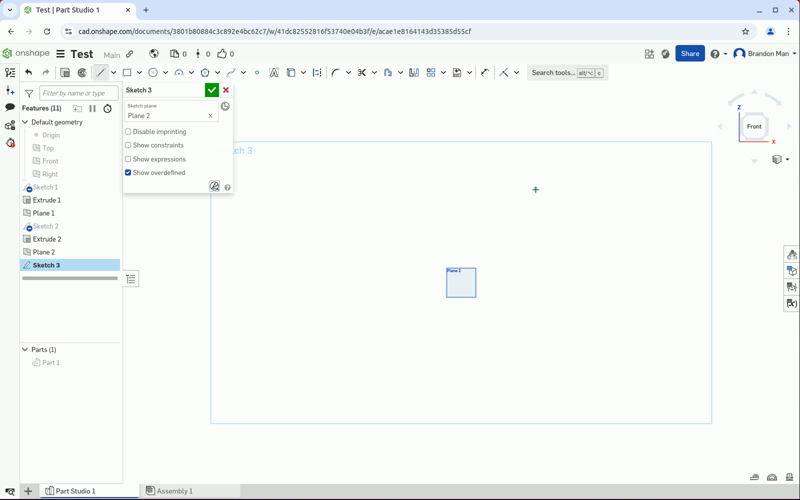
mouse_move(573, 246)
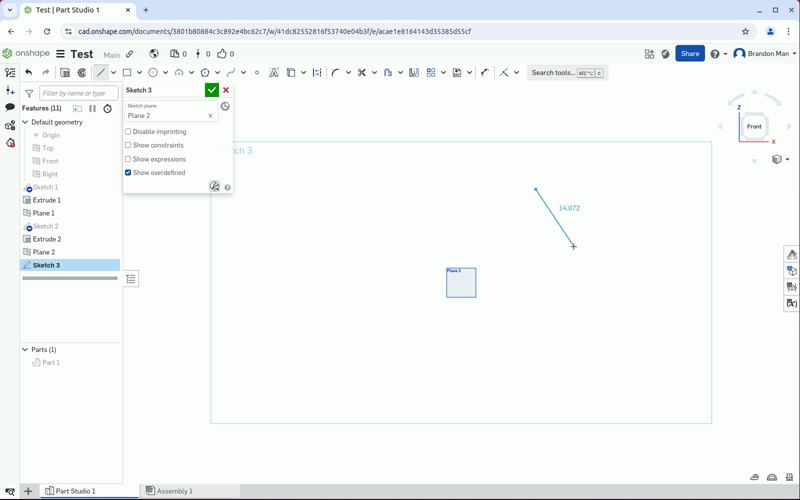
click(573, 246)
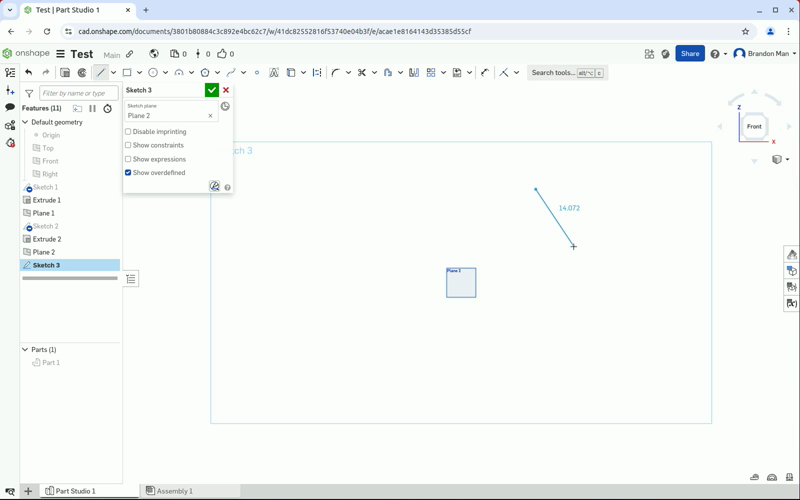
key_up(shift)
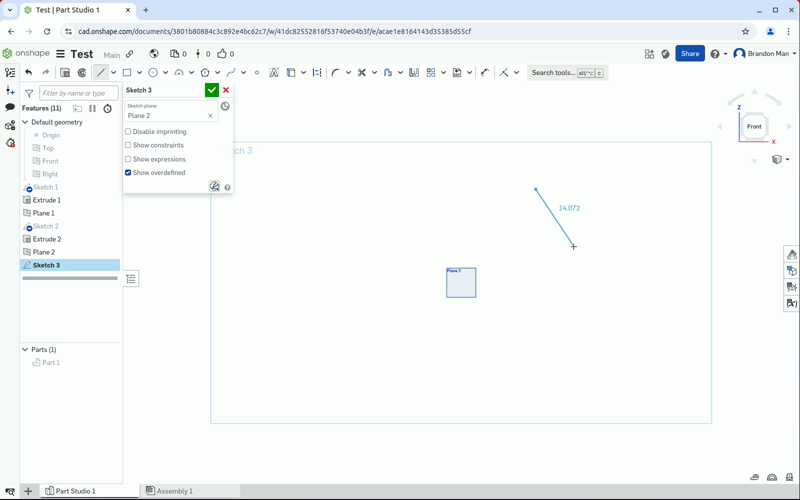
key_down(shift)
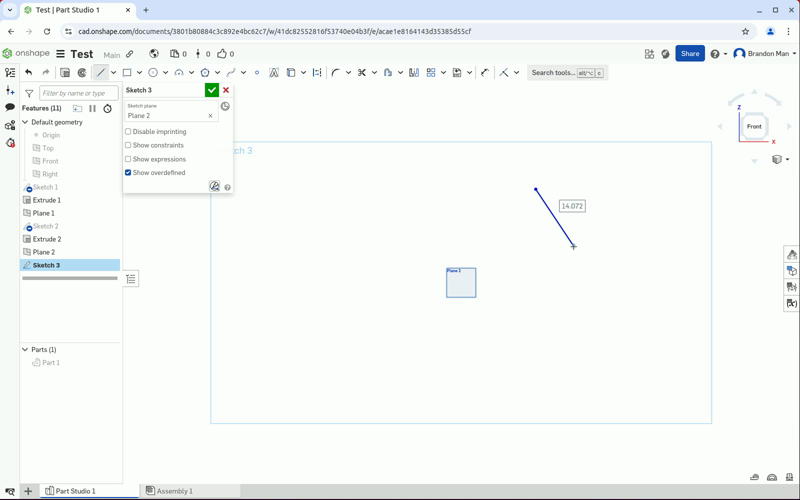
mouse_move(589, 246)
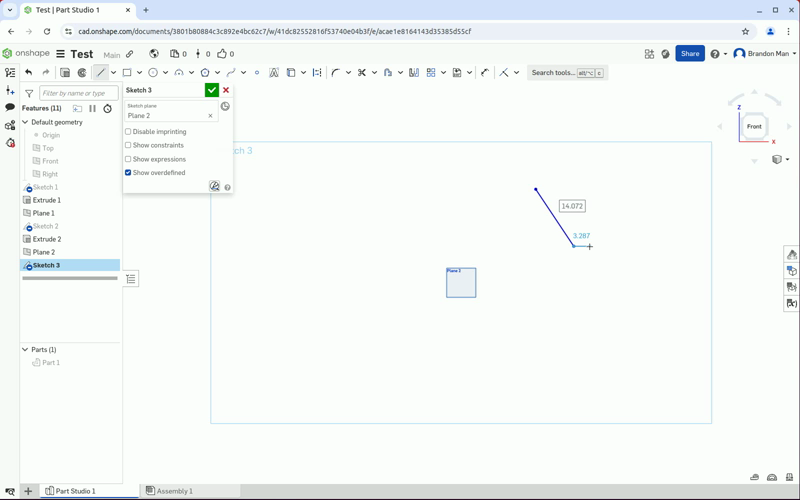
mouse_move(573, 189)
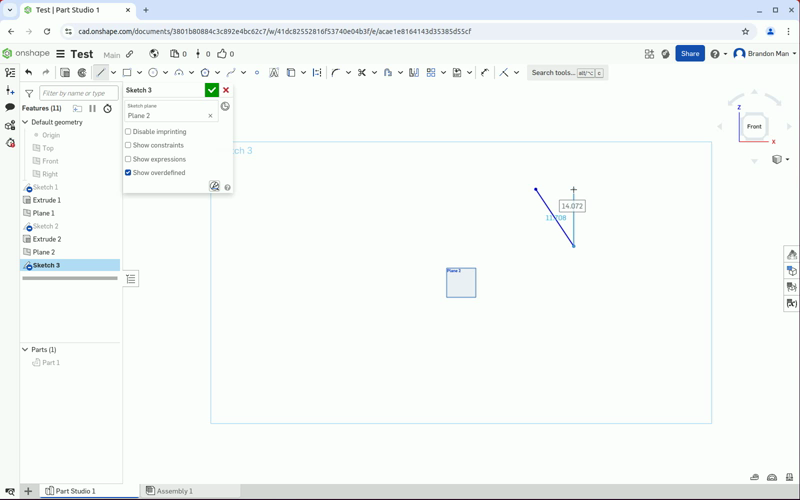
click(573, 189)
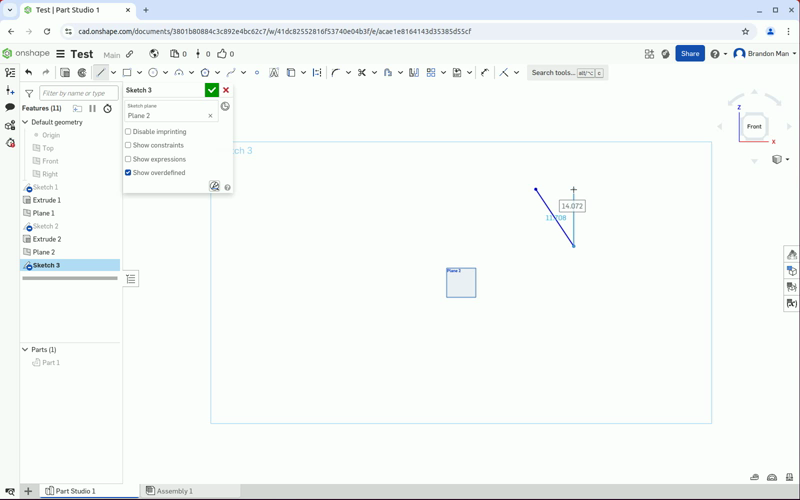
key_up(shift)
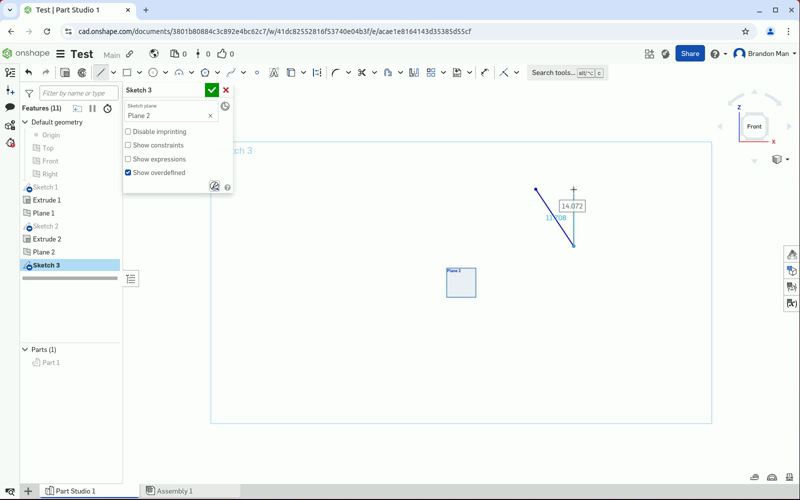
mouse_move(589, 189)
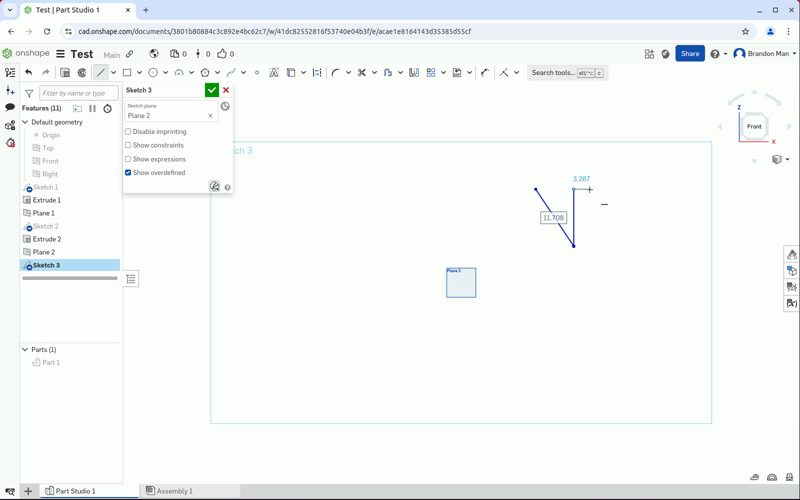
key_down(shift)
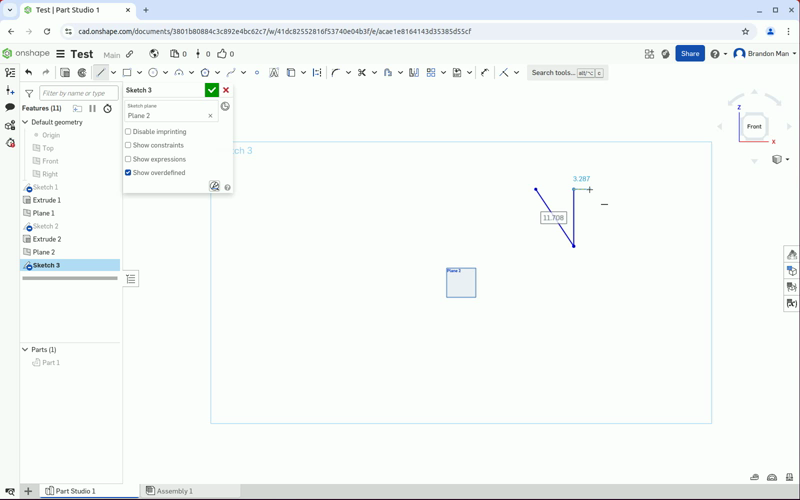
mouse_move(535, 189)
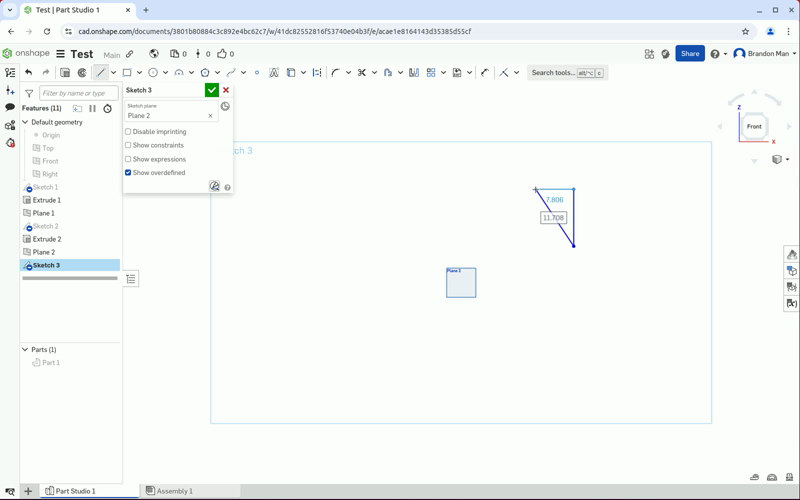
key_up(shift)
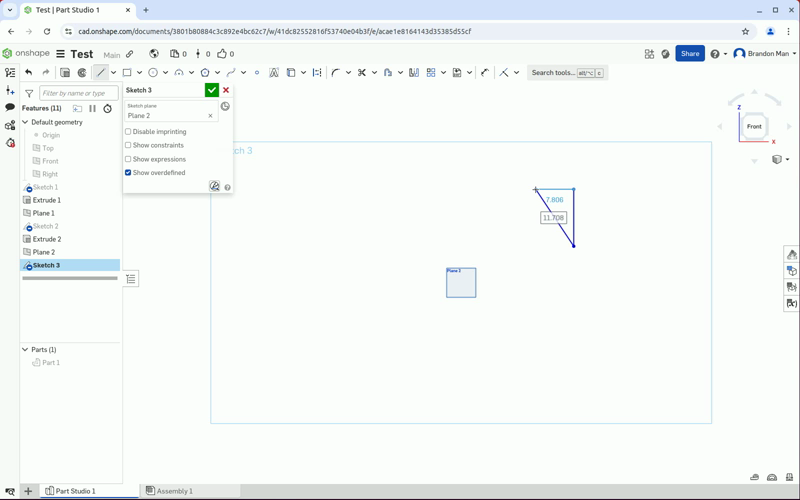
click(535, 189)
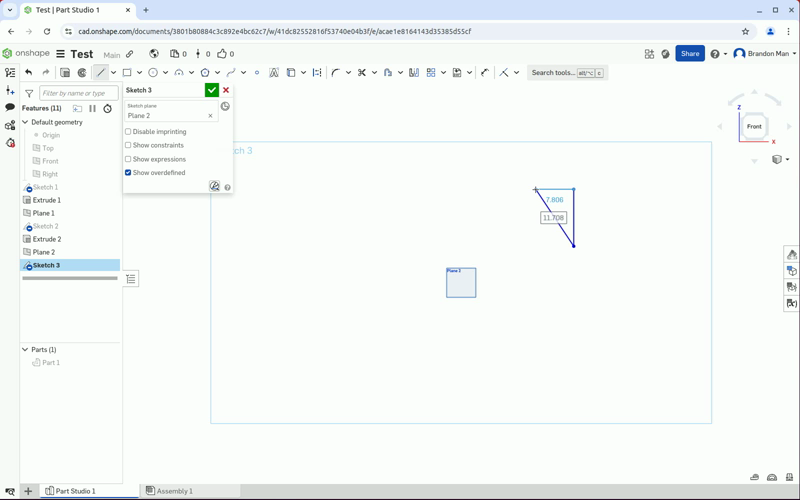
key(esc)
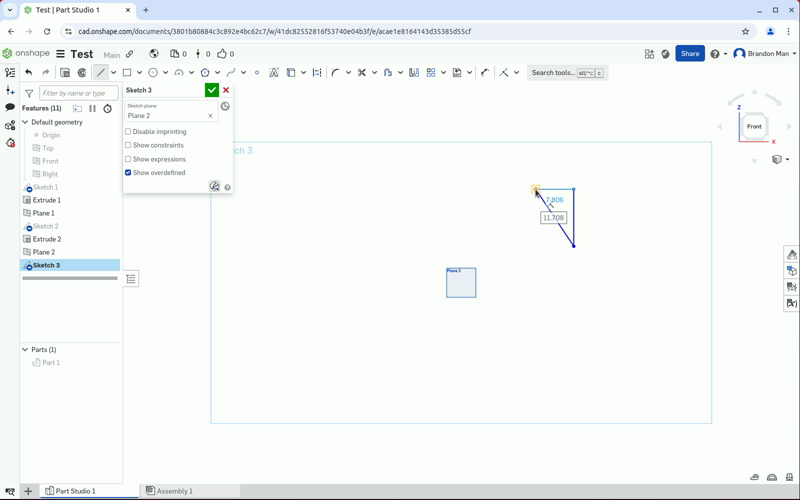
mouse_move(567, 201)
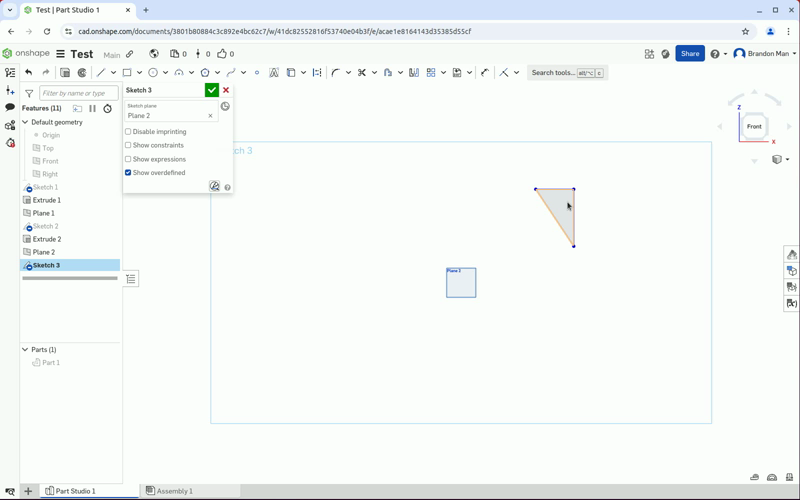
scroll(6)
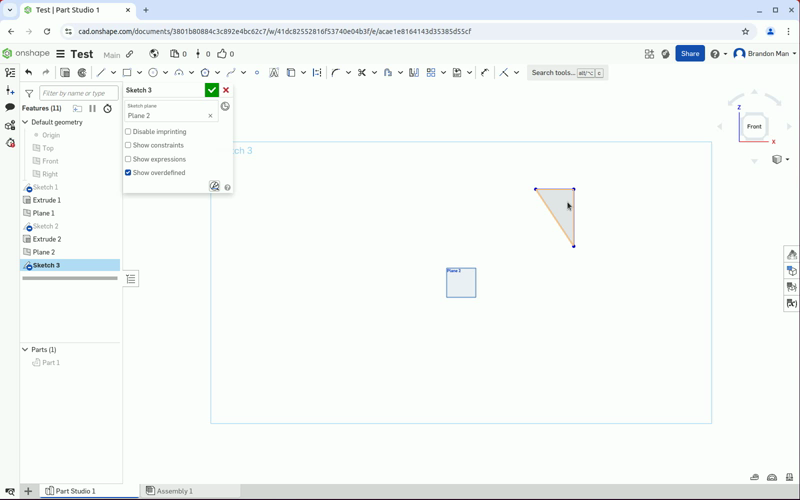
scroll(6)
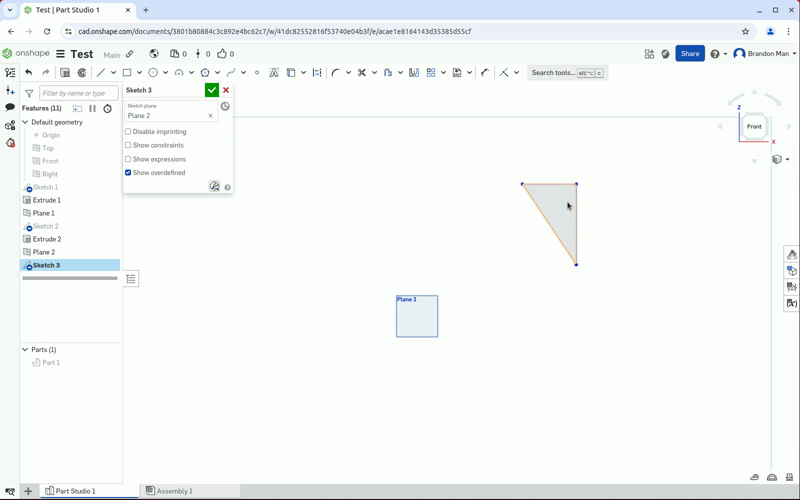
scroll(6)
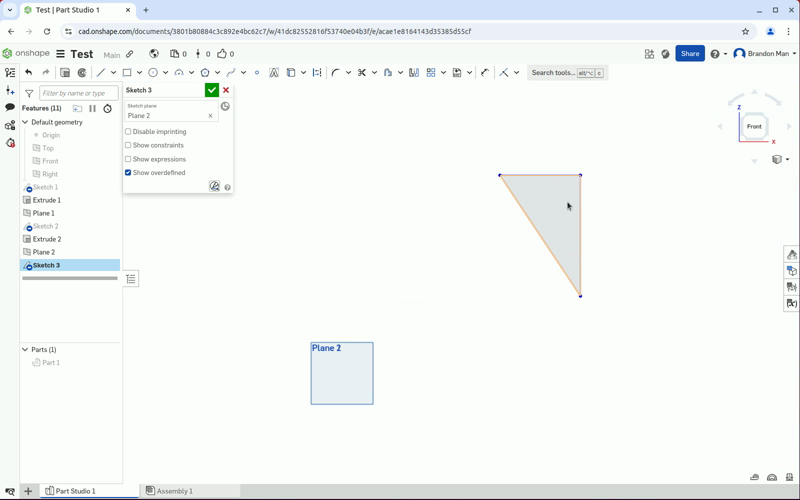
scroll(6)
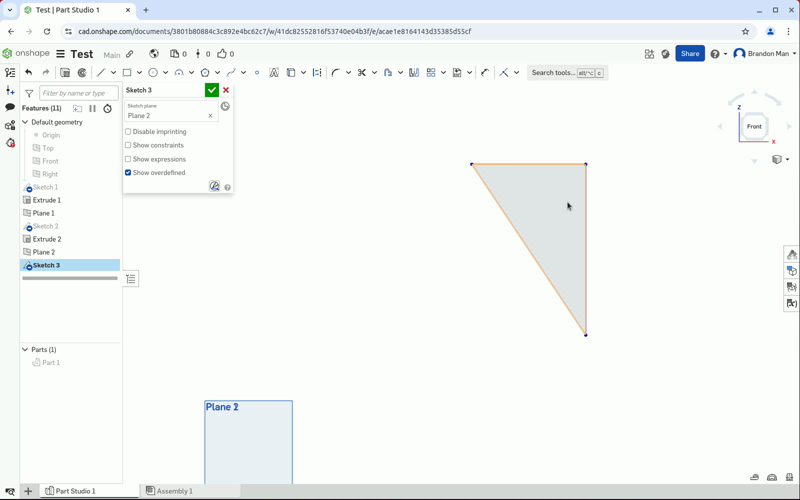
scroll(6)
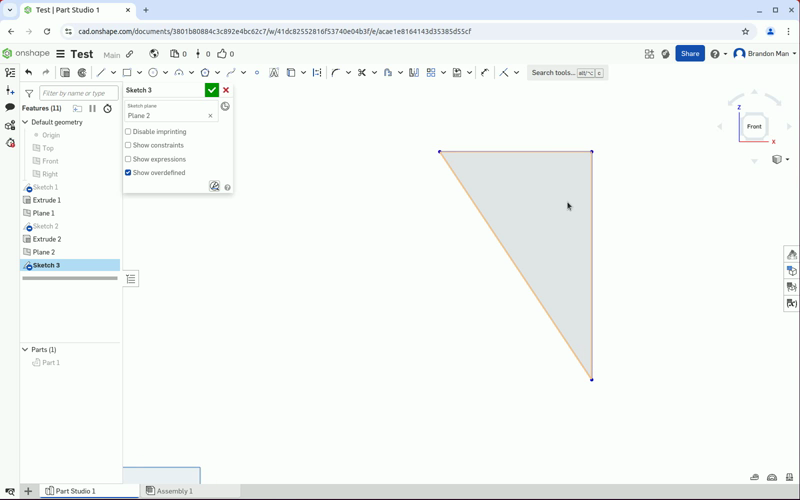
scroll(6)
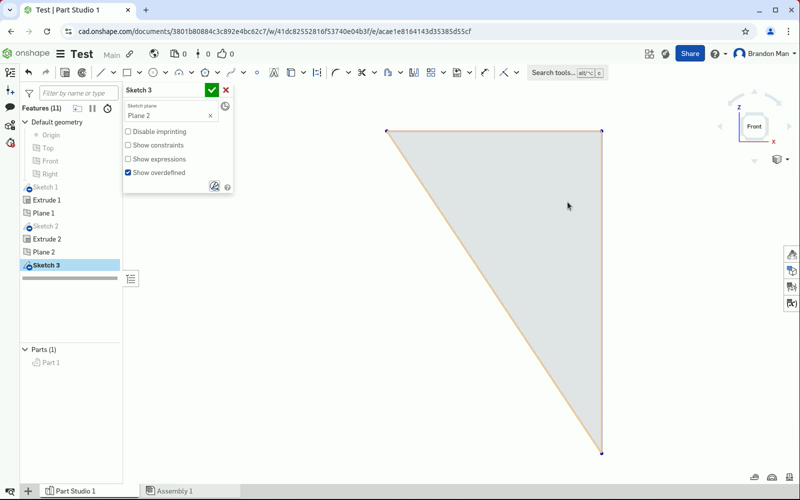
scroll(6)
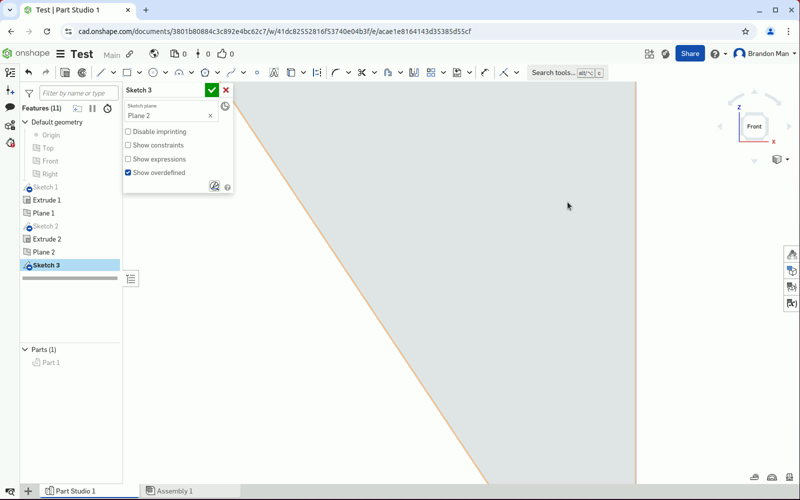
click(567, 201)
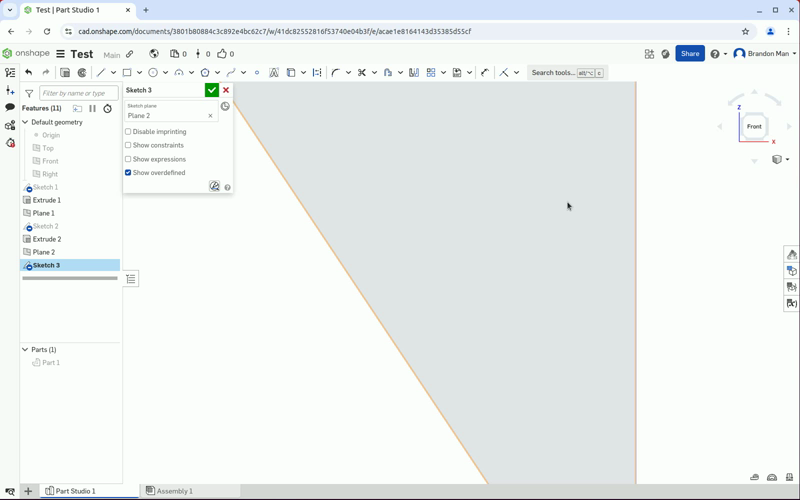
scroll(-6)
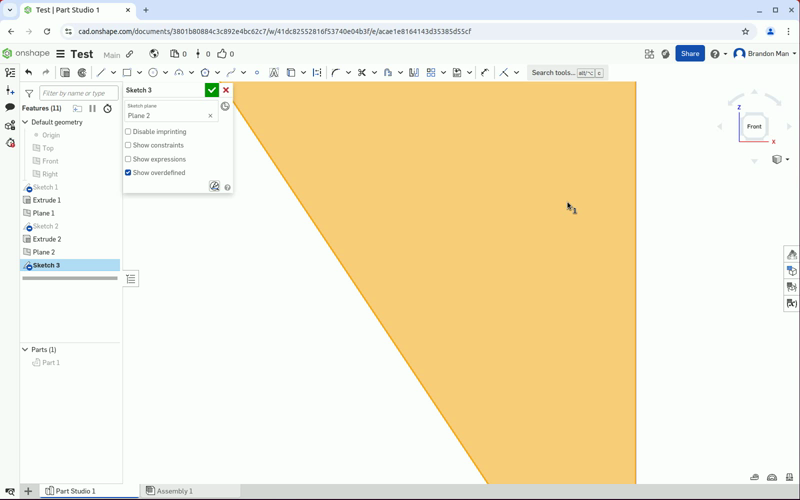
scroll(-6)
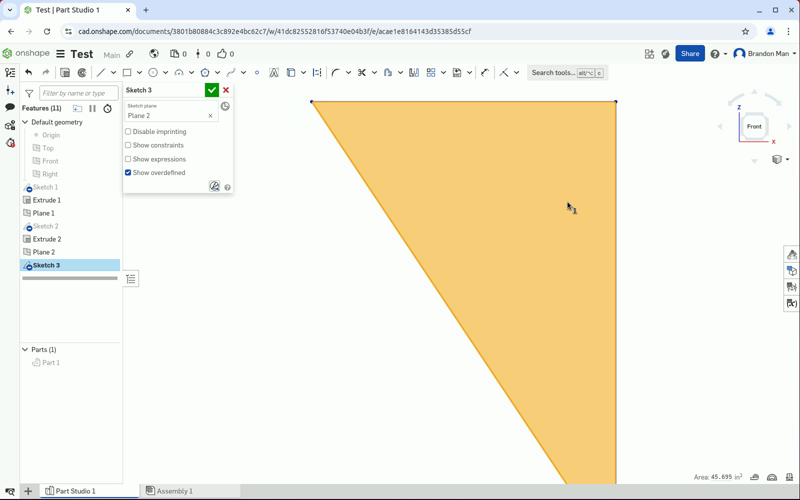
scroll(-6)
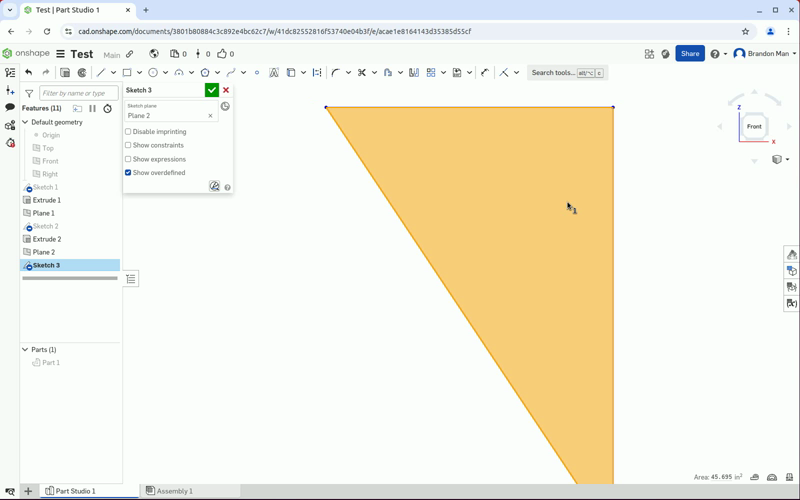
scroll(-6)
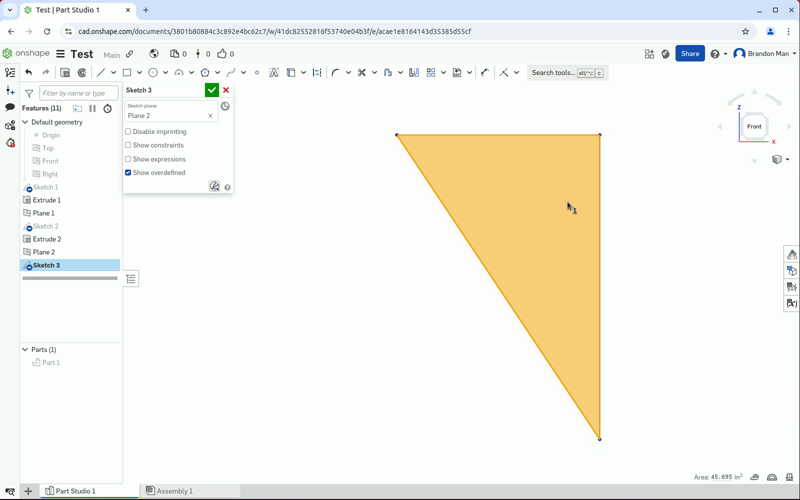
scroll(-6)
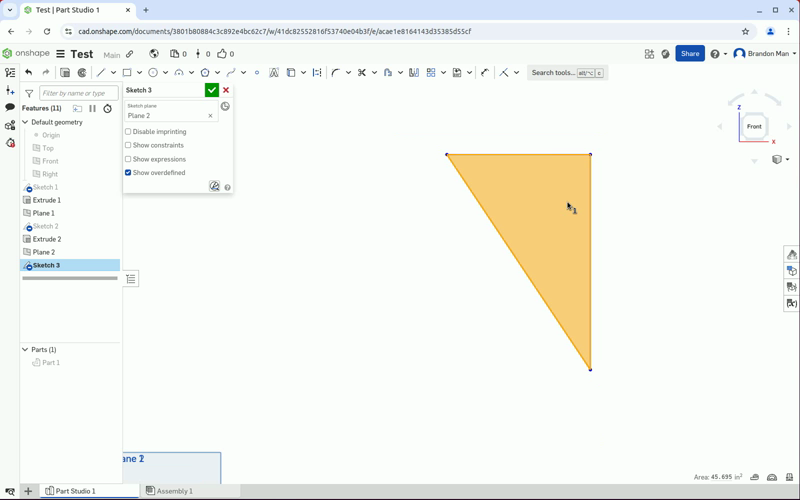
scroll(-6)
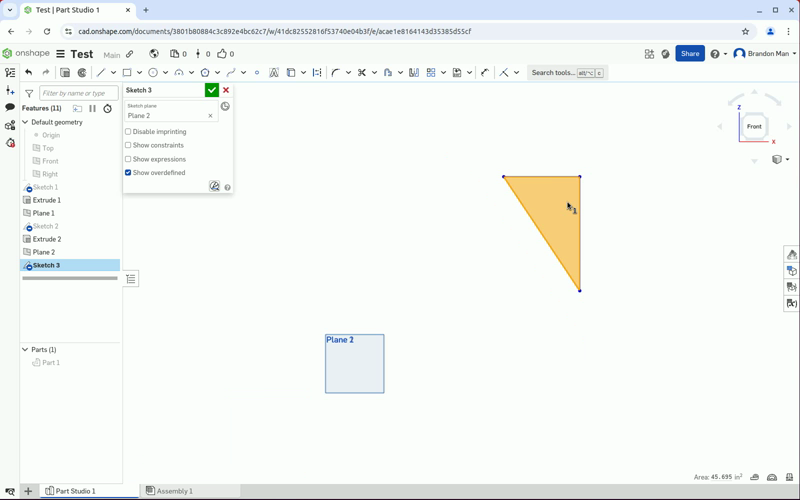
scroll(-6)
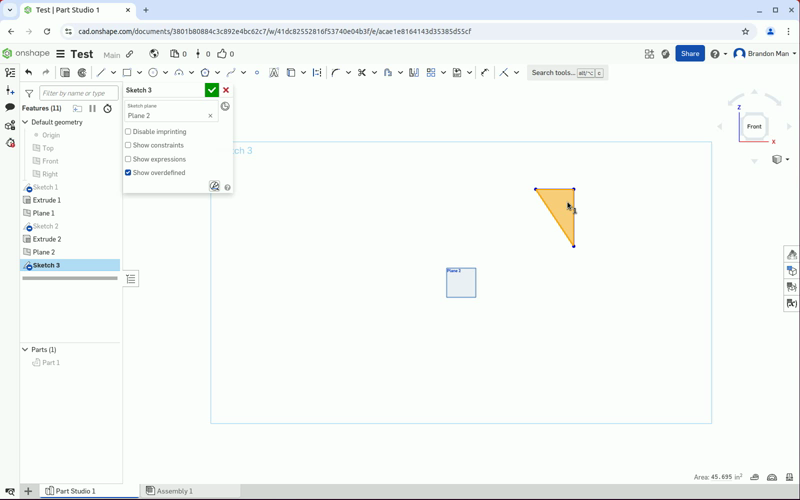
mouse_move(73, 352)
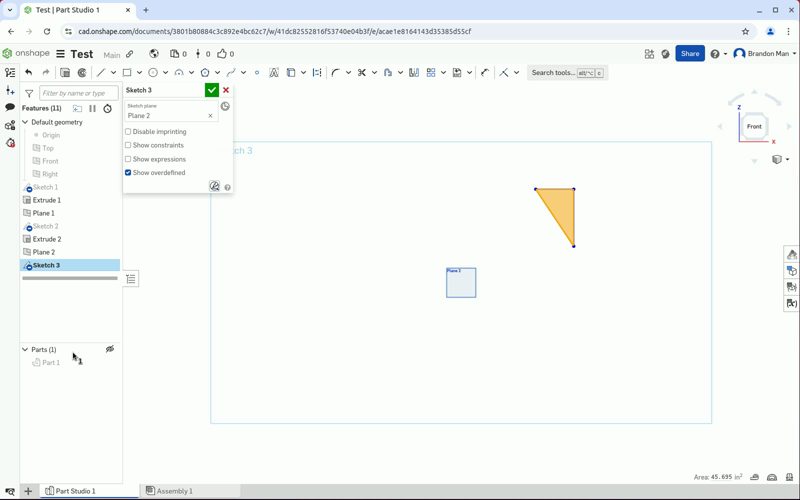
key(shift+y)
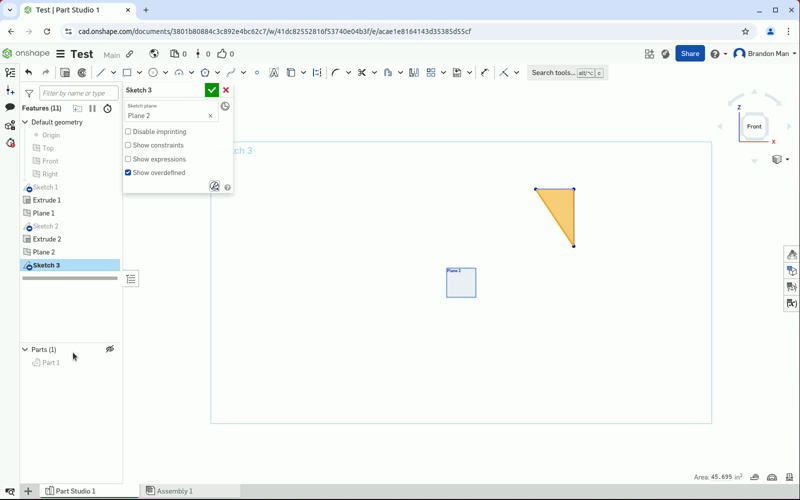
key(shift+e)
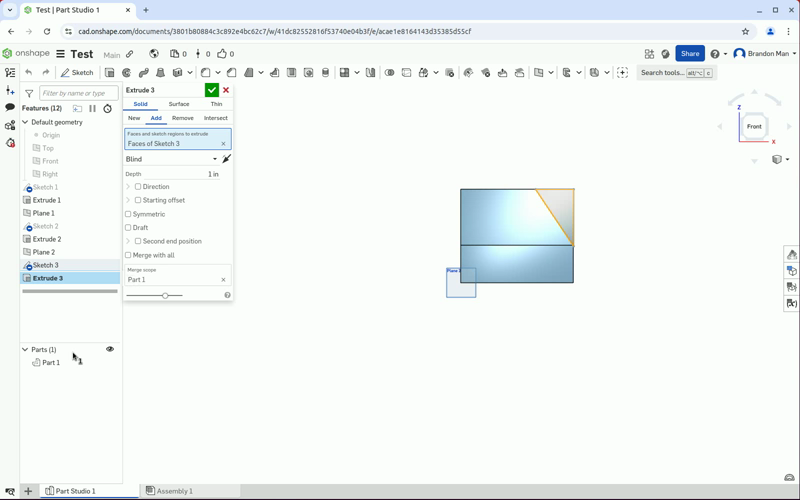
mouse_move(143, 106)
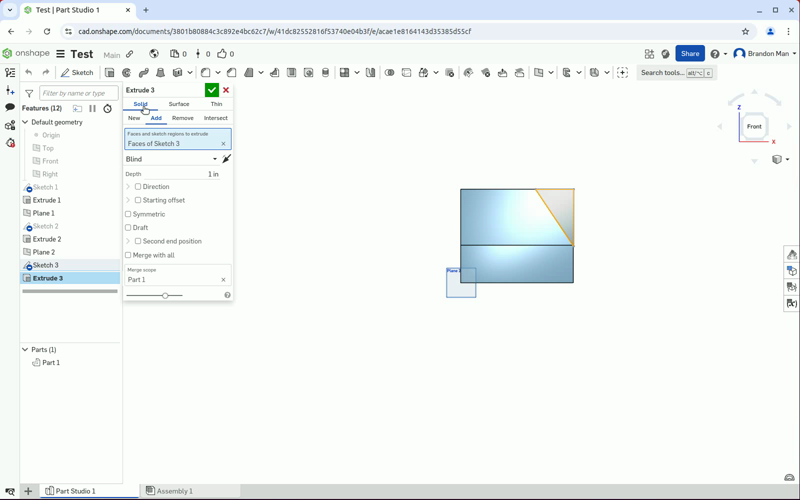
click(143, 106)
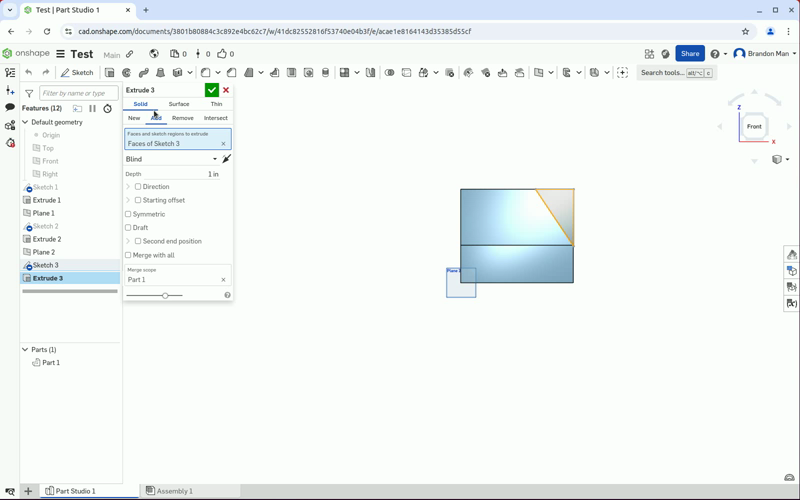
mouse_move(186, 120)
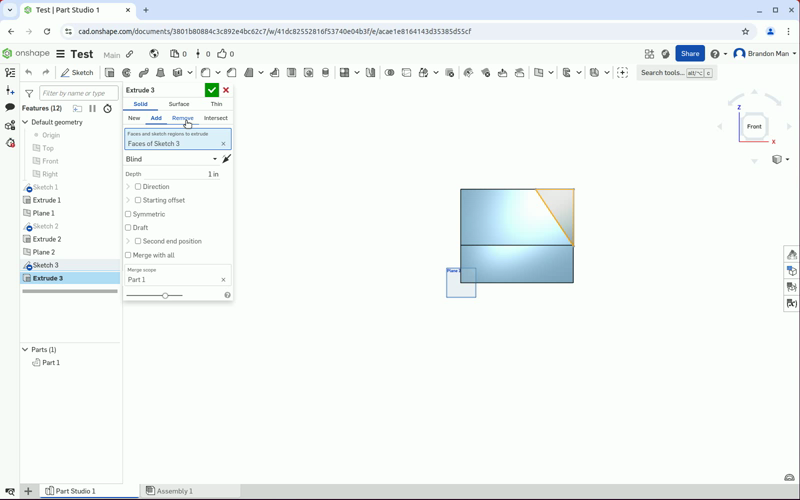
click(186, 120)
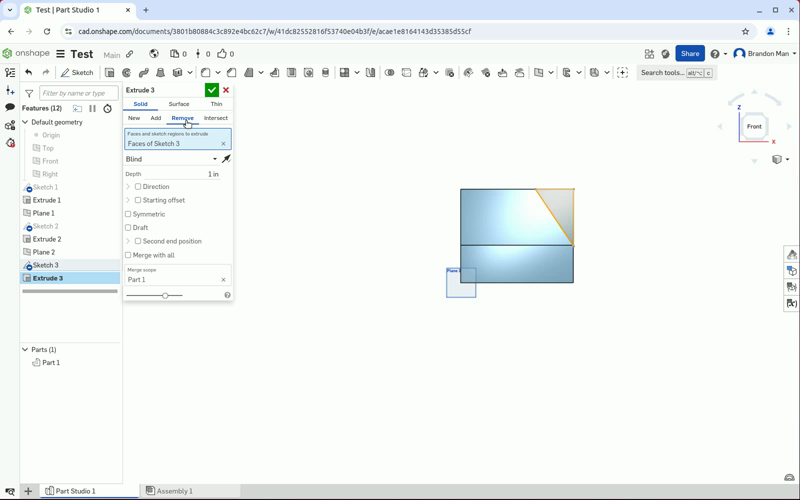
key(tab, 4)
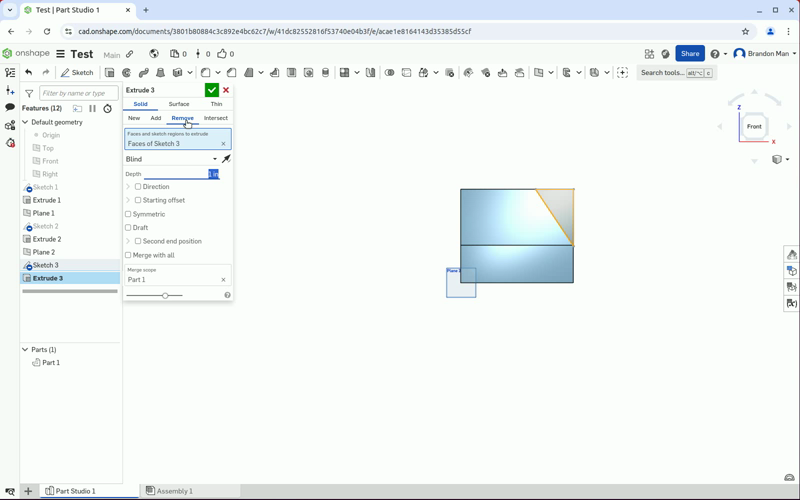
text(15.405)
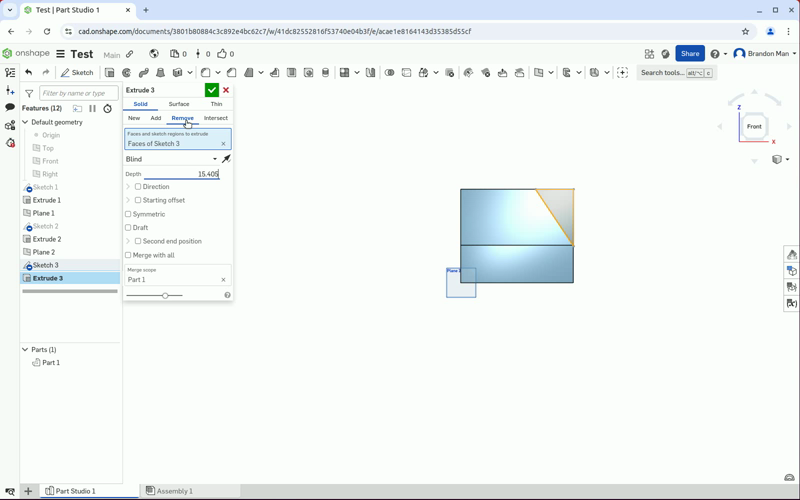
key(tab, 6)
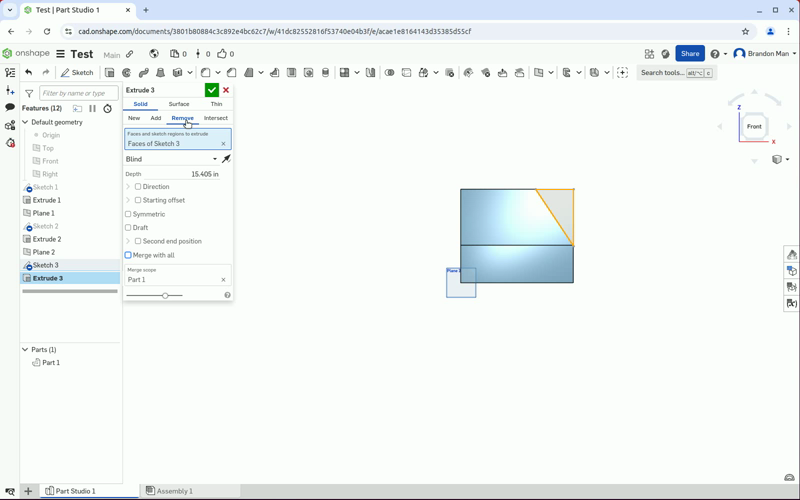
key(space)
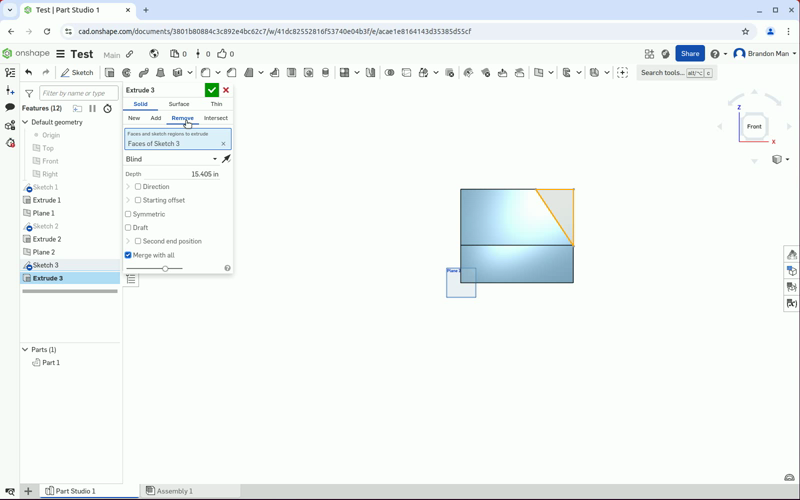
key(enter)
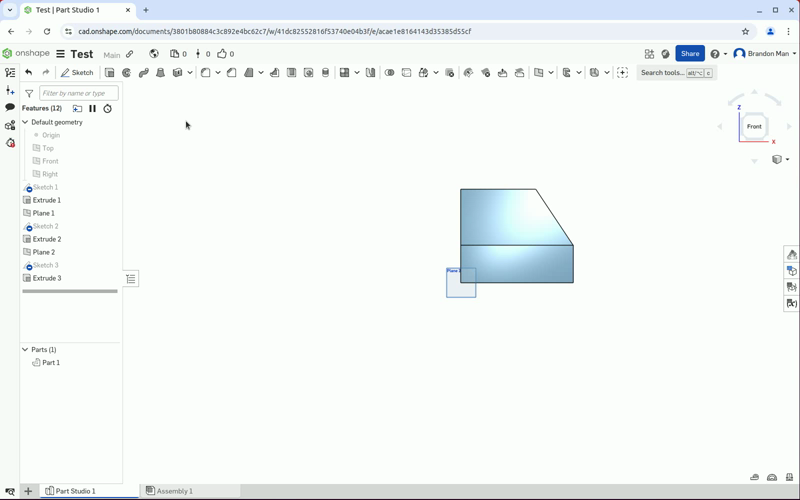
key(shift+h)
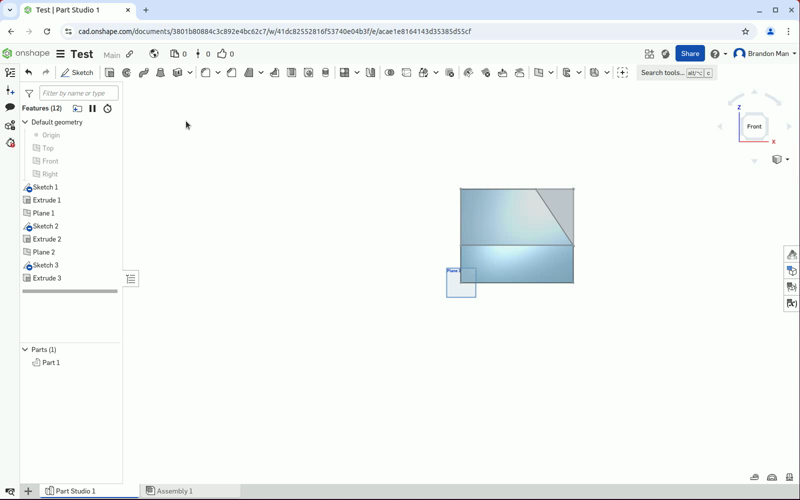
key(shift+h)
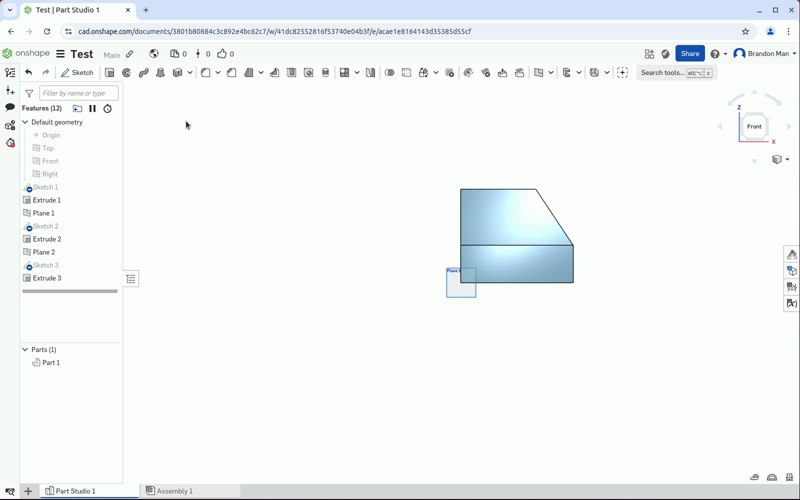
mouse_move(73, 189)
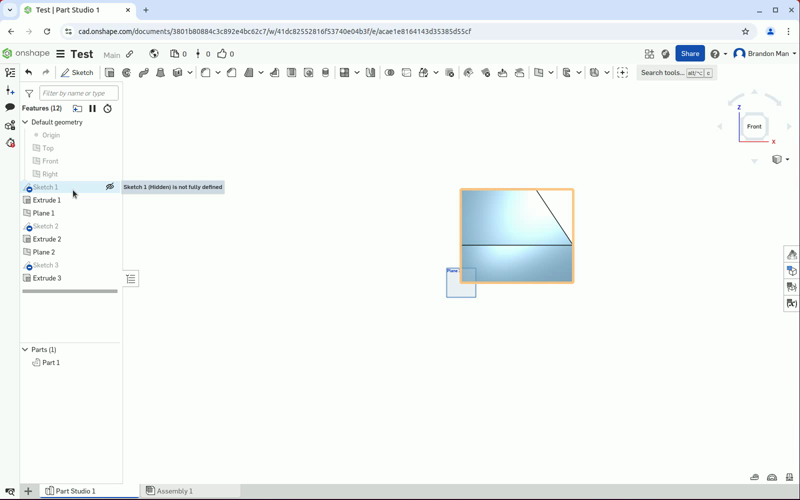
click(73, 189)
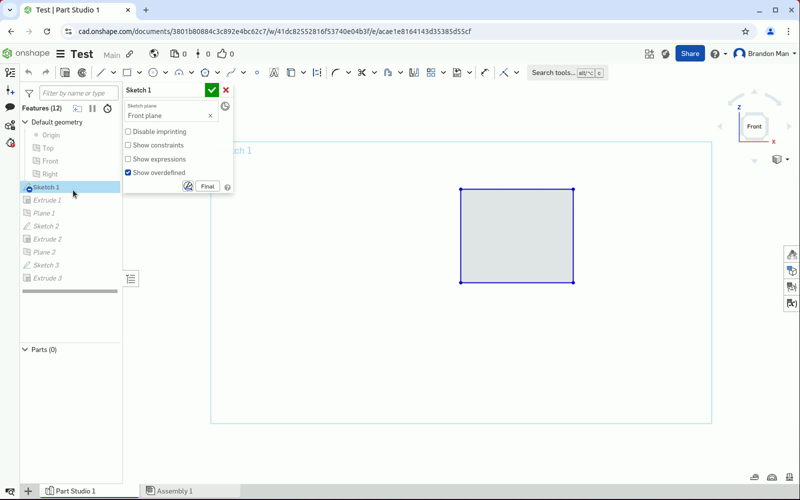
mouse_move(229, 92)
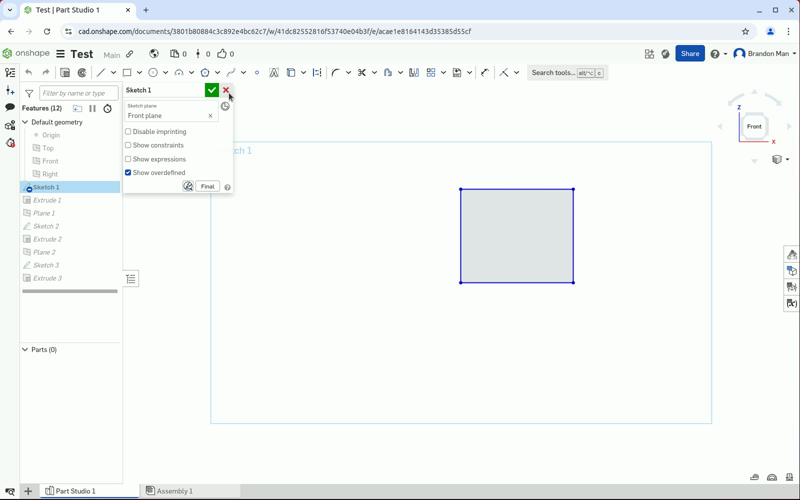
click(229, 92)
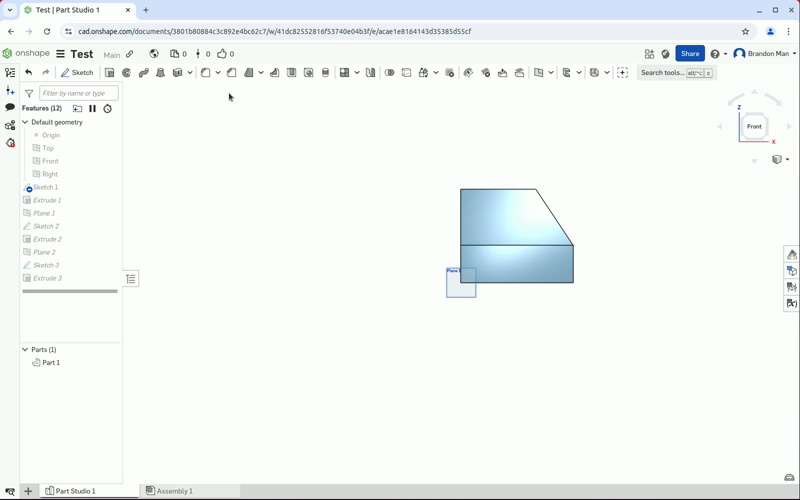
mouse_move(73, 352)
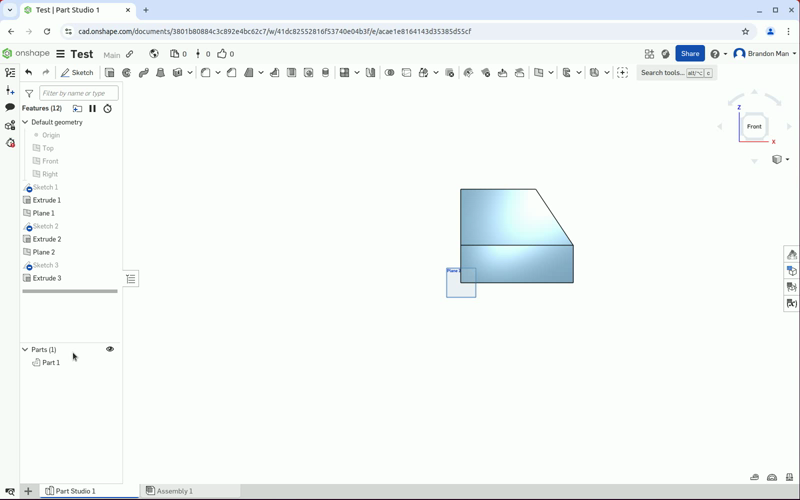
key(y)
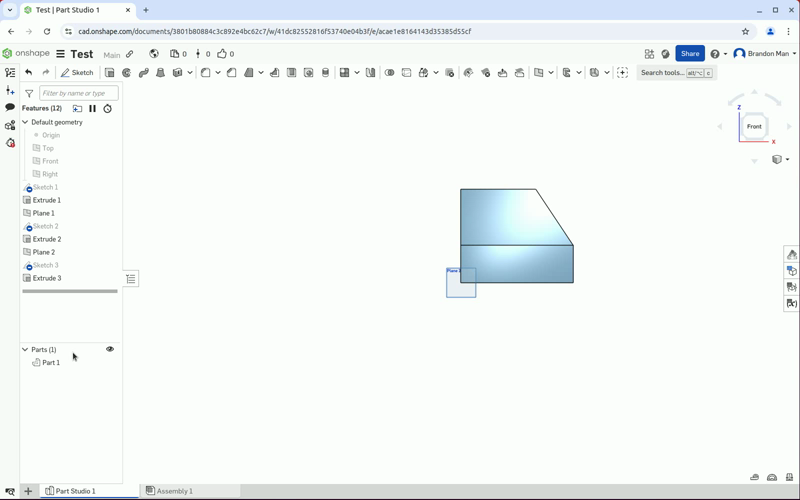
key(shift+p)
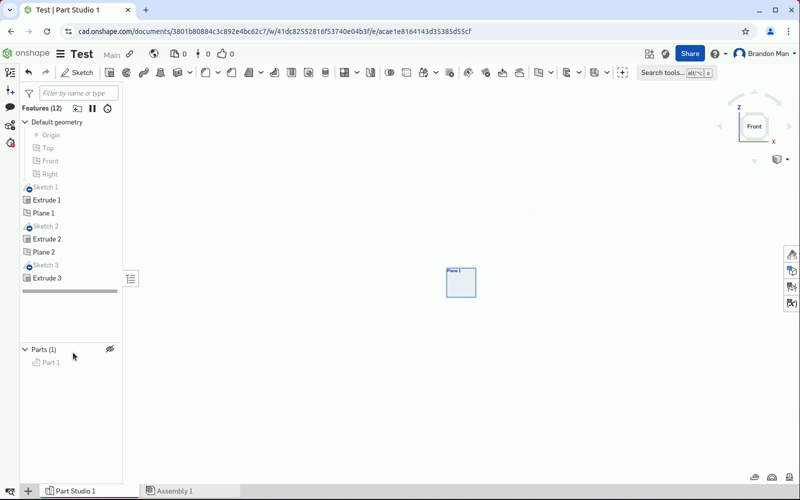
key(space)
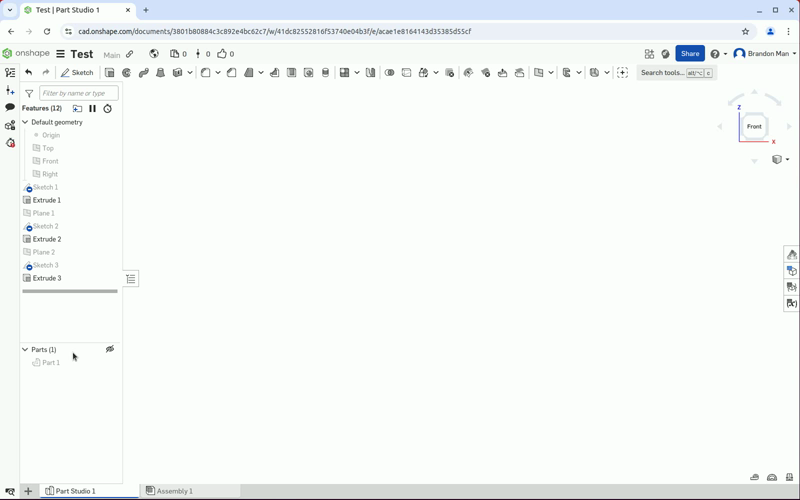
key_down(shift)
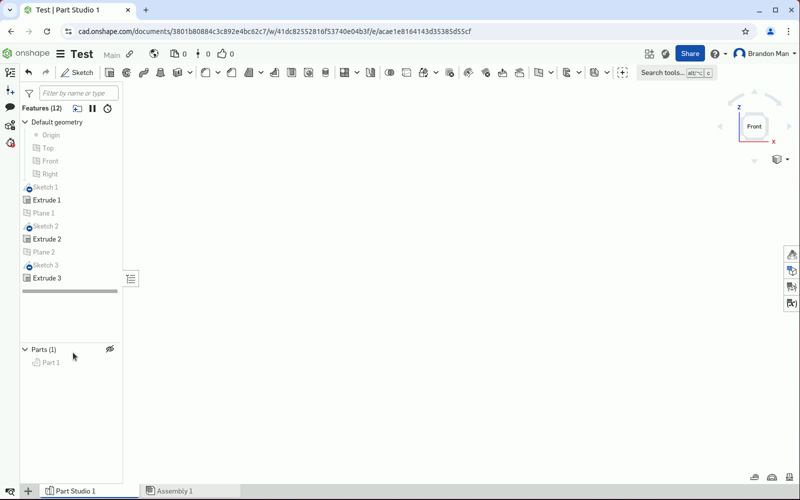
key(down)
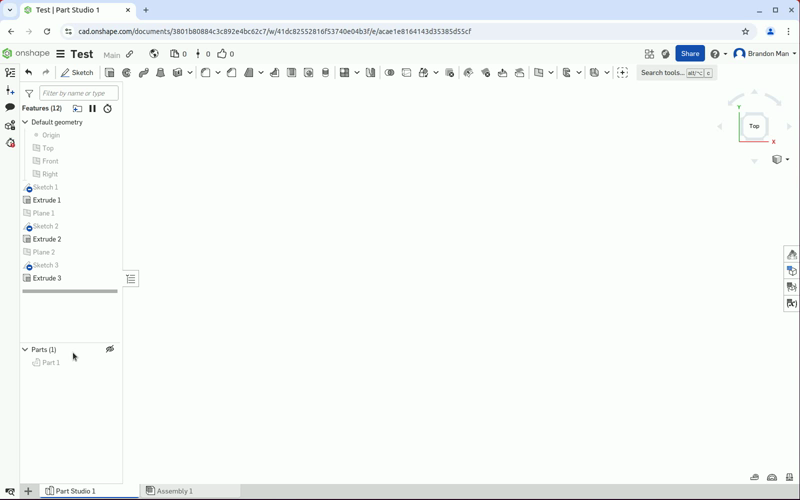
key_up(shift)
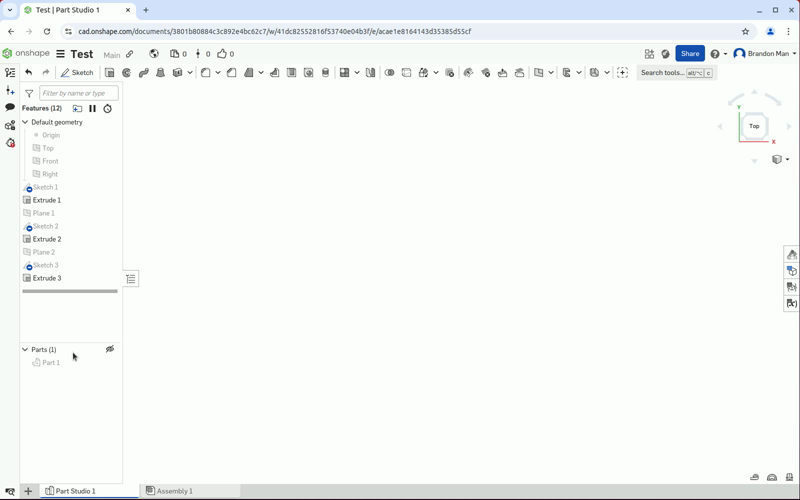
mouse_move(73, 352)
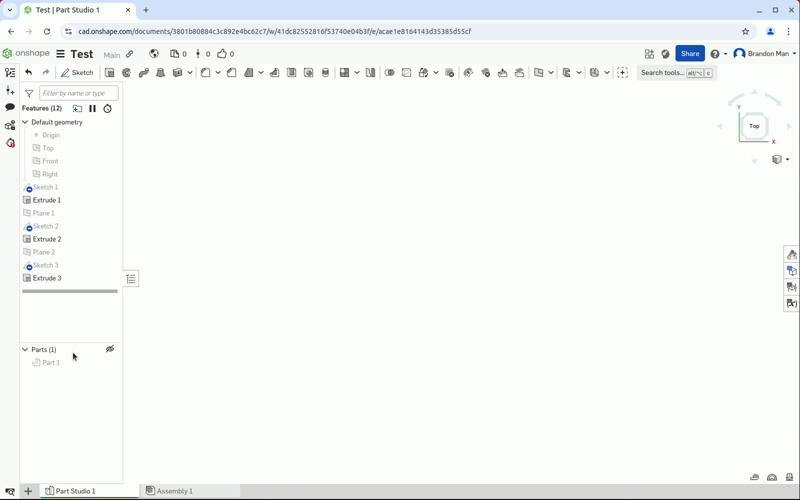
key(shift+y)
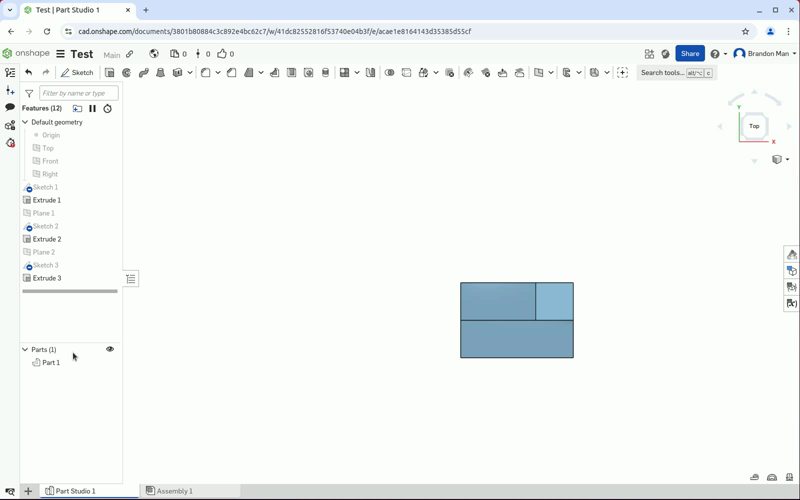
mouse_move(541, 75)
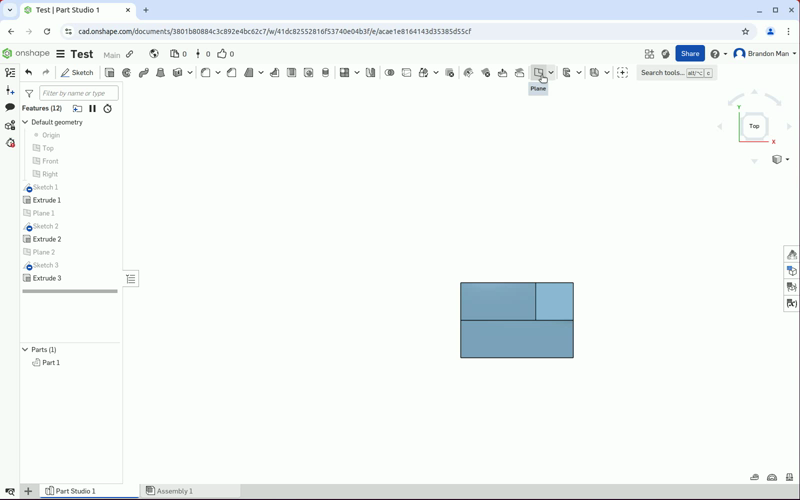
click(541, 75)
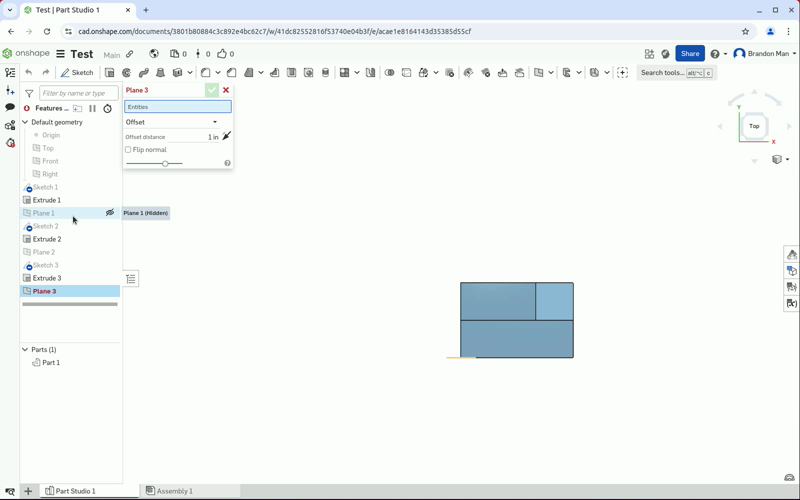
scroll(3)
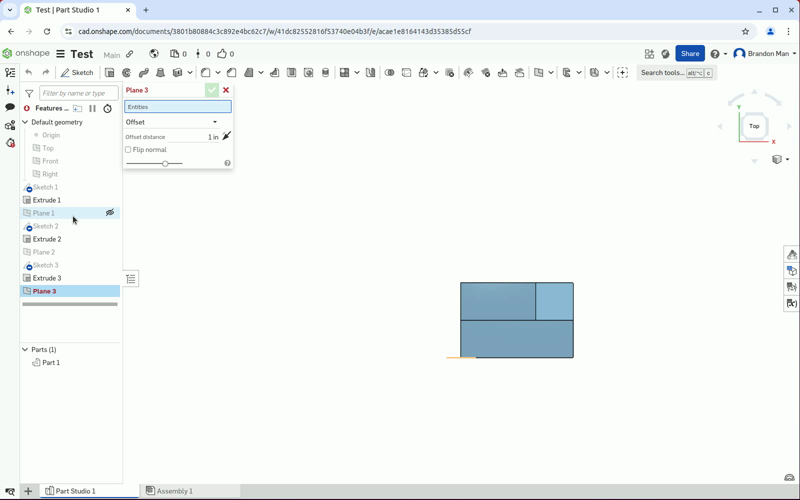
mouse_move(73, 150)
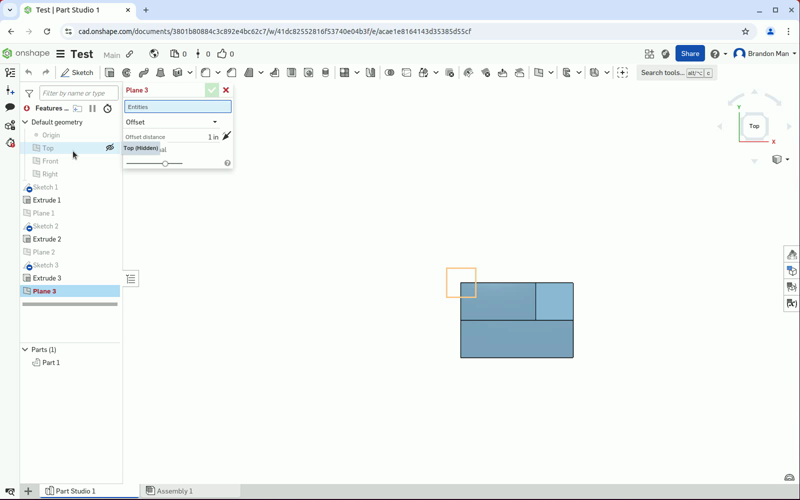
click(73, 150)
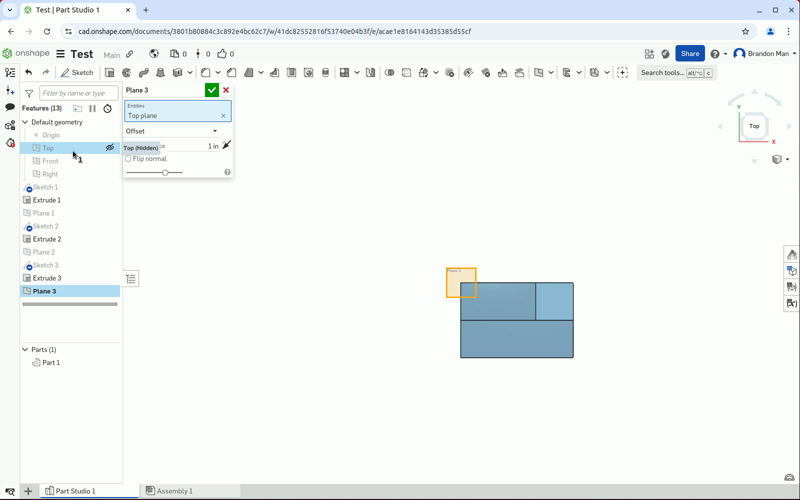
key(tab, 2)
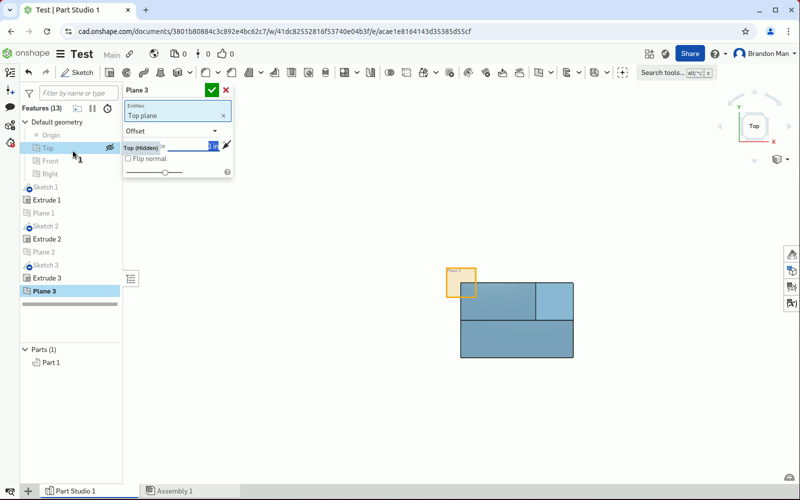
text(7.703)
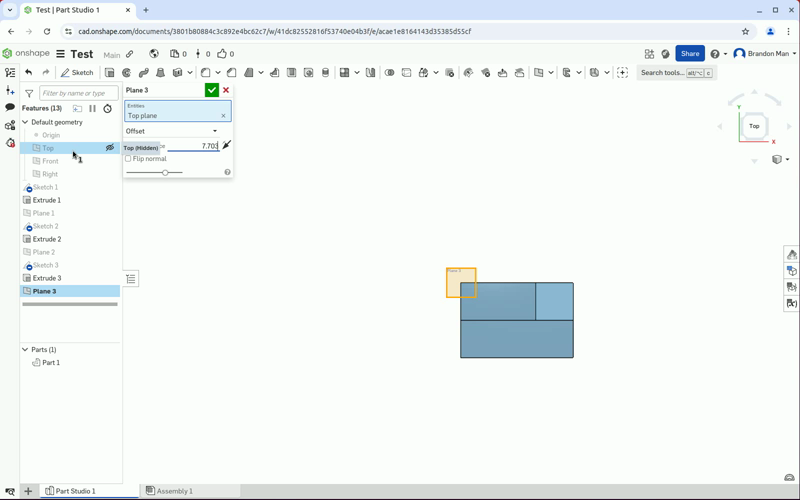
key(enter, 2)
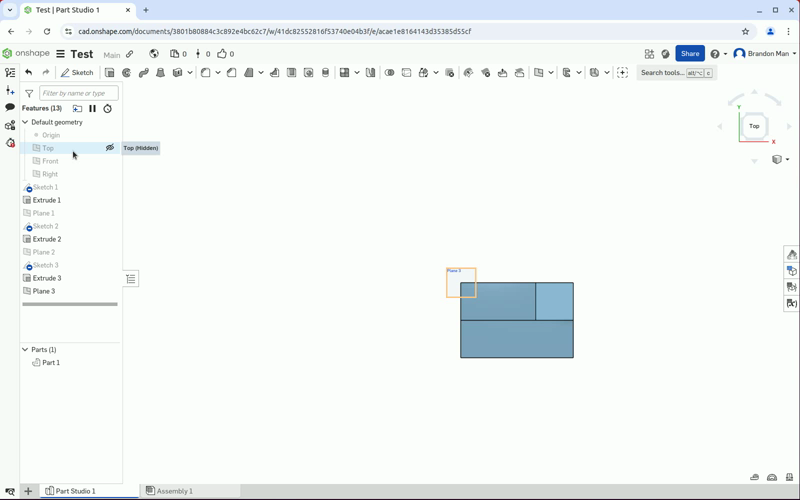
key(shift+s)
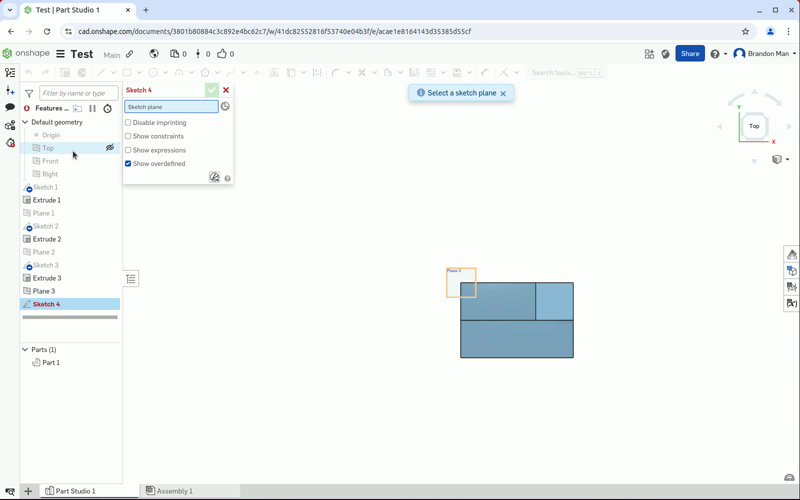
mouse_move(73, 293)
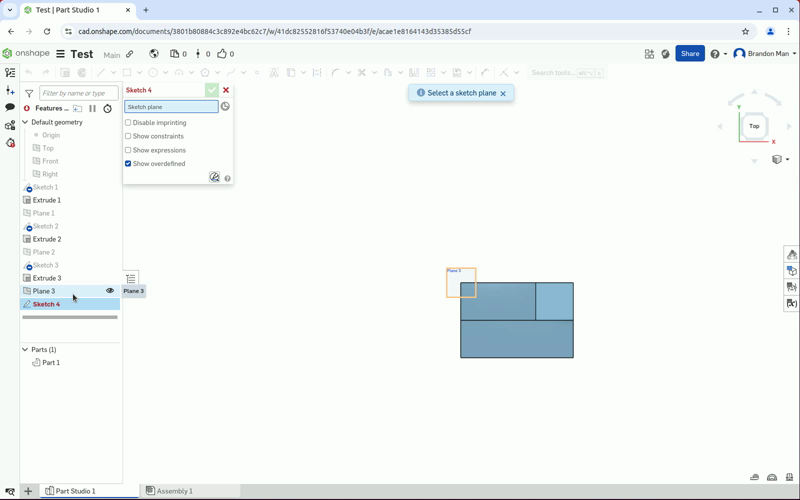
click(73, 293)
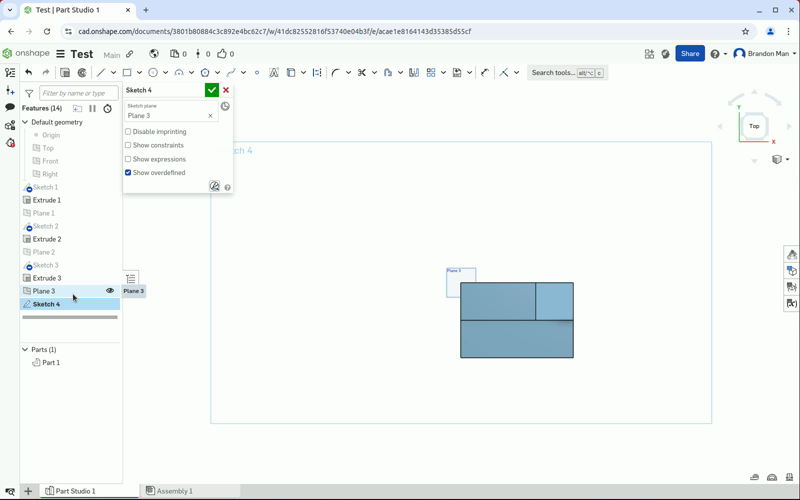
mouse_move(73, 352)
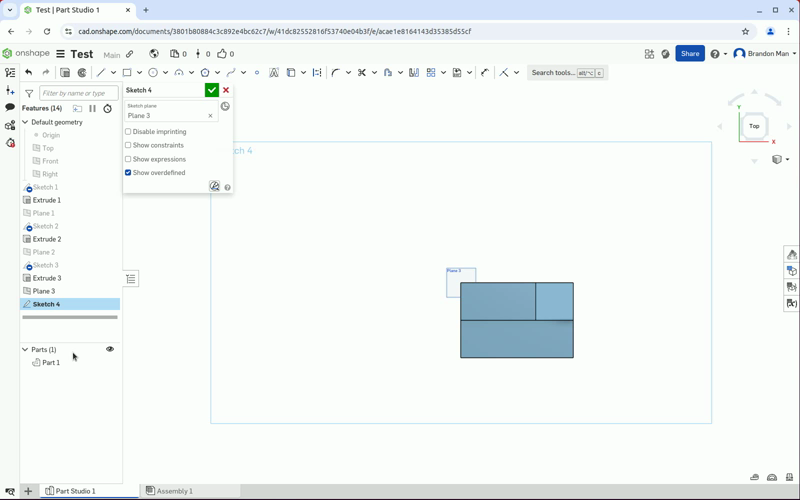
key(y)
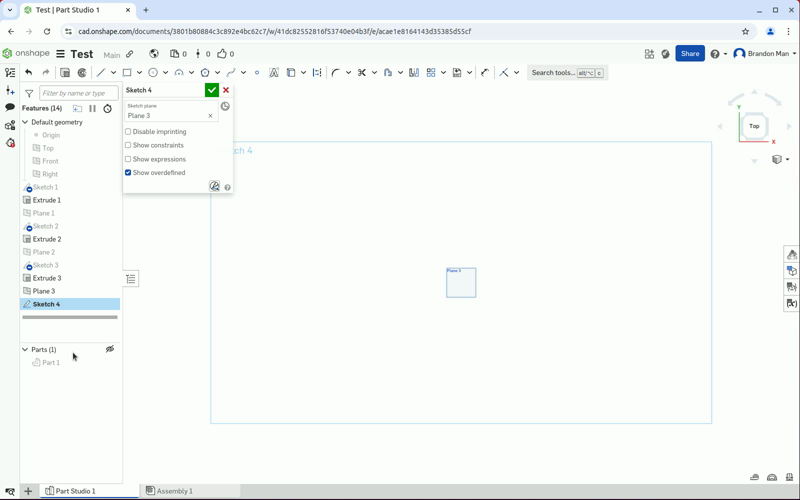
key(l)
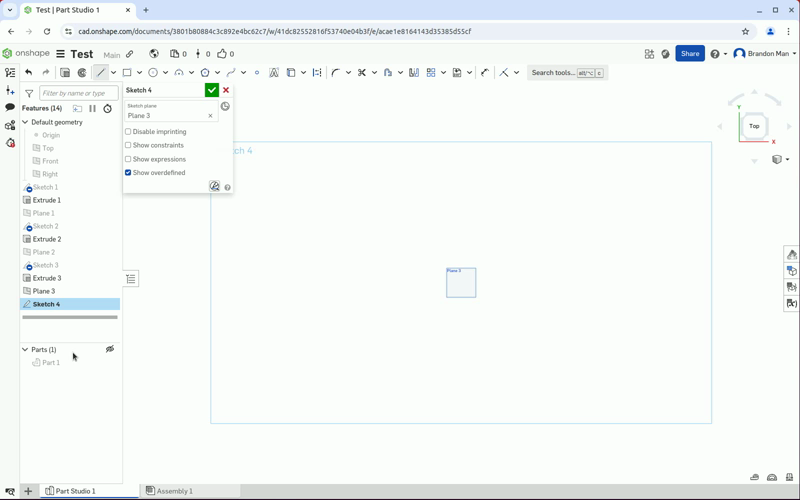
key_down(shift)
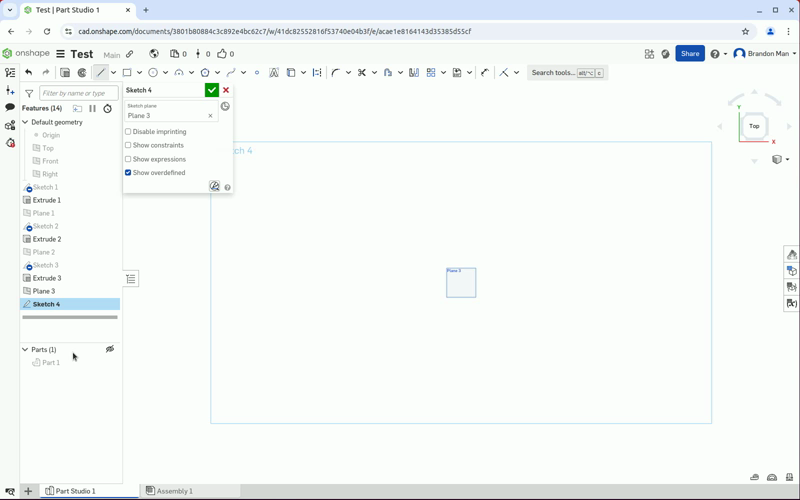
mouse_move(535, 357)
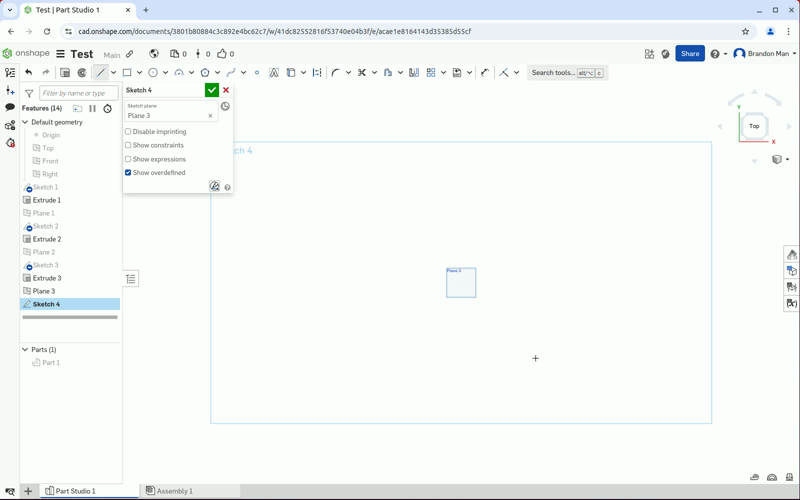
click(535, 357)
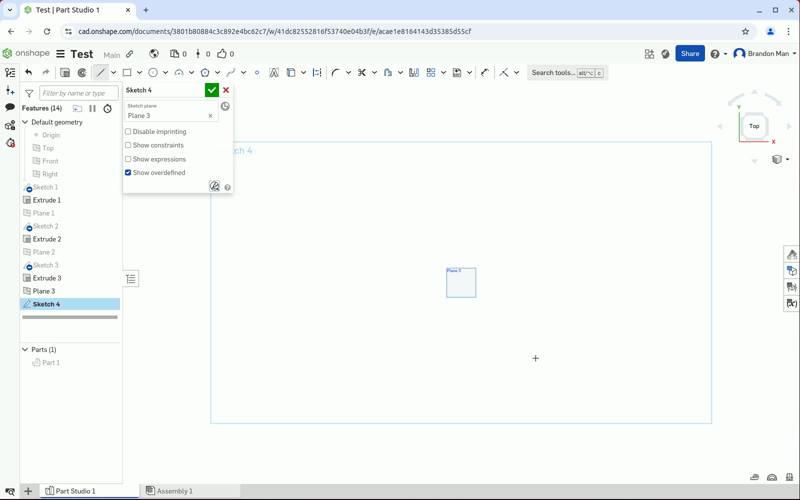
key_up(shift)
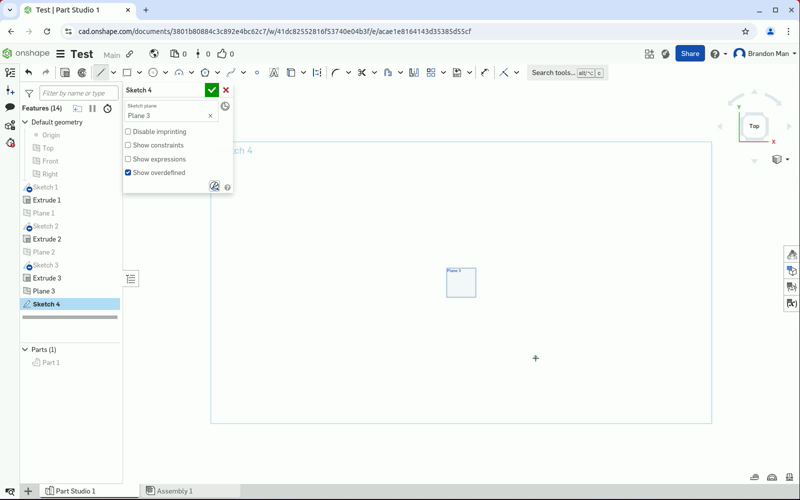
key_down(shift)
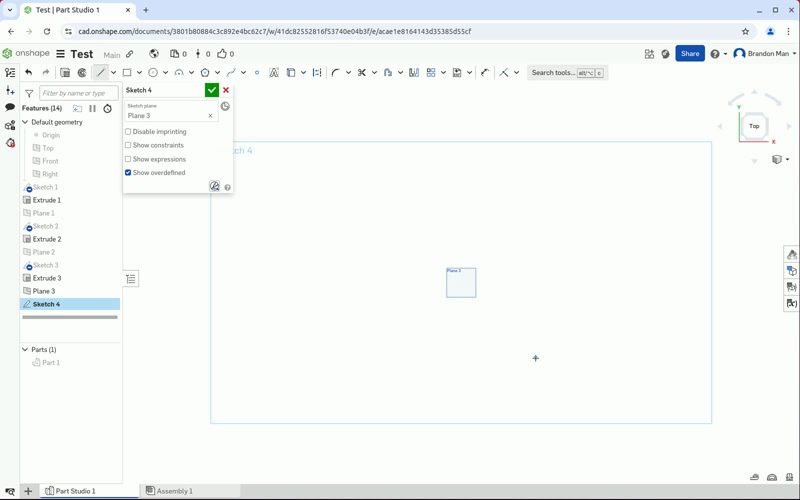
mouse_move(565, 357)
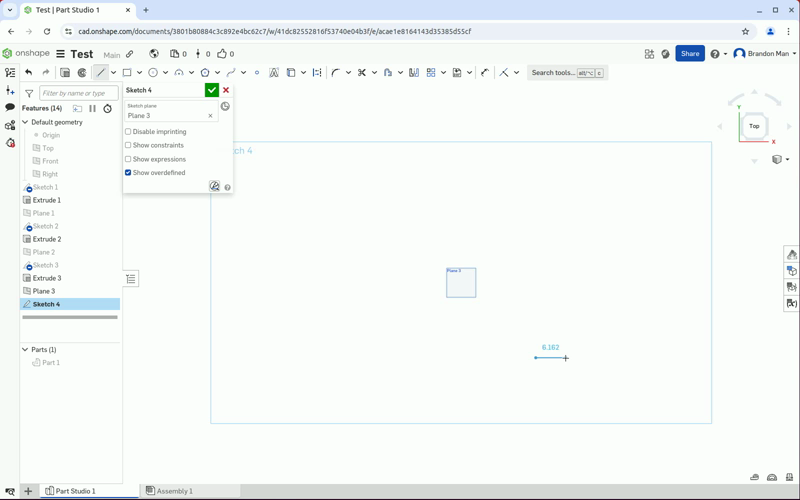
mouse_move(574, 357)
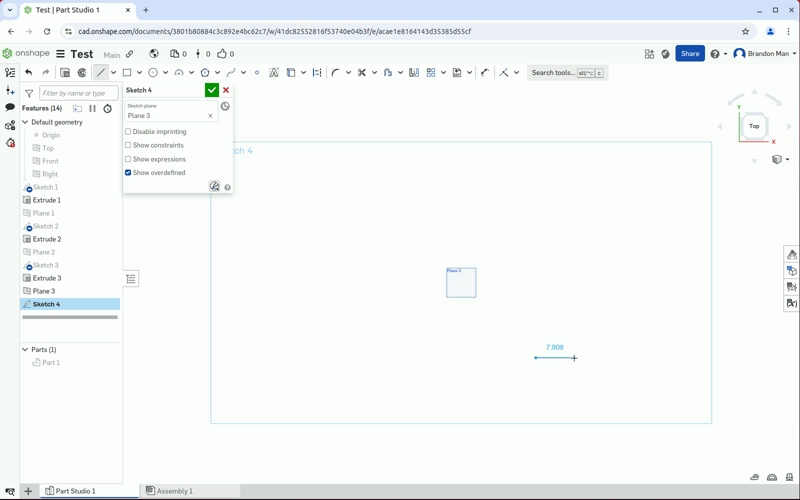
click(574, 357)
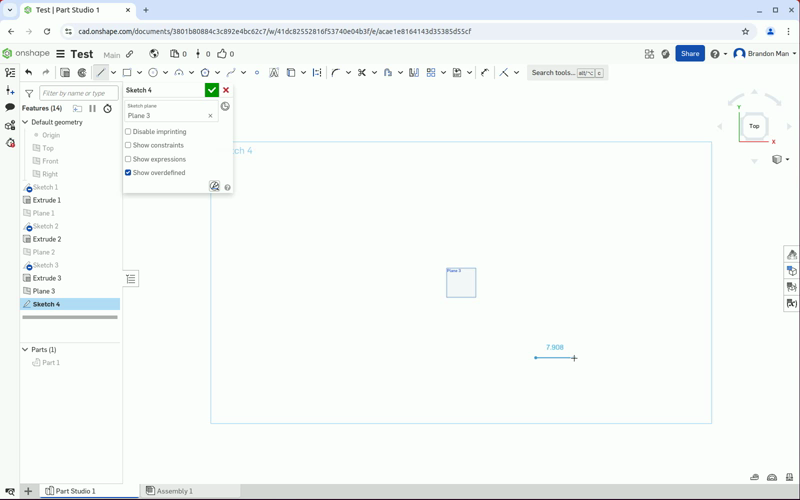
key_up(shift)
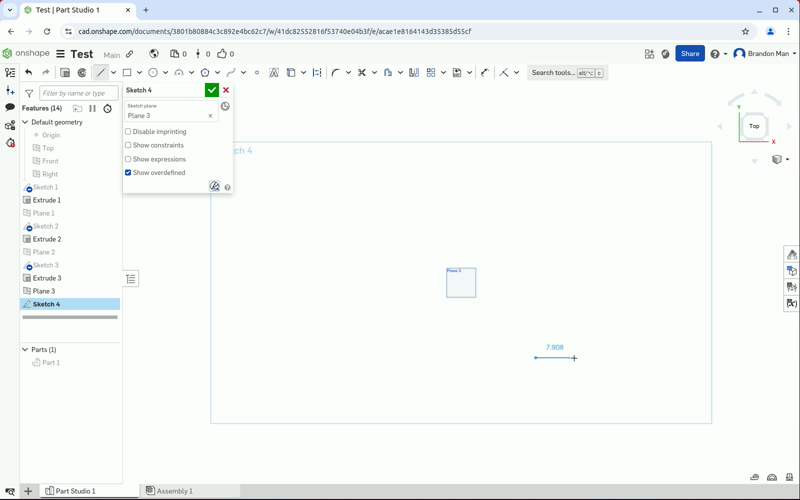
key_down(shift)
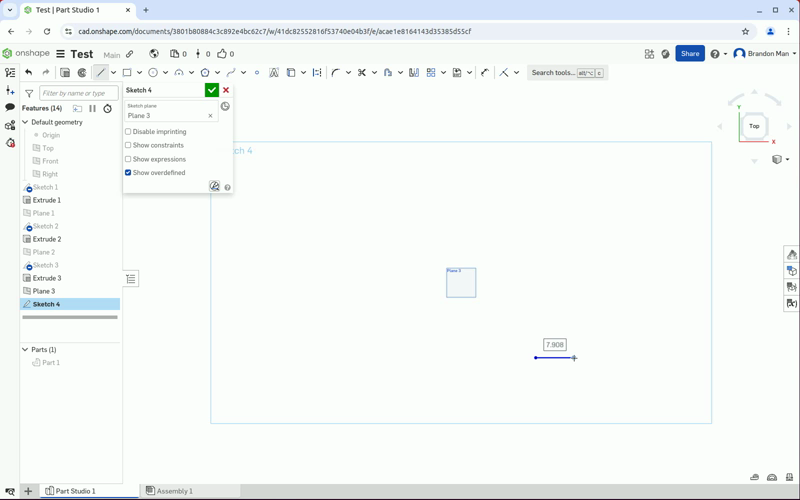
mouse_move(589, 357)
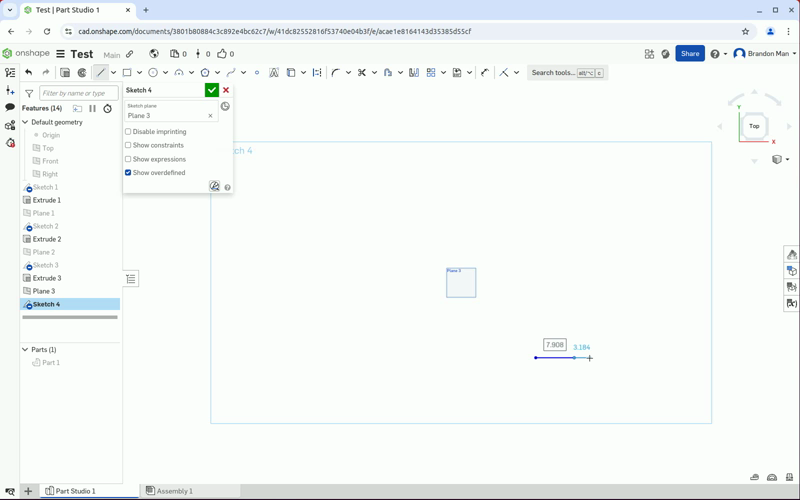
mouse_move(574, 319)
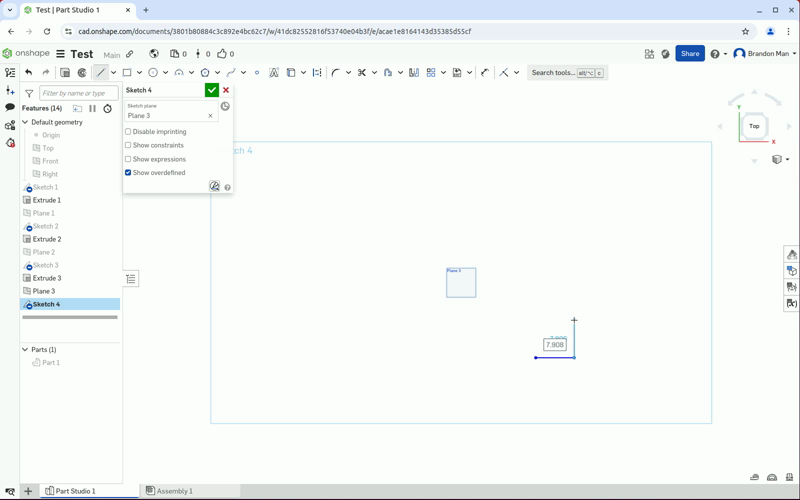
click(574, 319)
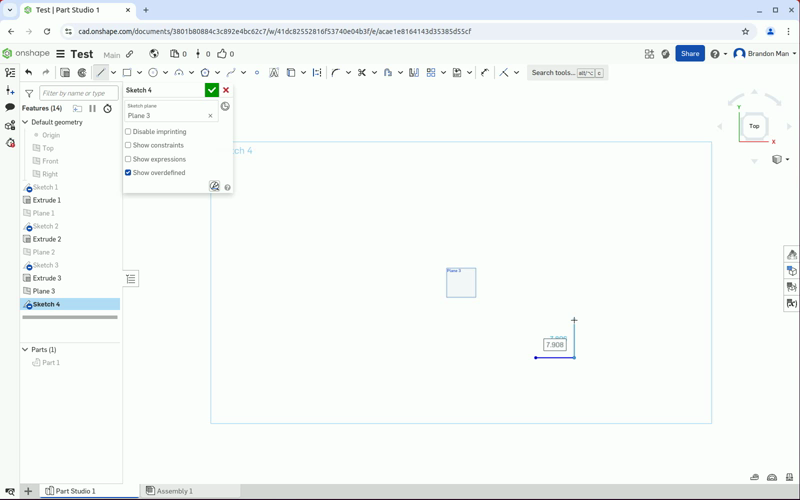
key_up(shift)
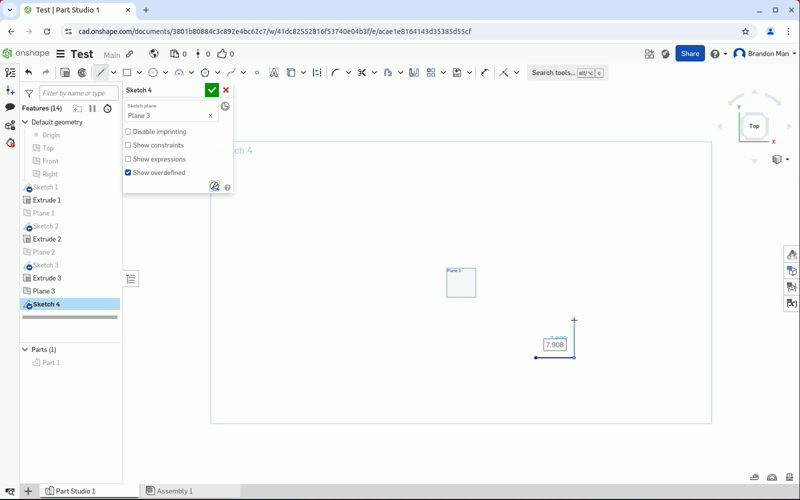
mouse_move(589, 319)
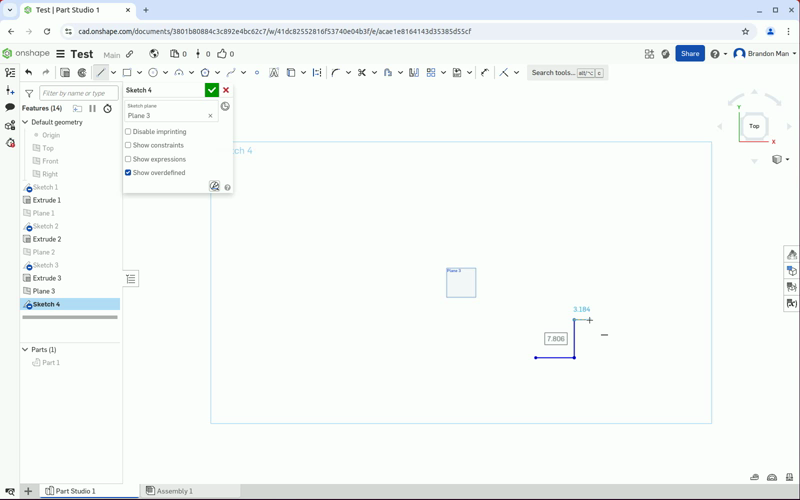
key_down(shift)
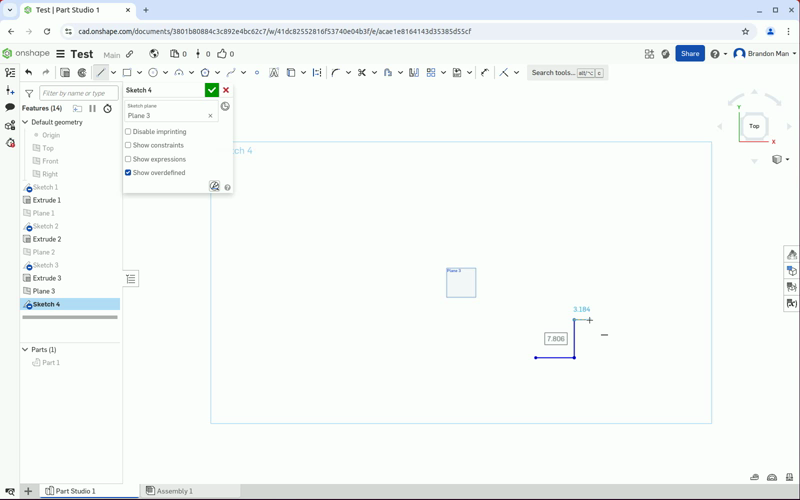
mouse_move(535, 357)
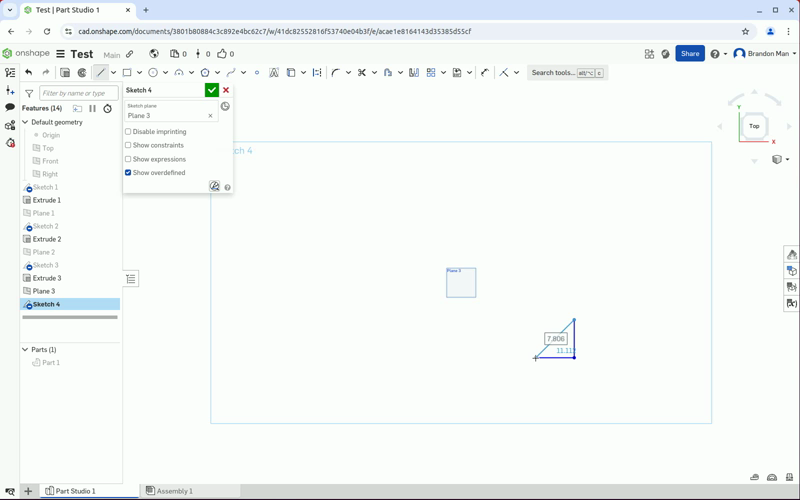
key_up(shift)
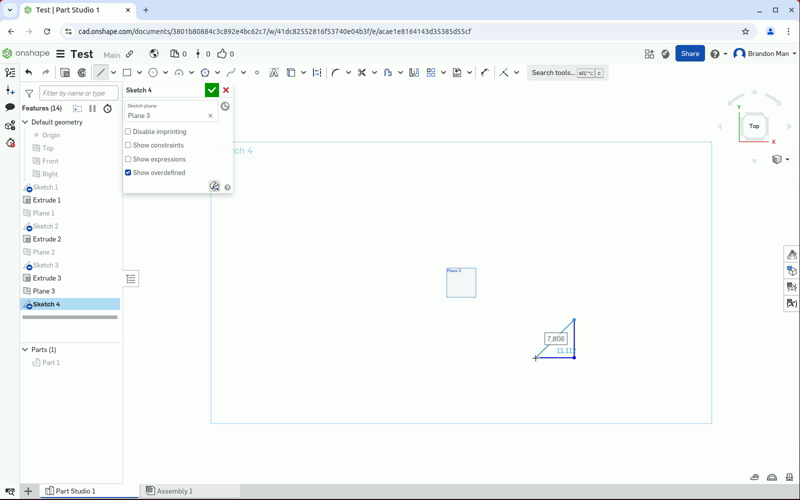
click(535, 357)
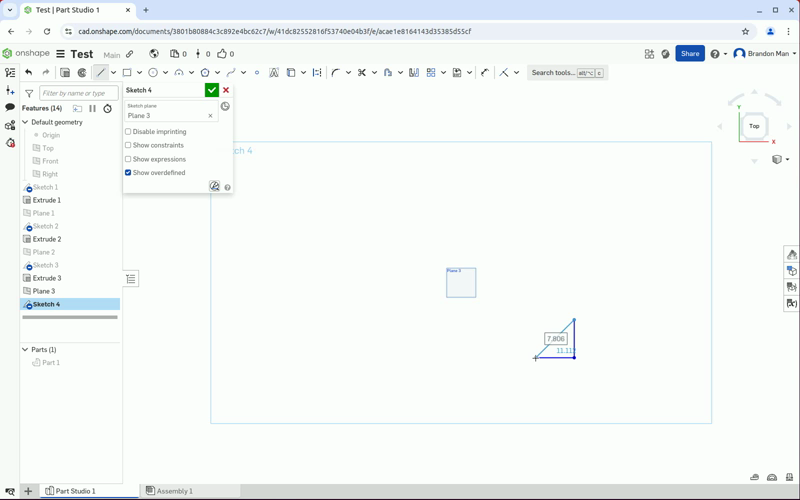
key(esc)
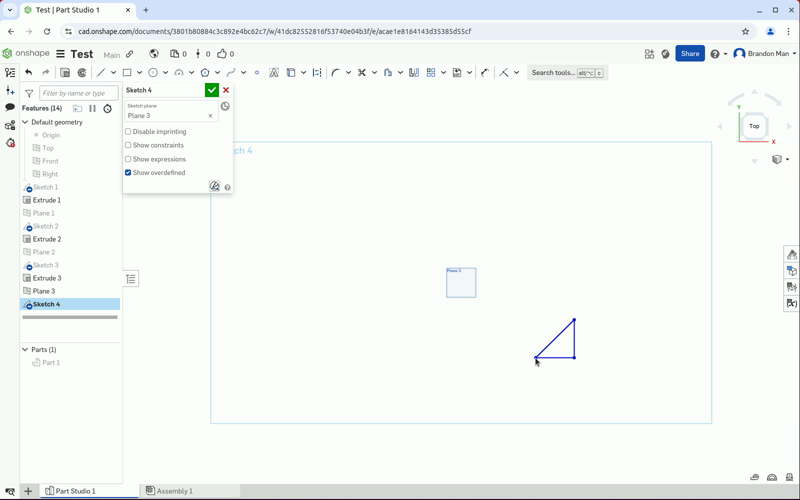
mouse_move(570, 343)
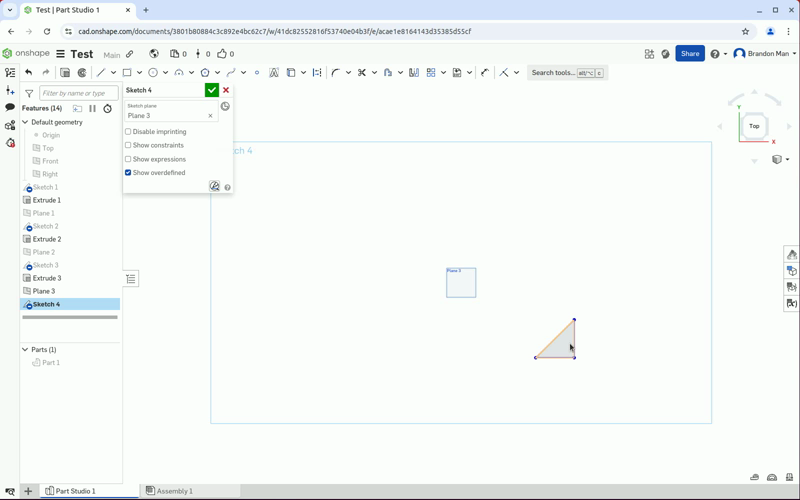
scroll(6)
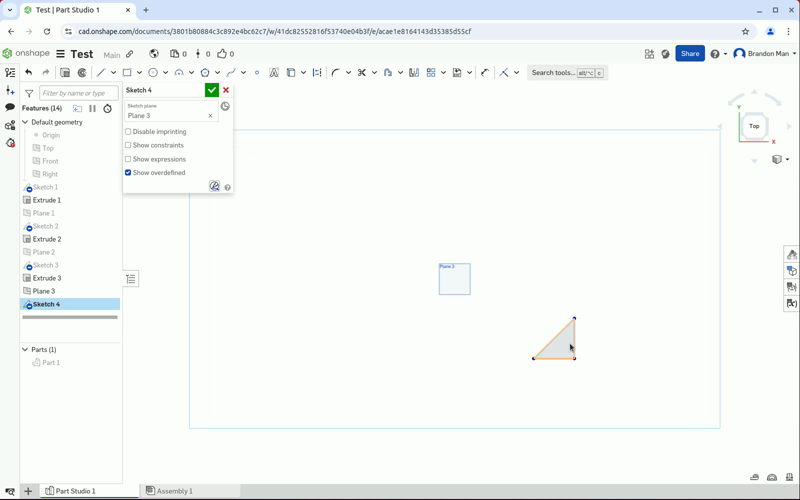
scroll(6)
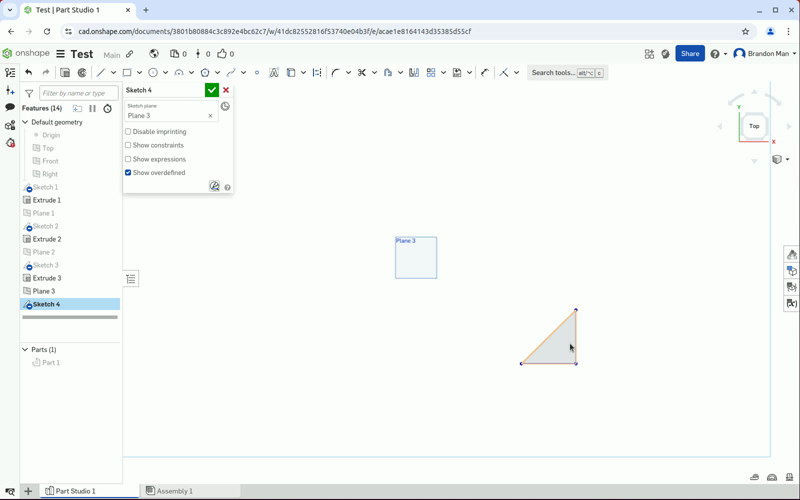
scroll(6)
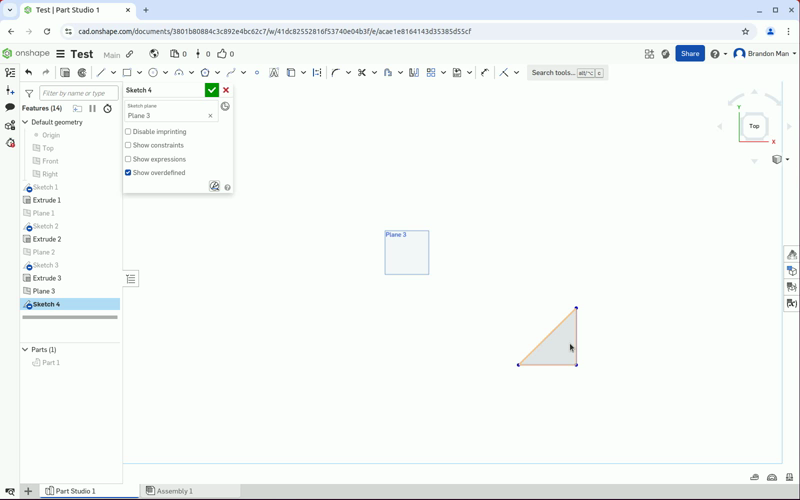
scroll(6)
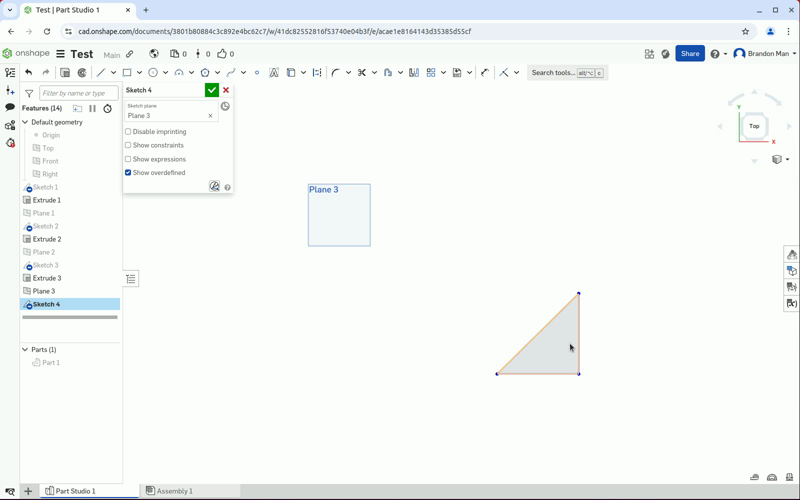
scroll(6)
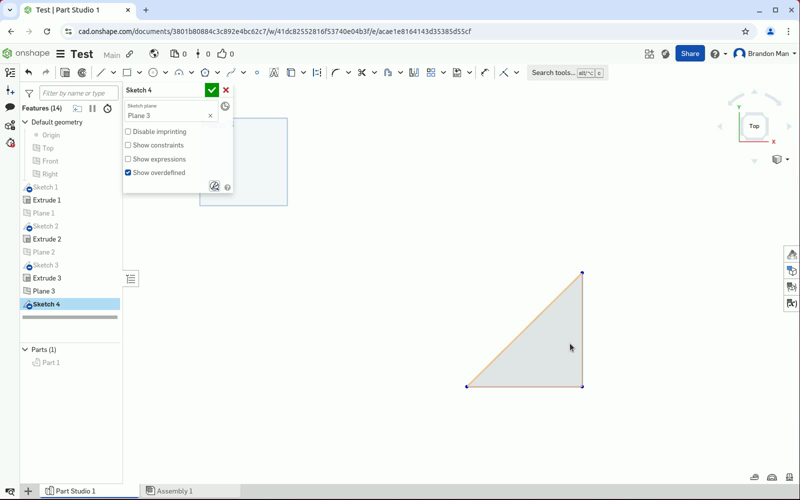
scroll(6)
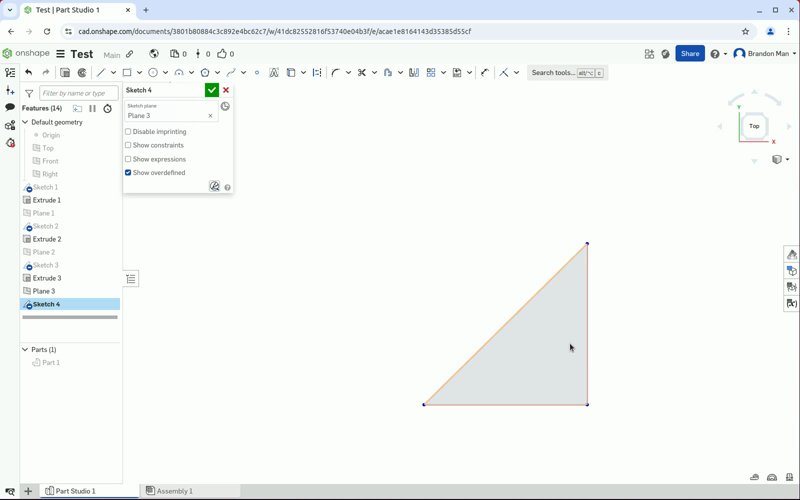
scroll(6)
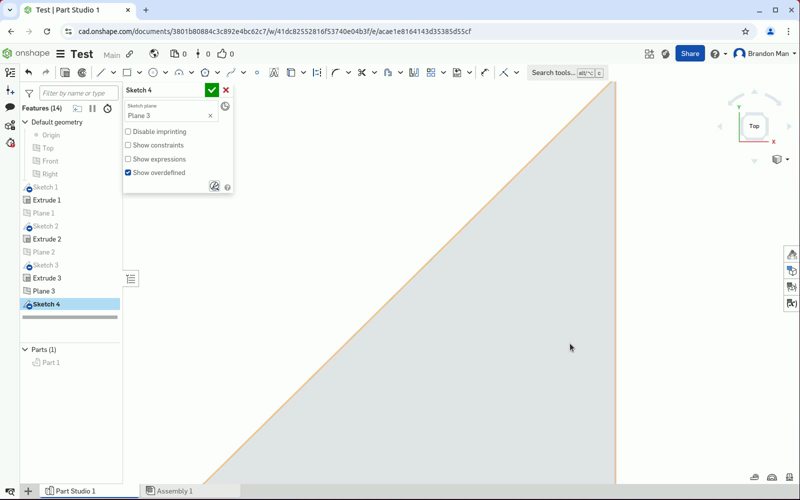
click(570, 343)
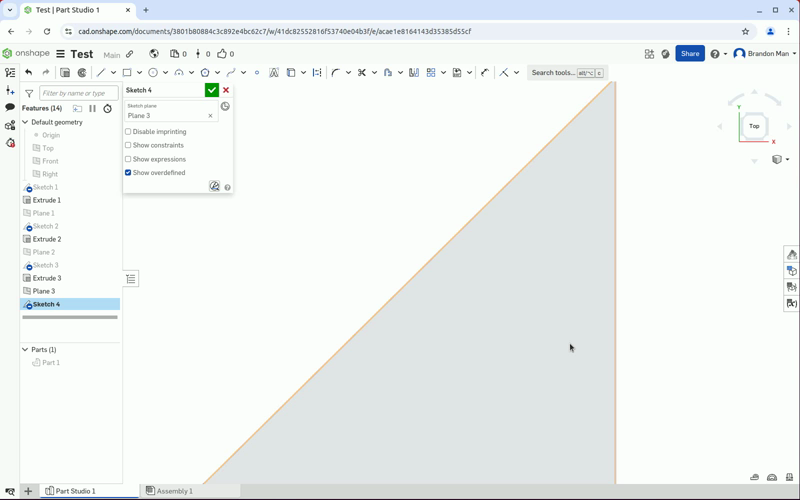
scroll(-6)
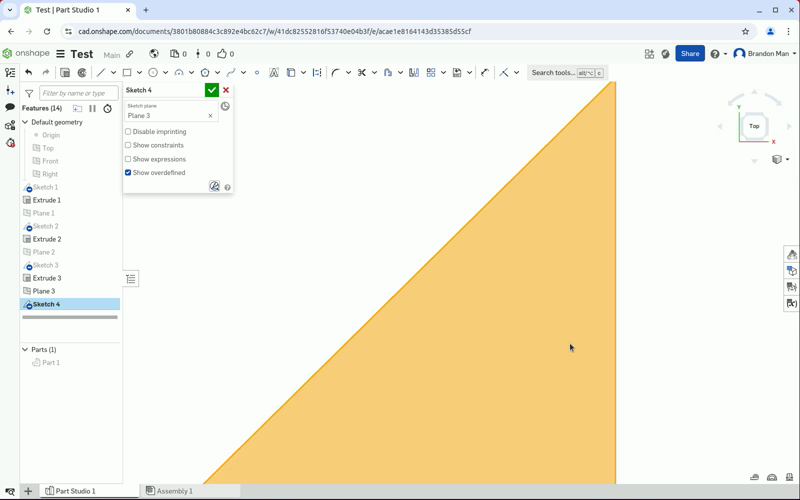
scroll(-6)
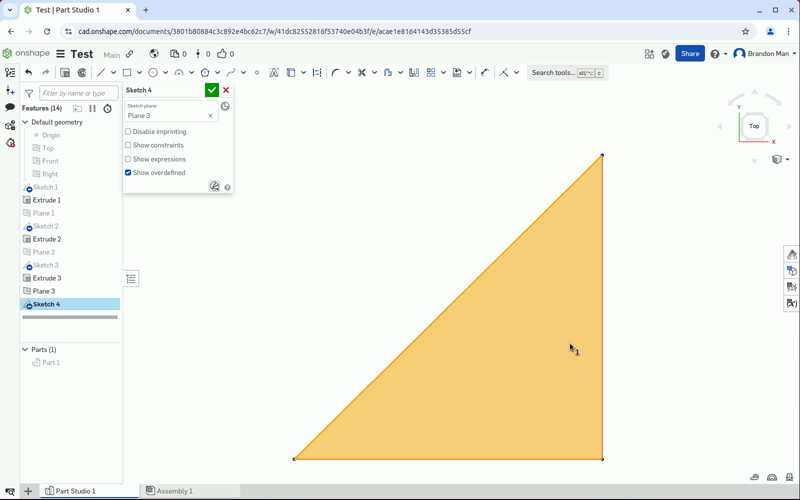
scroll(-6)
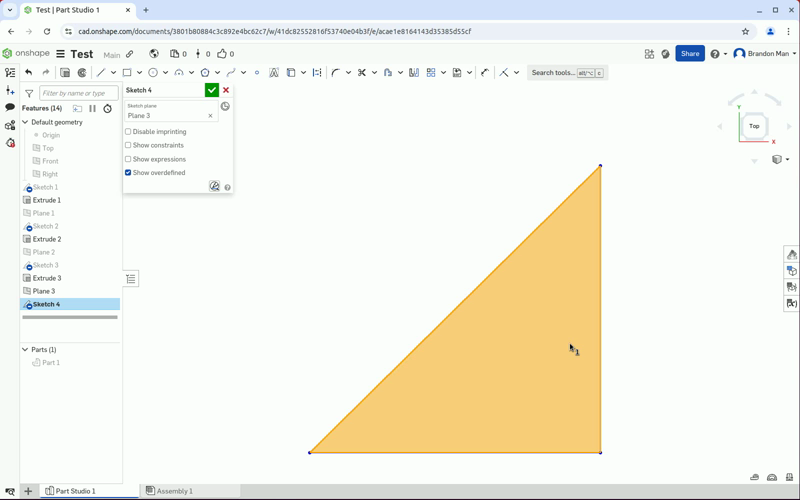
scroll(-6)
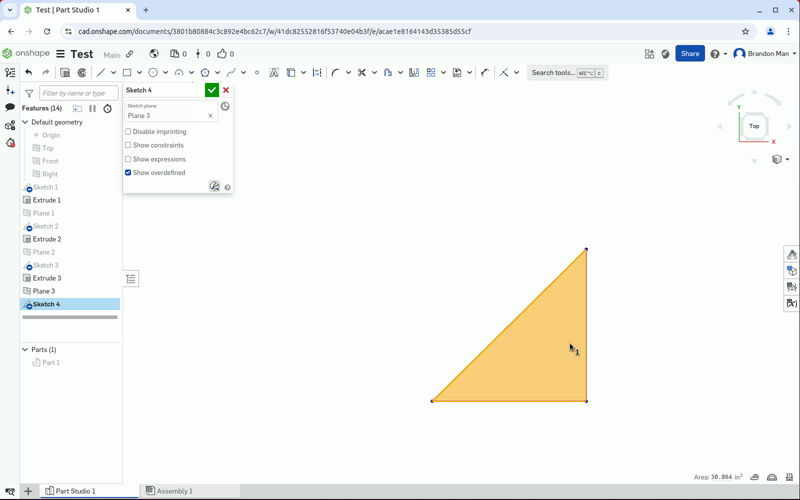
scroll(-6)
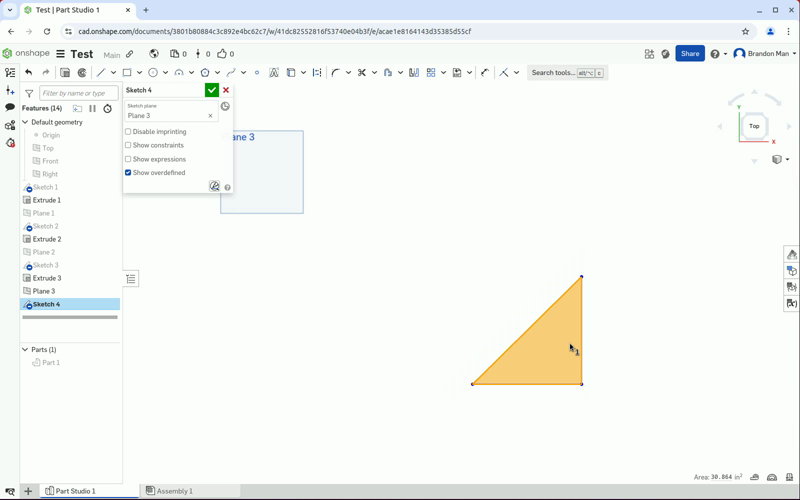
scroll(-6)
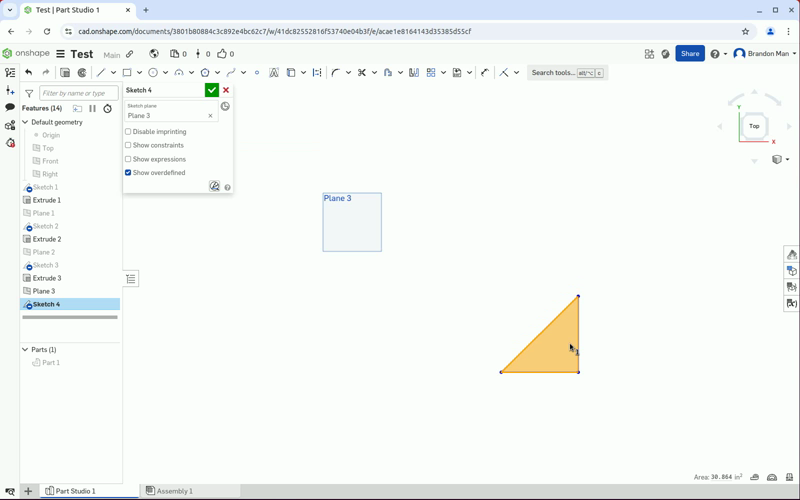
scroll(-6)
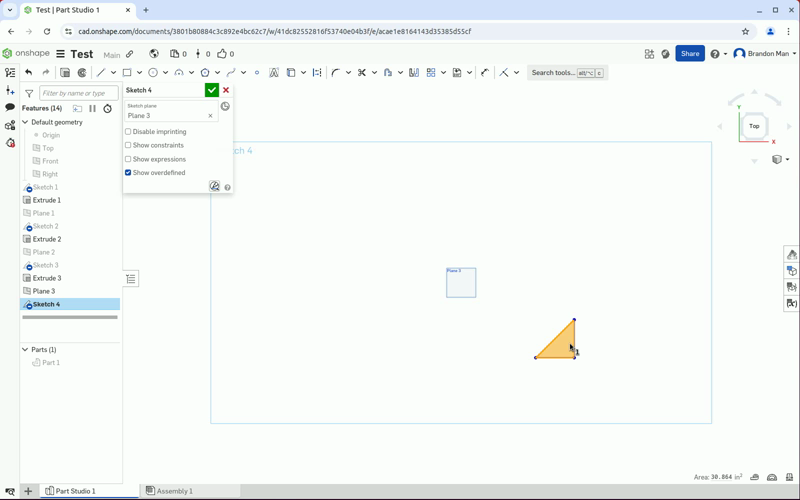
mouse_move(73, 352)
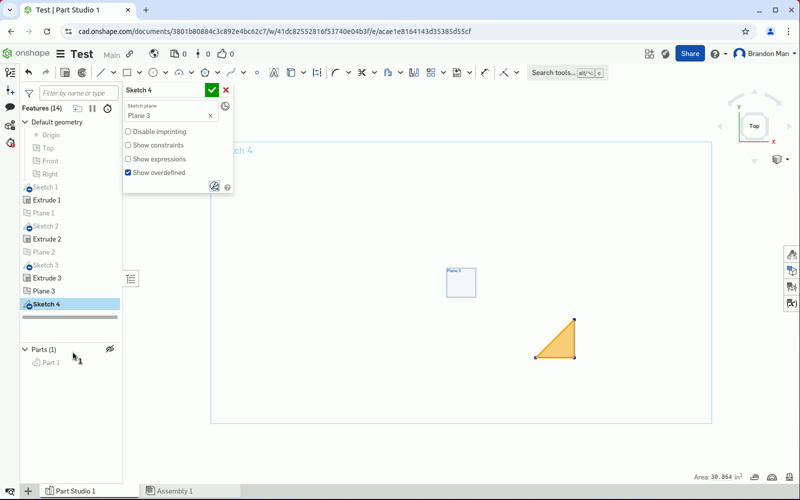
key(shift+y)
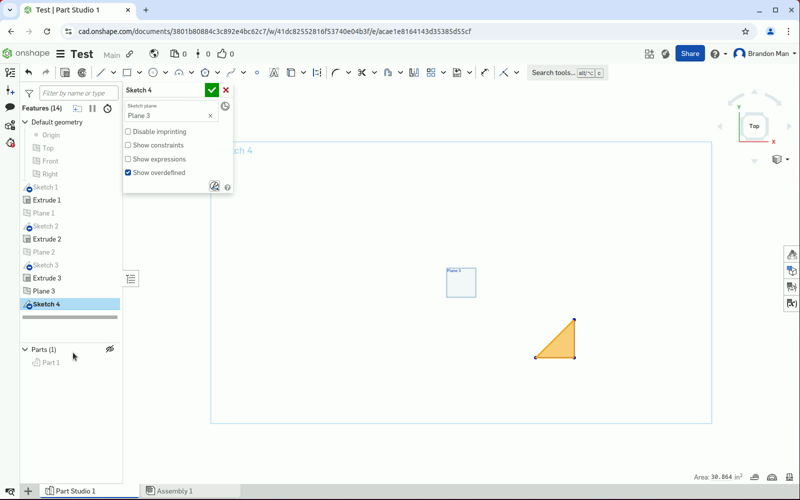
key(shift+e)
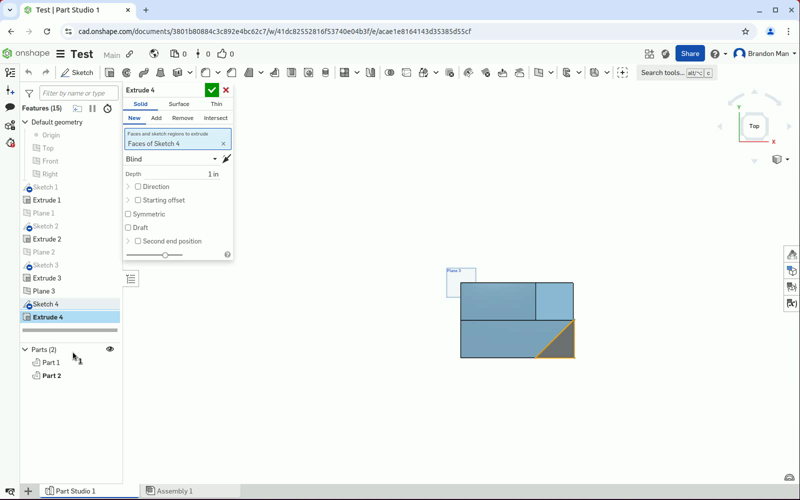
mouse_move(143, 106)
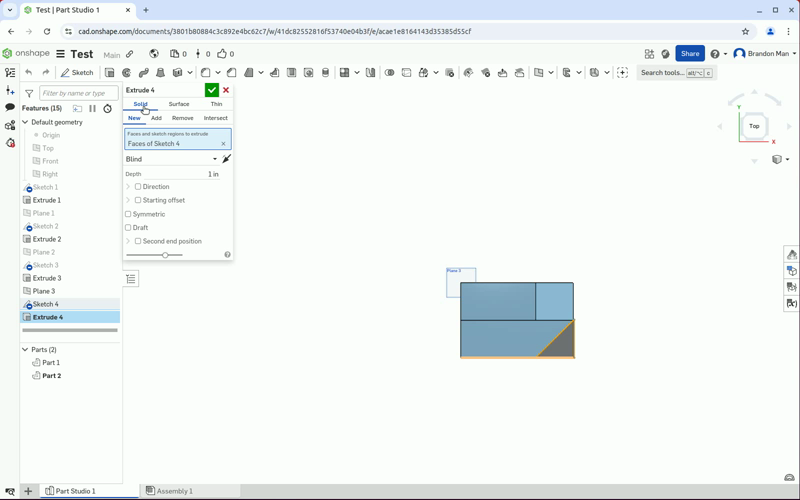
click(143, 106)
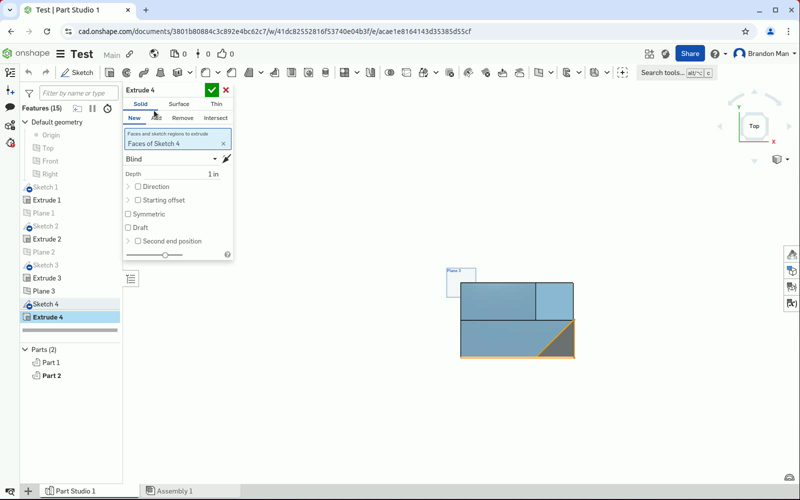
mouse_move(186, 120)
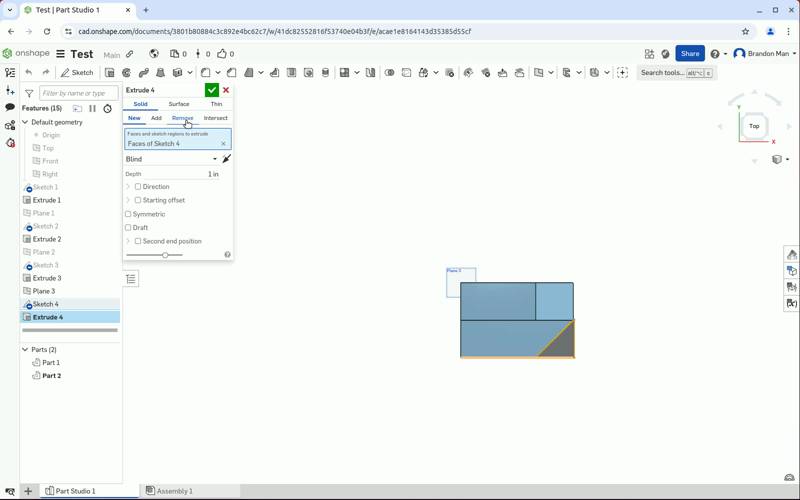
click(186, 120)
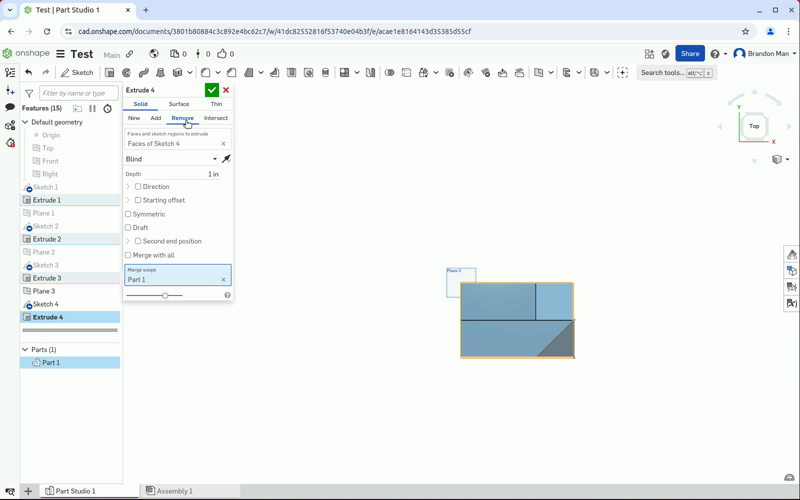
key(tab, 4)
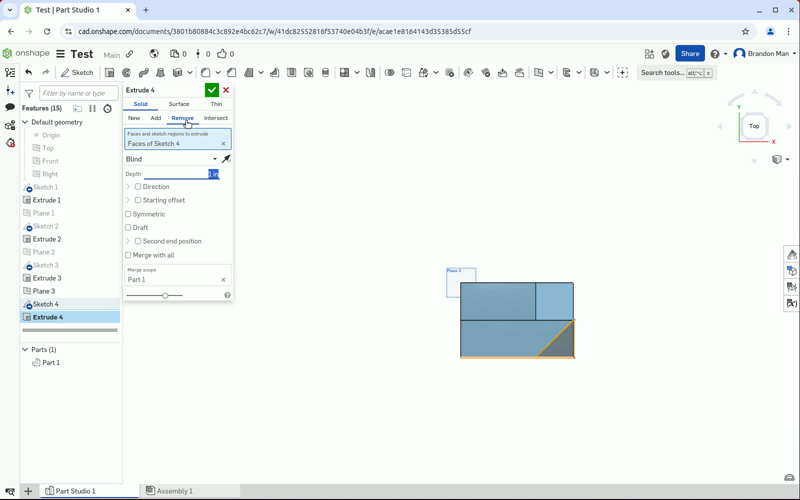
text(15.405)
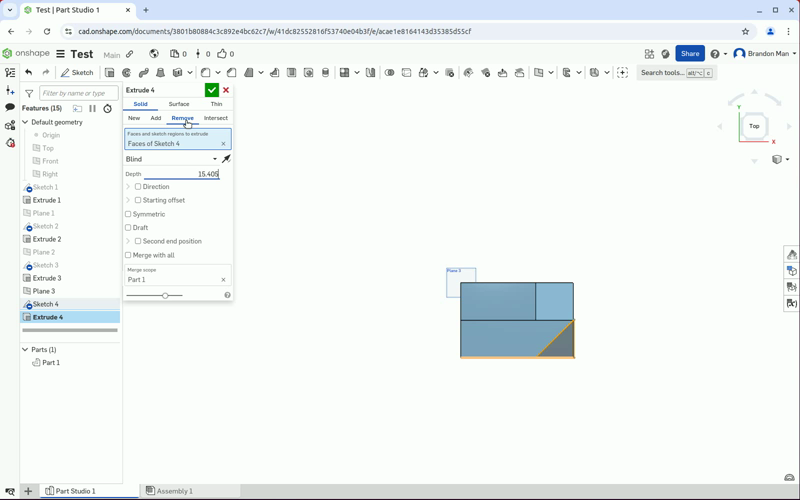
key(tab, 6)
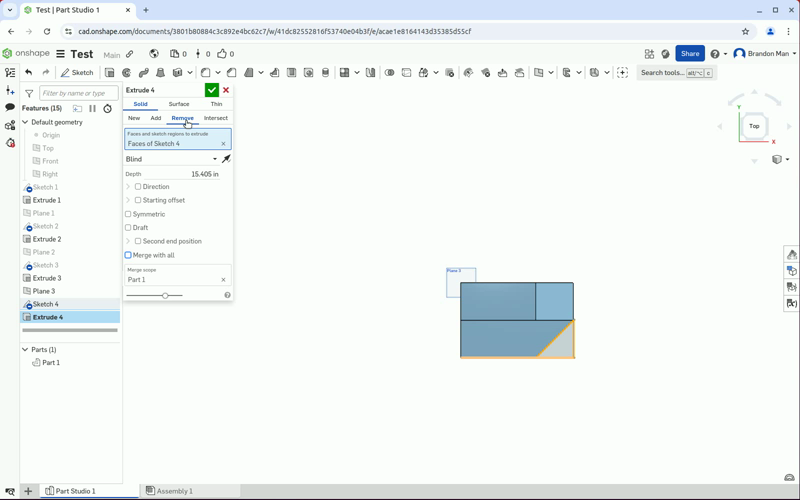
key(space)
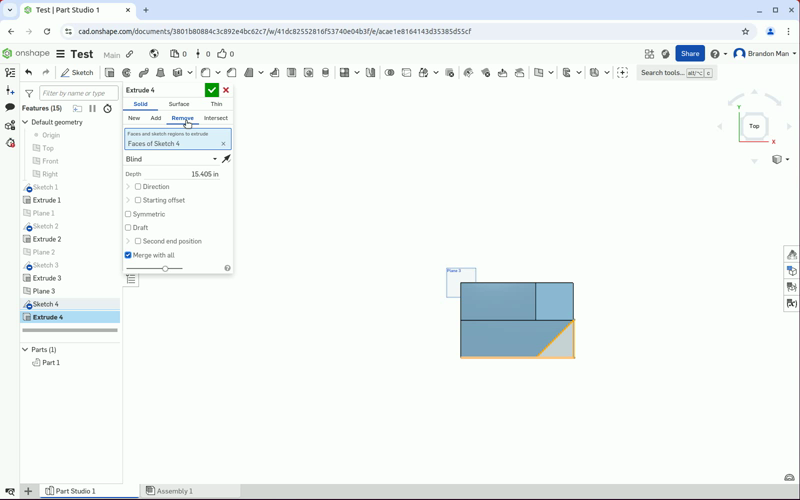
key(enter)
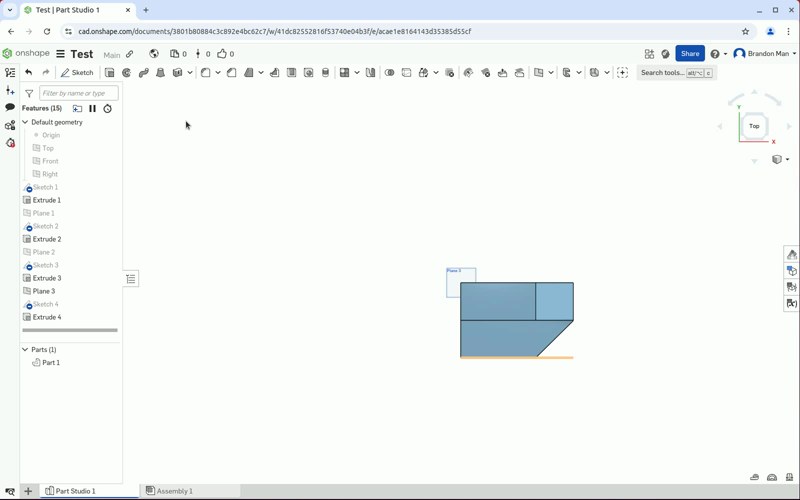
key(shift+h)
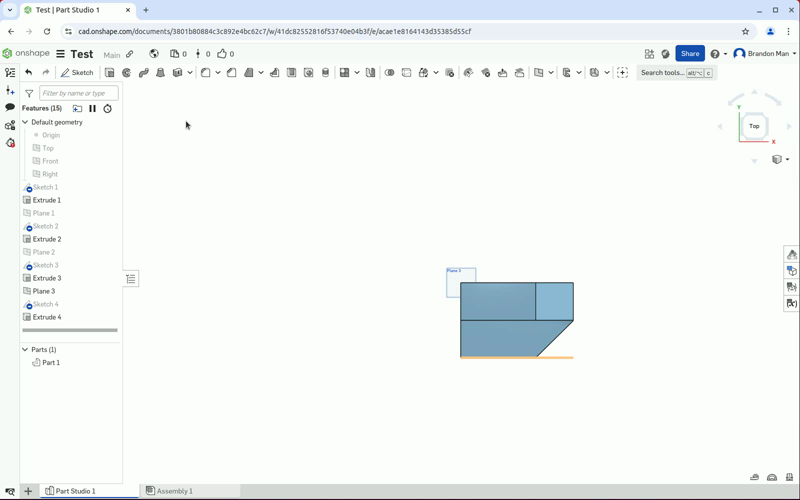
key(shift+h)
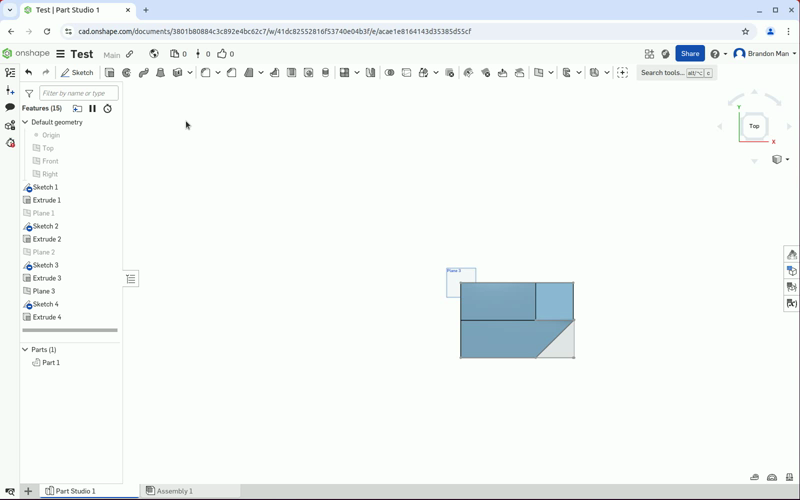
key(shift+7)
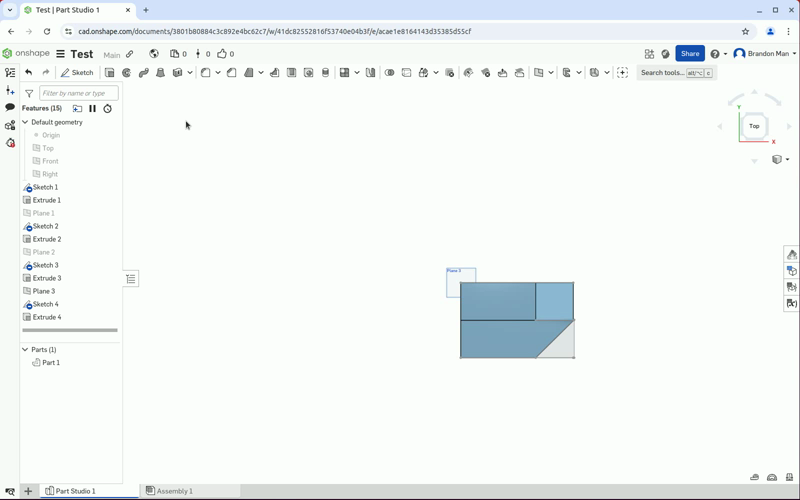
key(up, 3)
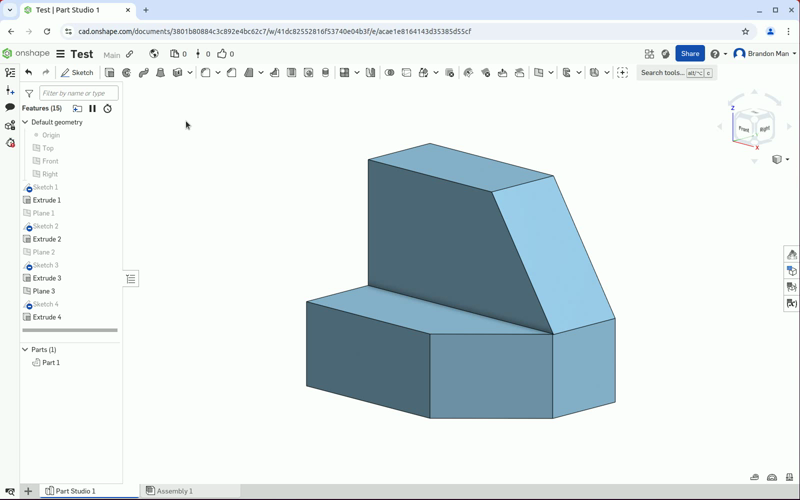
key(left, 3)
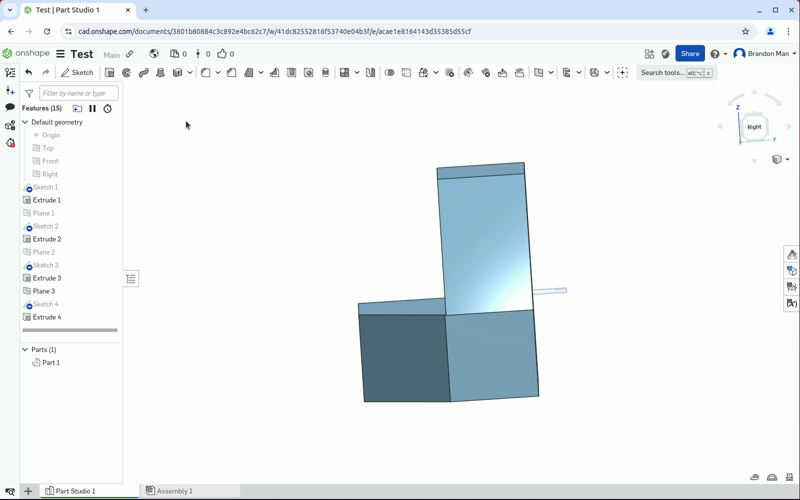
key(right, 3)
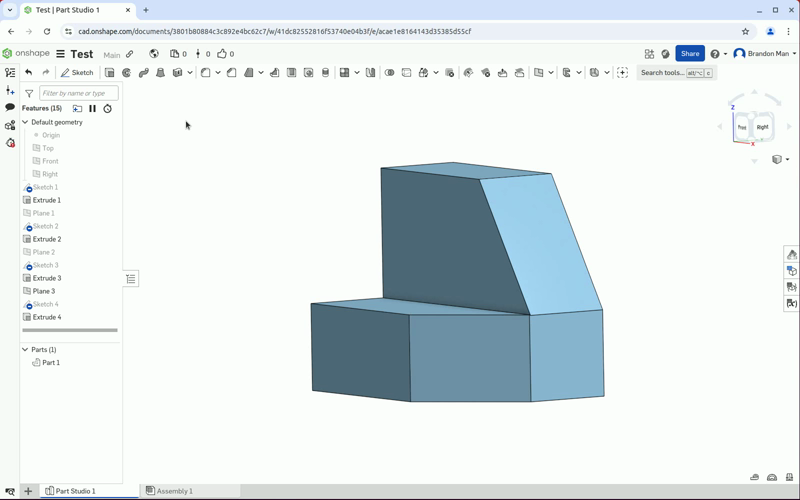
key(down, 3)
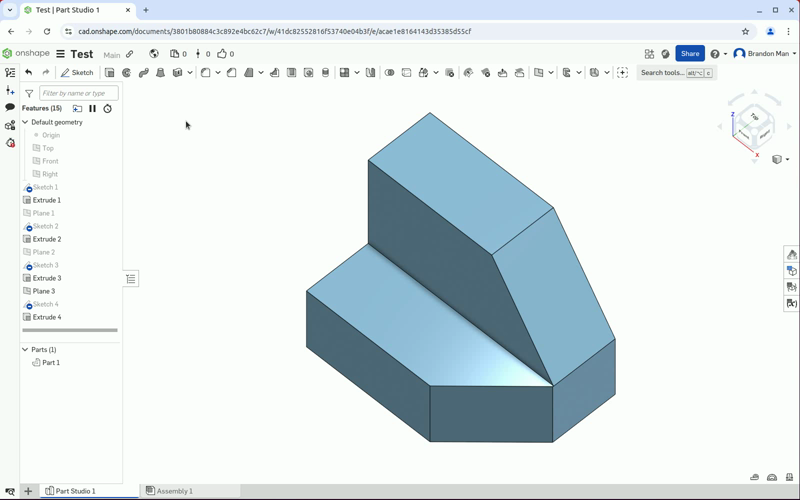
mouse_move(73, 189)
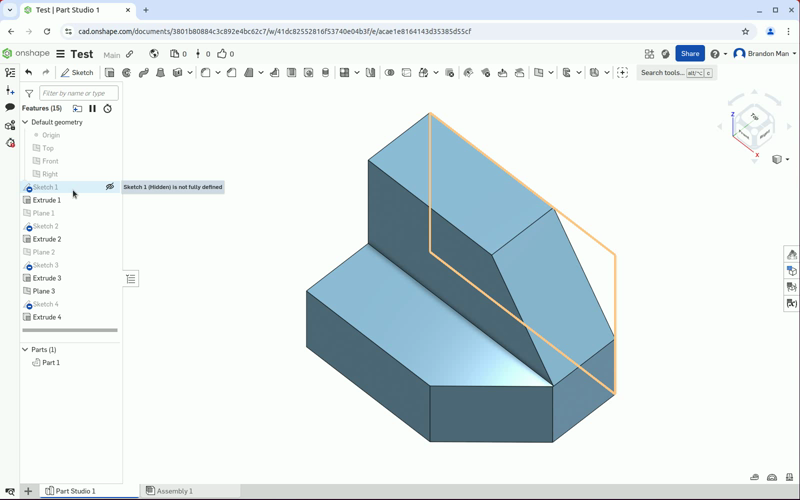
click(73, 189)